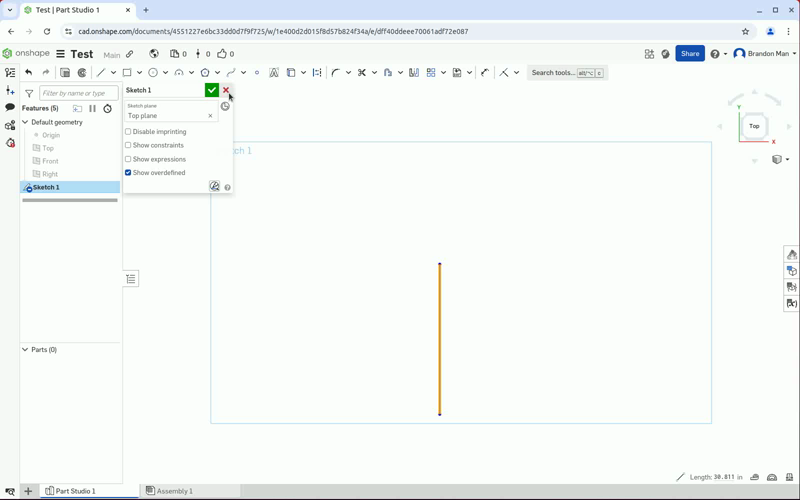
key(shift+h)
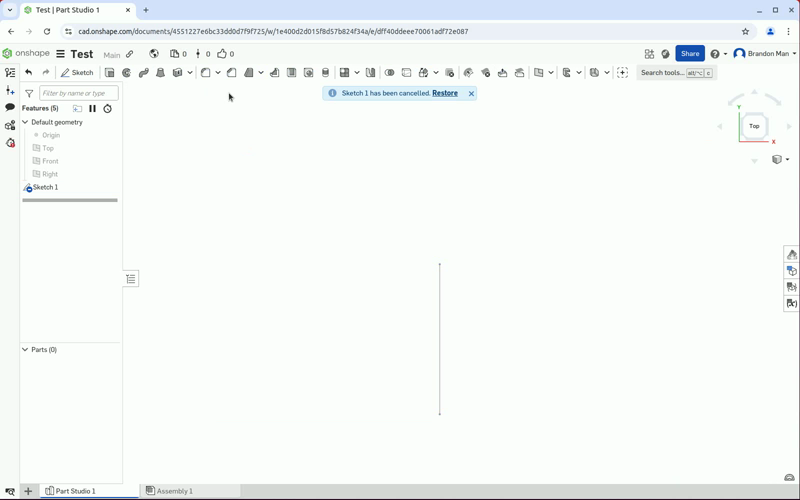
key(shift+s)
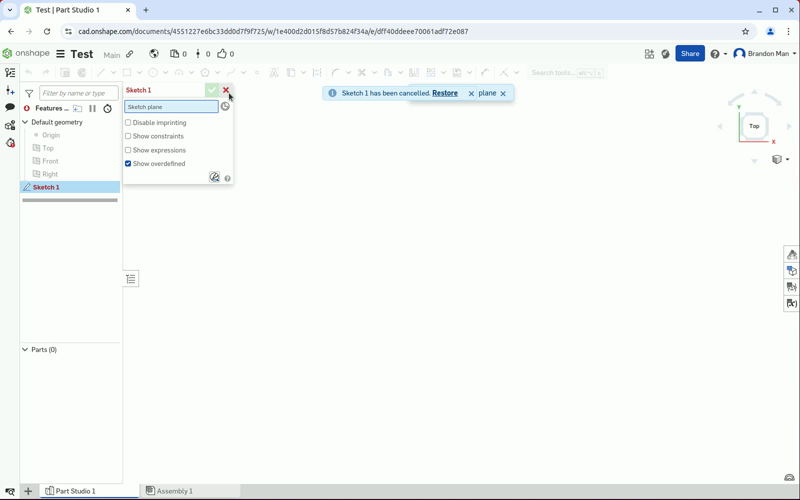
mouse_move(73, 150)
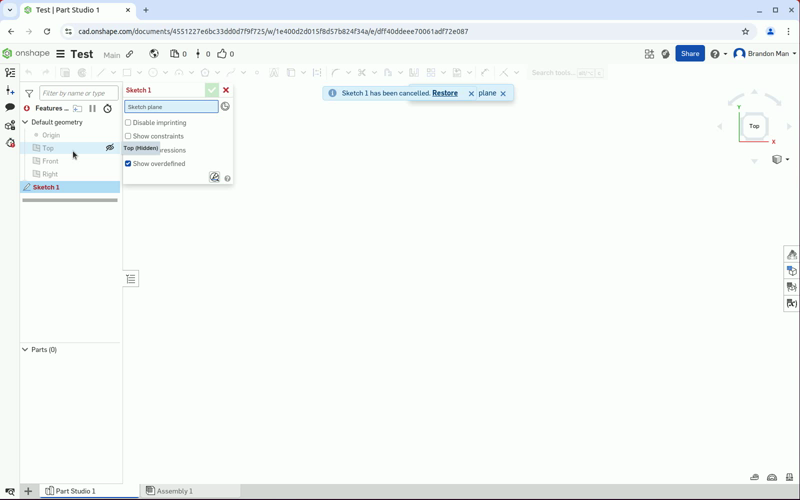
click(73, 150)
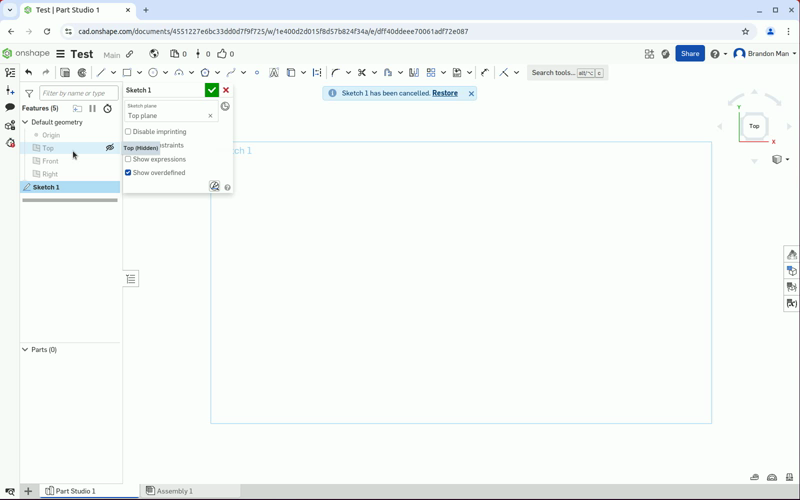
mouse_move(73, 352)
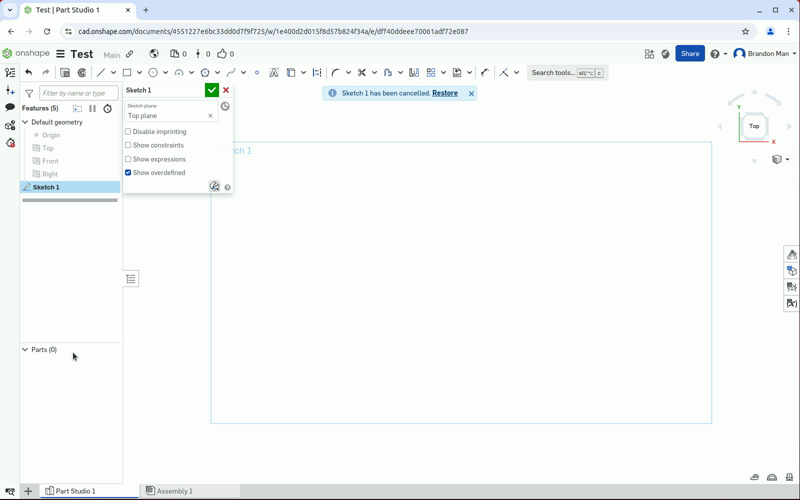
key(y)
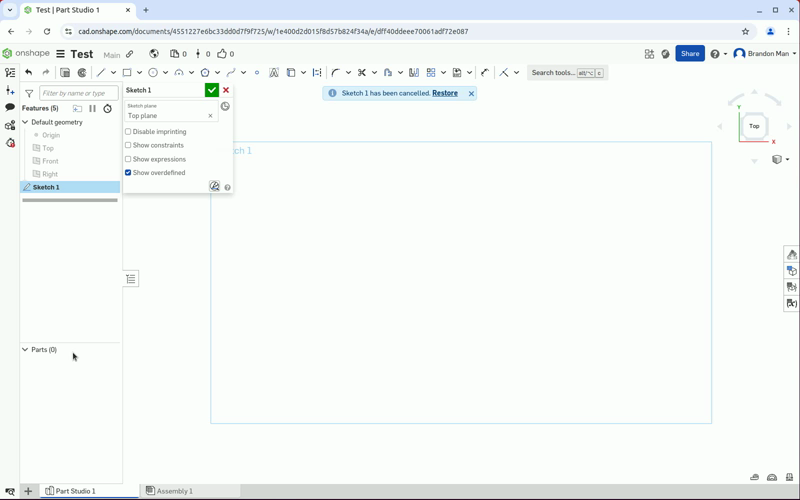
key(l)
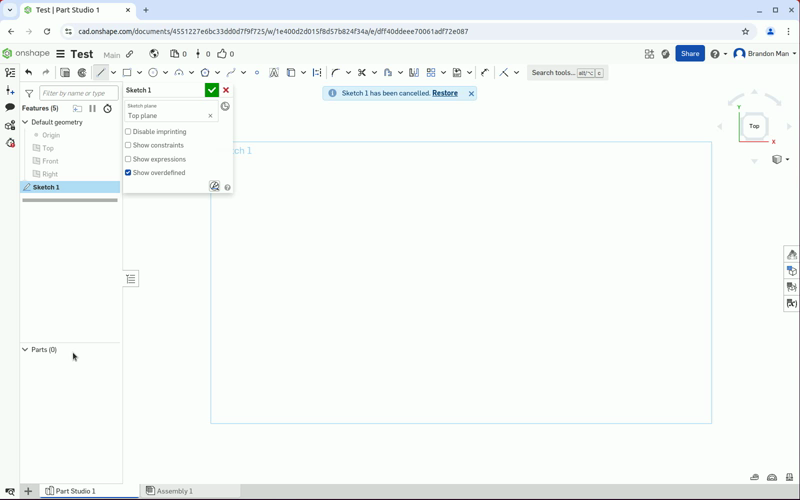
key_down(shift)
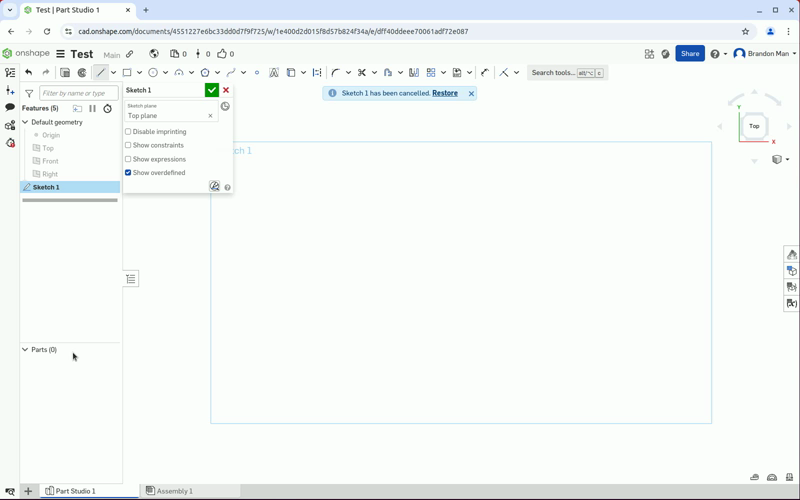
mouse_move(372, 305)
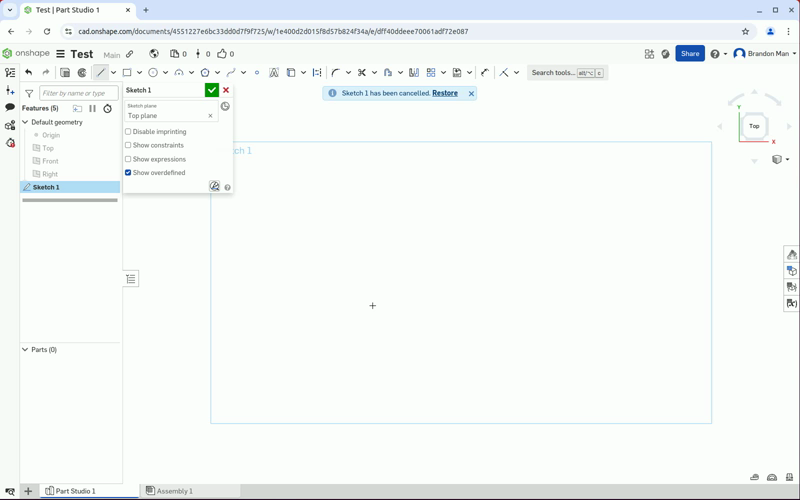
click(372, 305)
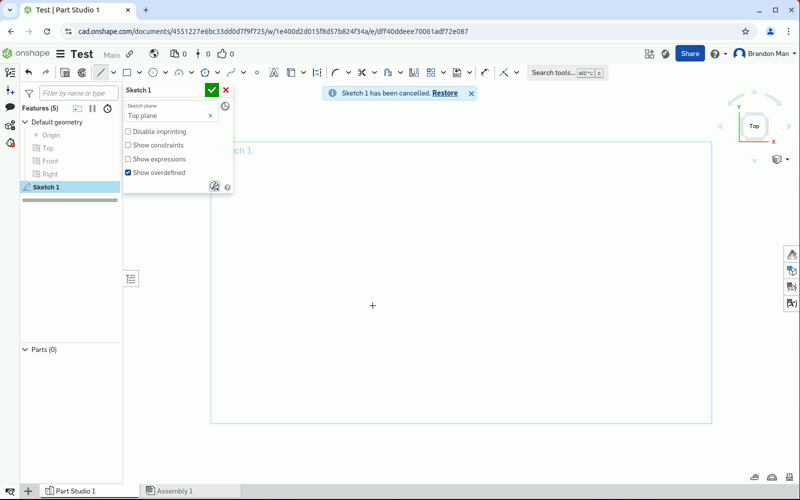
key_up(shift)
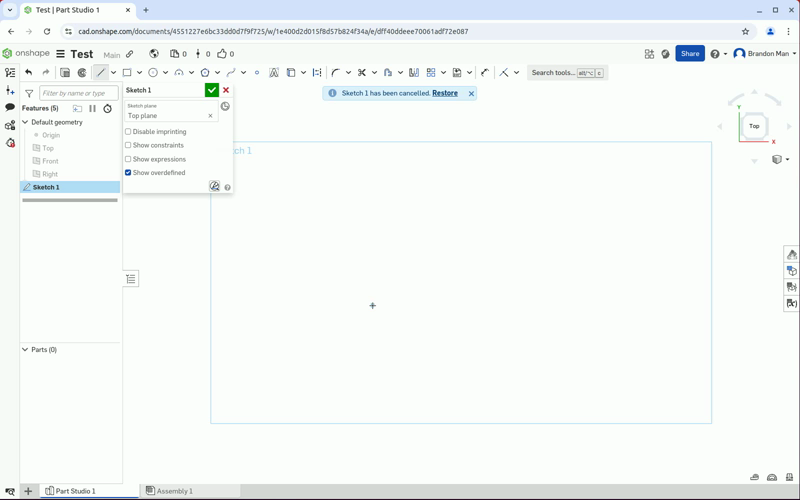
key_down(shift)
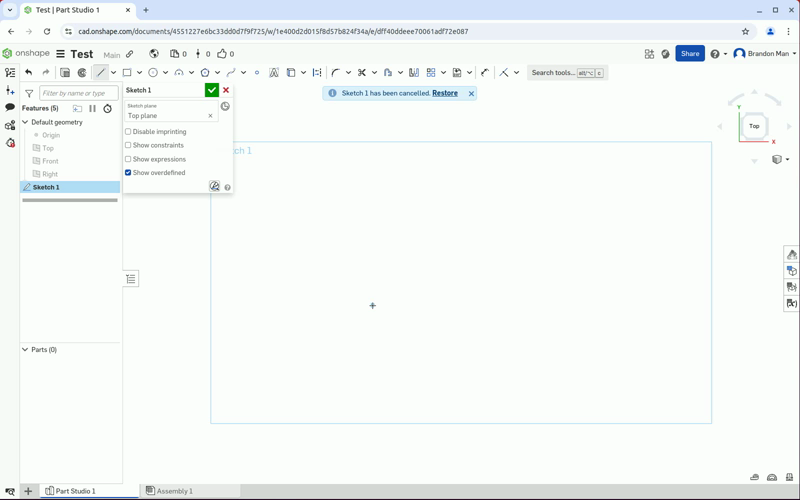
mouse_move(478, 294)
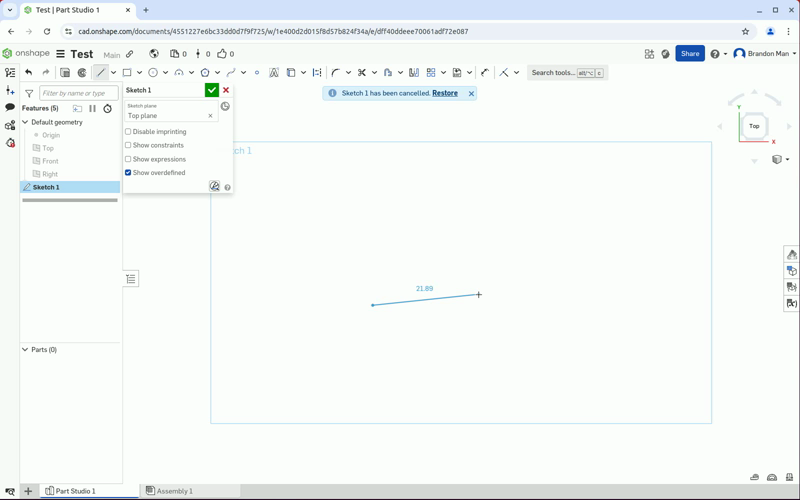
click(478, 294)
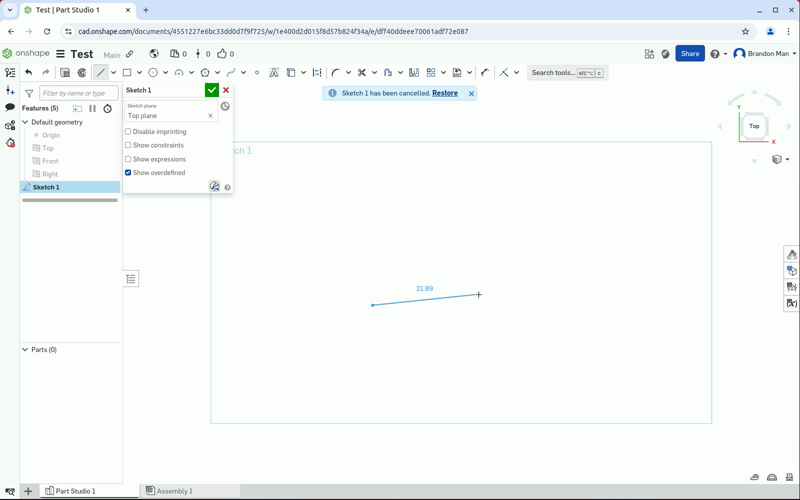
key_up(shift)
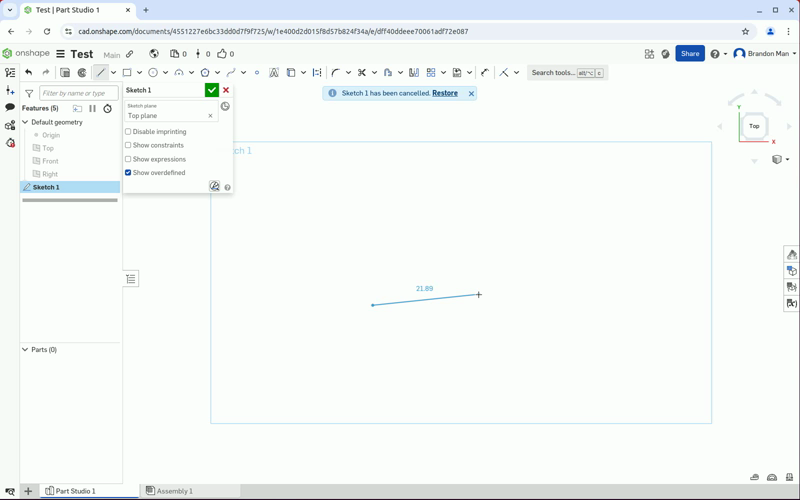
key(esc)
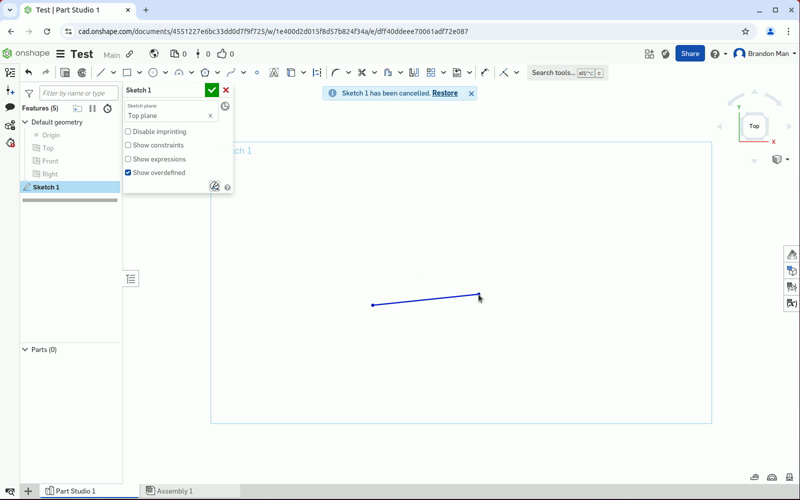
key(a)
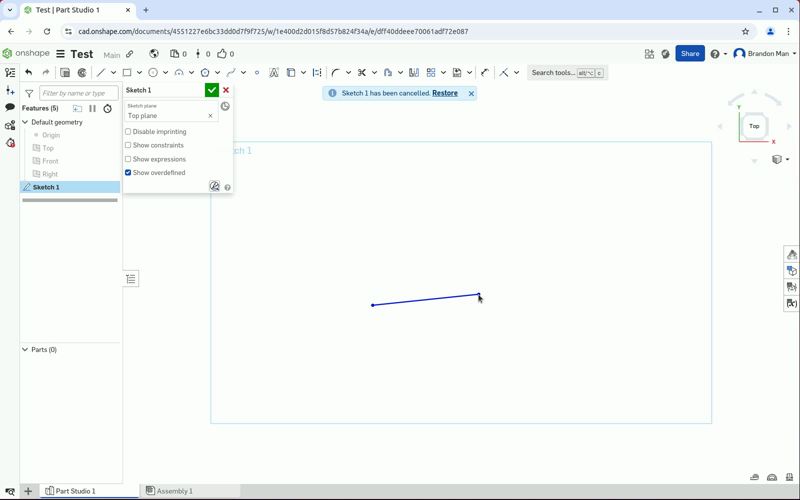
mouse_move(478, 294)
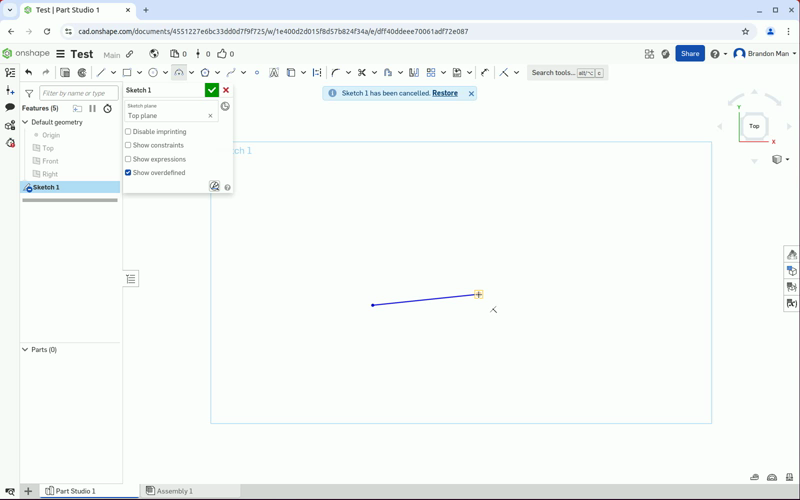
click(478, 294)
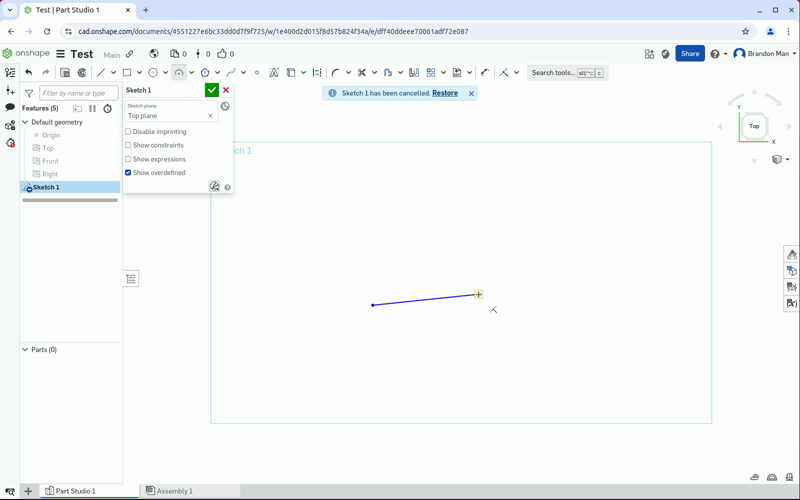
key_down(shift)
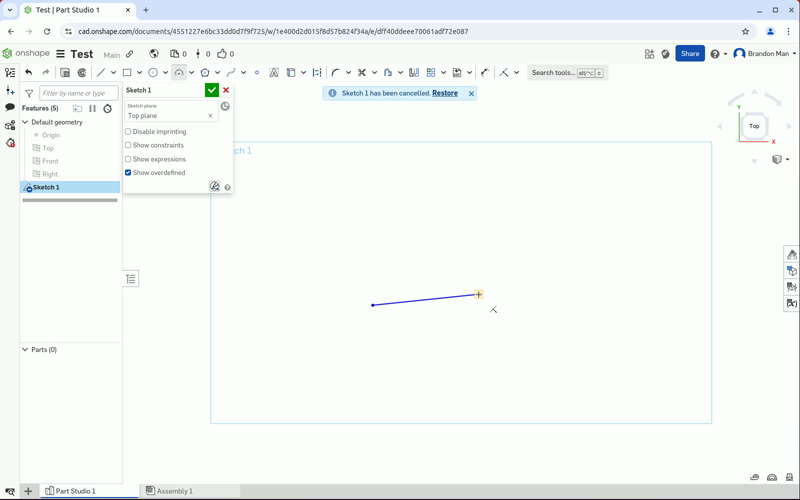
mouse_move(478, 273)
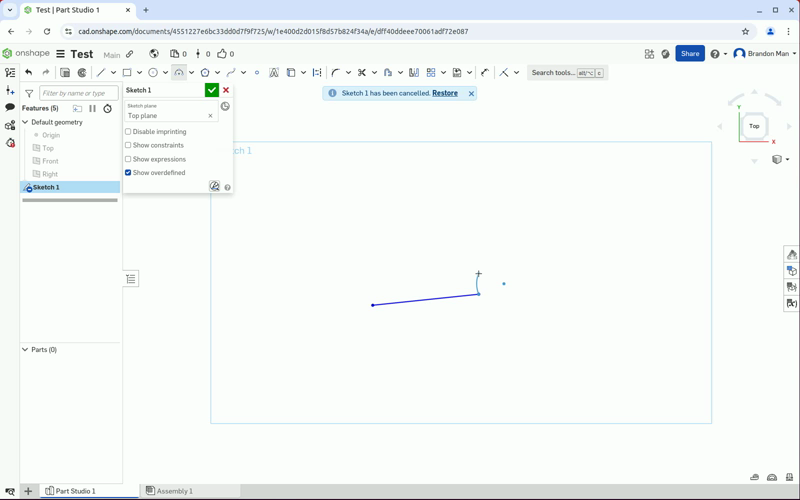
click(478, 273)
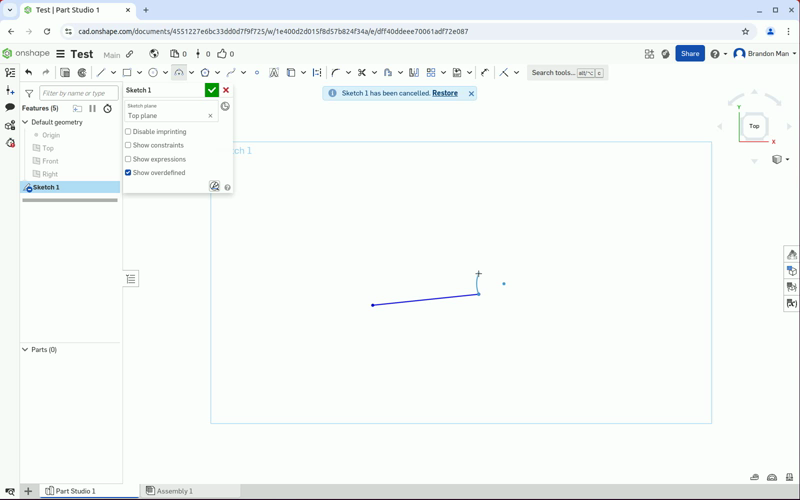
mouse_move(466, 283)
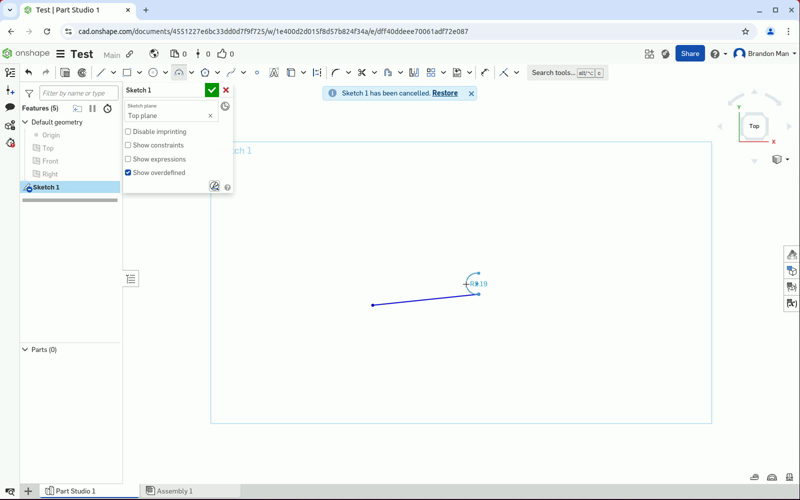
click(466, 283)
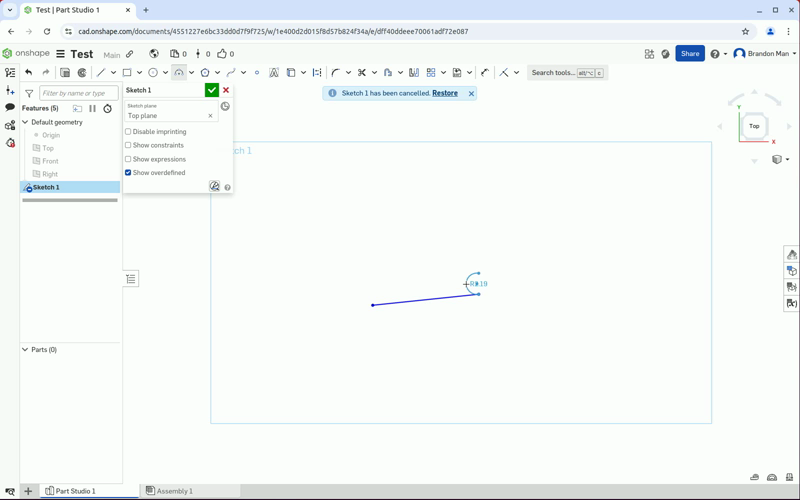
key_up(shift)
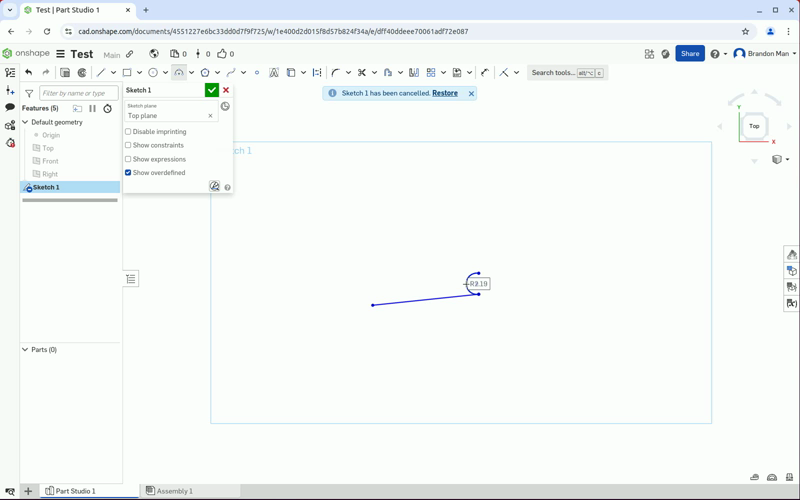
key(esc)
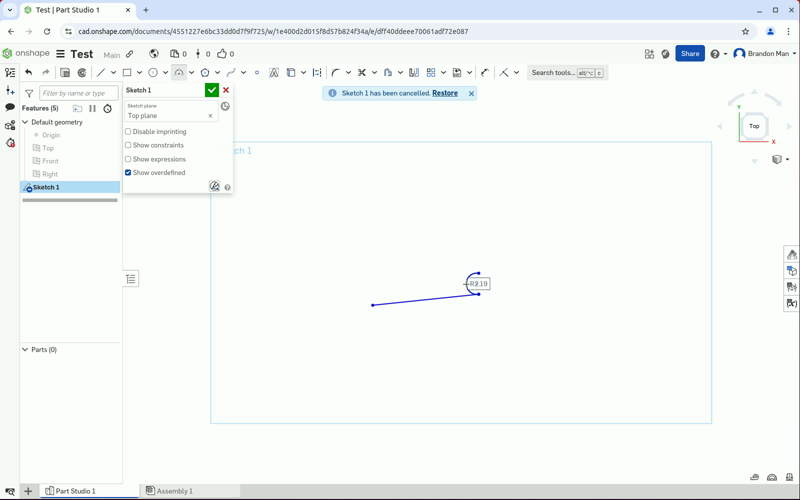
key(l)
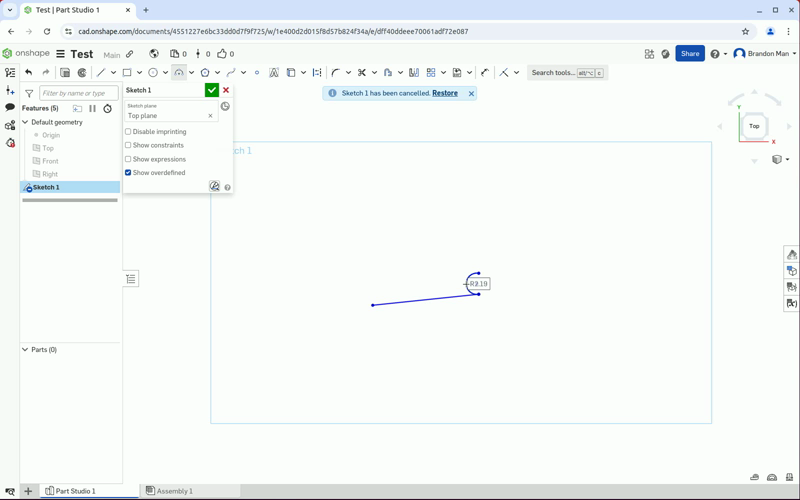
mouse_move(478, 273)
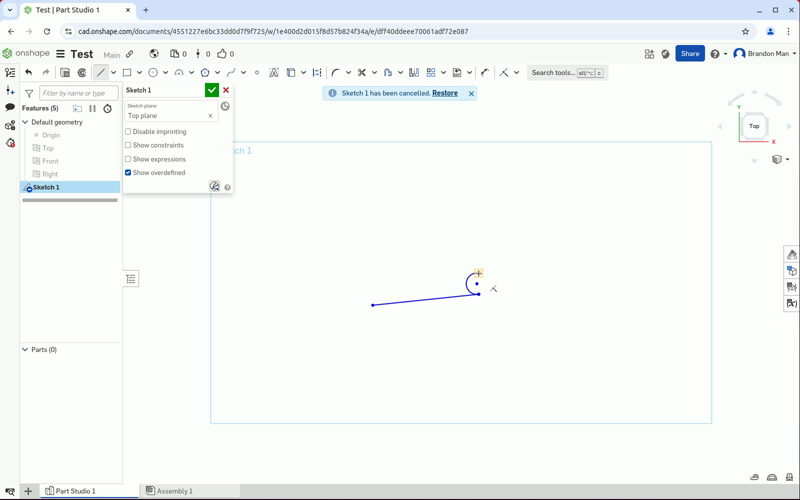
click(478, 273)
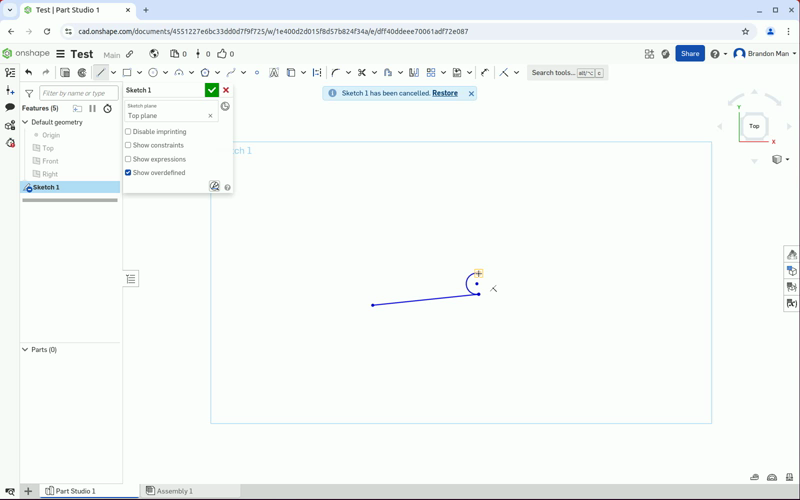
key_down(shift)
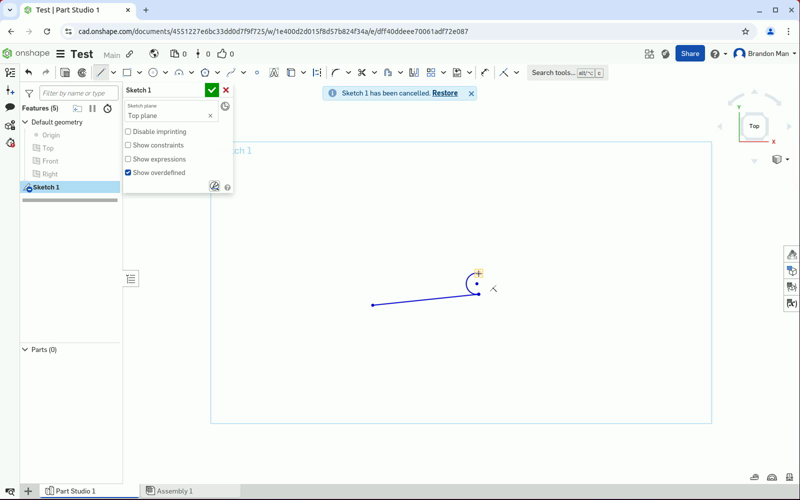
mouse_move(372, 260)
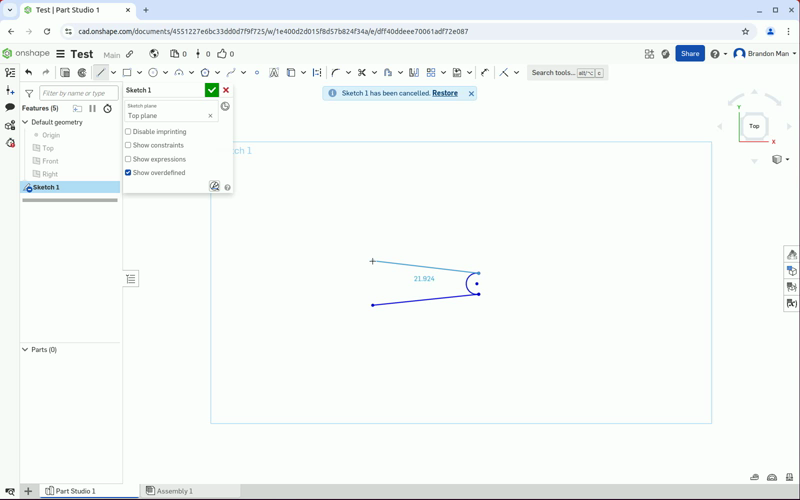
click(372, 260)
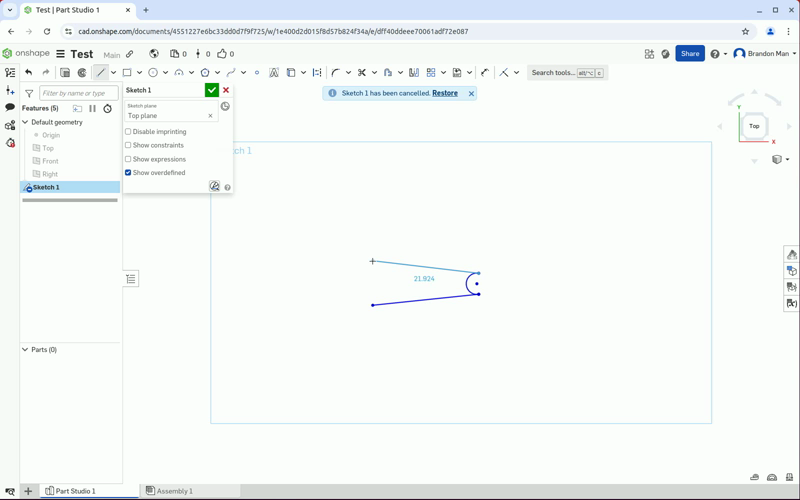
key_up(shift)
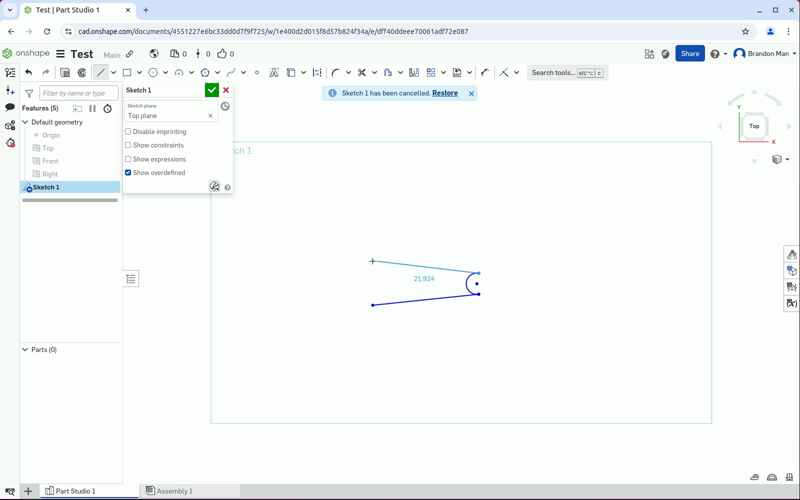
key(esc)
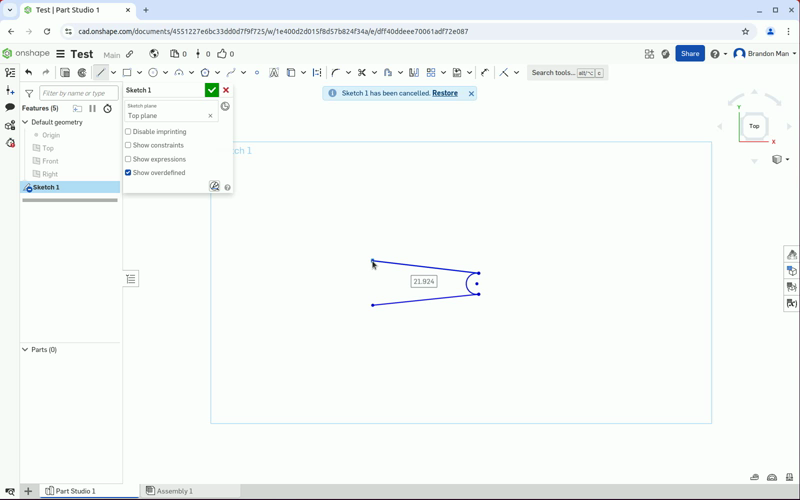
key(a)
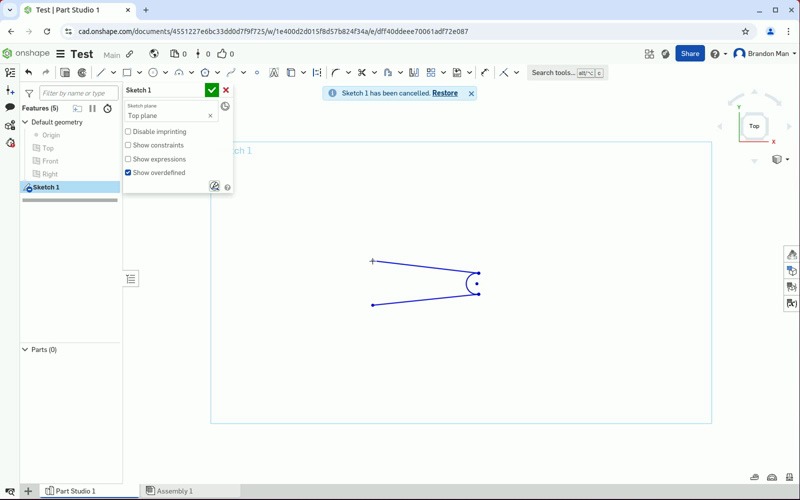
mouse_move(372, 260)
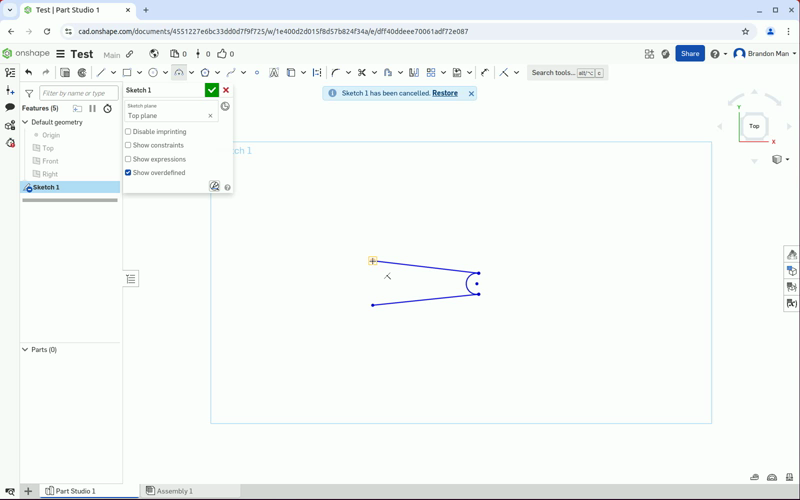
click(372, 260)
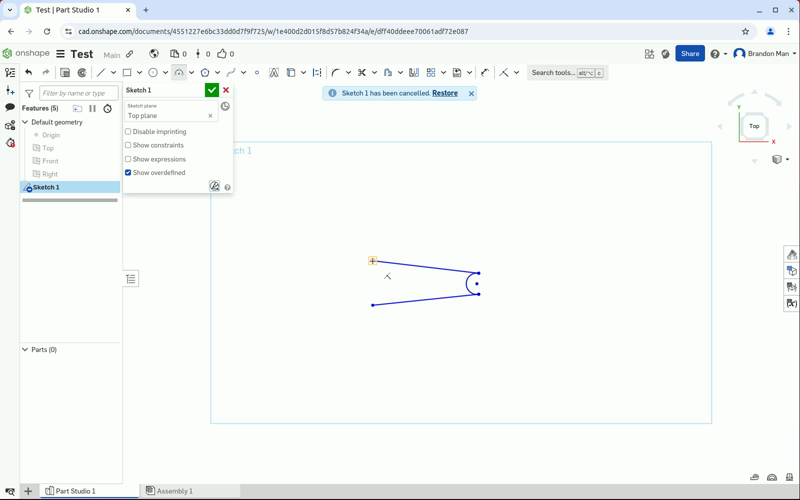
mouse_move(372, 305)
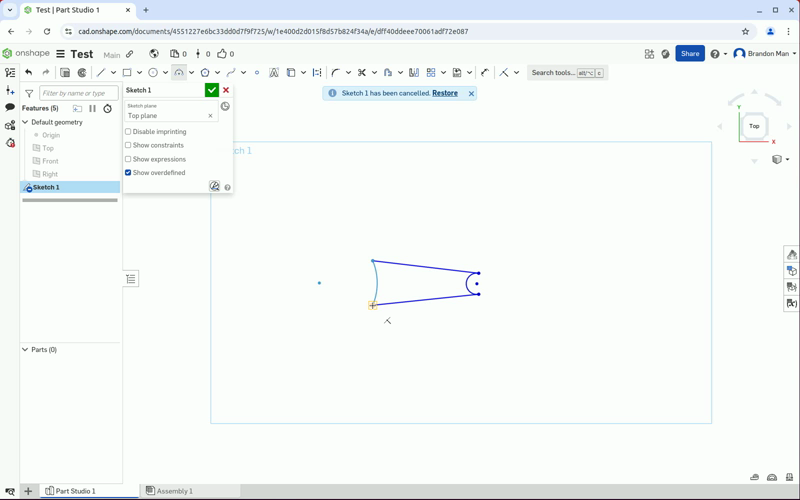
click(372, 305)
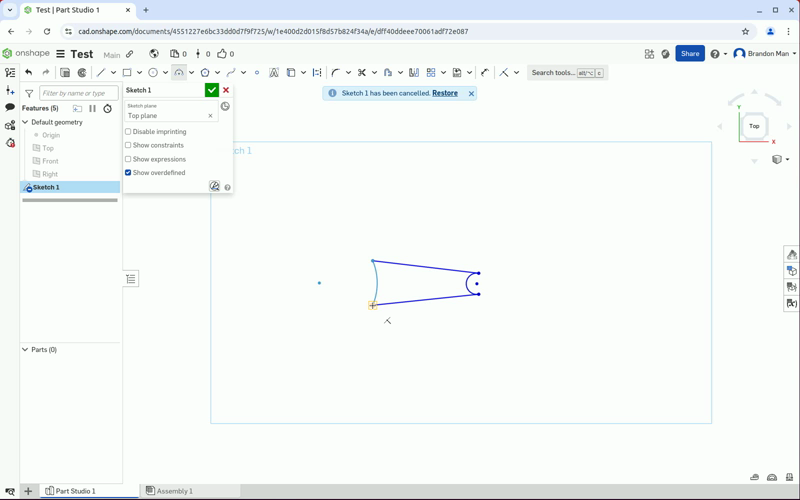
key_down(shift)
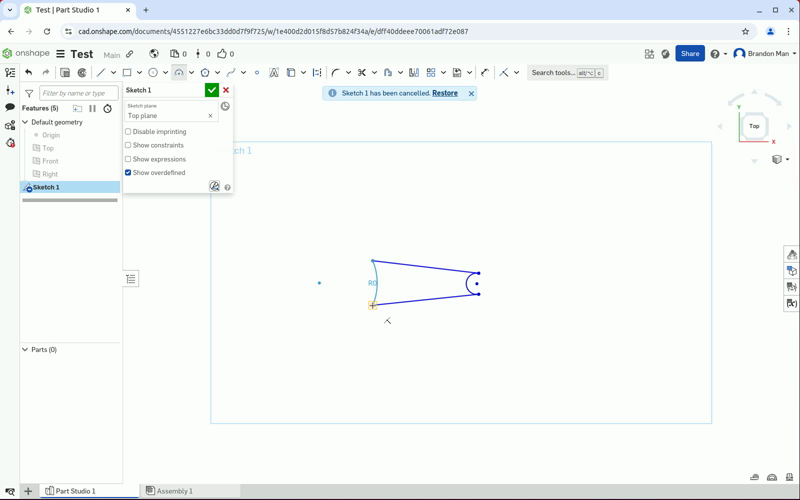
mouse_move(392, 282)
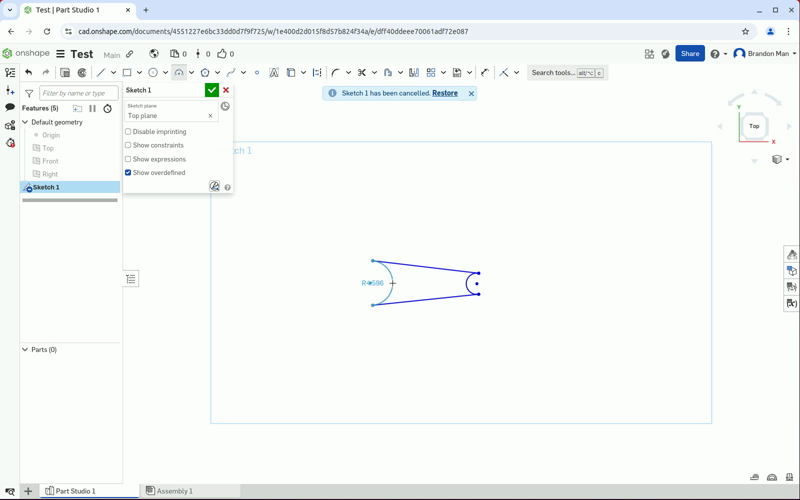
click(392, 282)
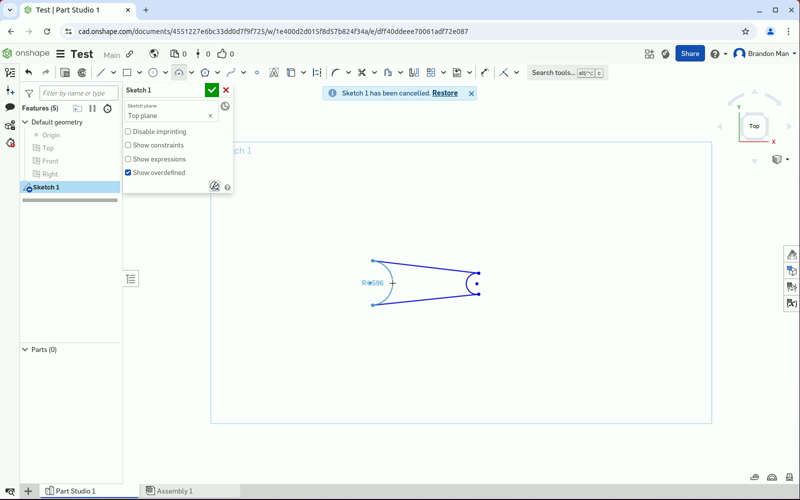
key_up(shift)
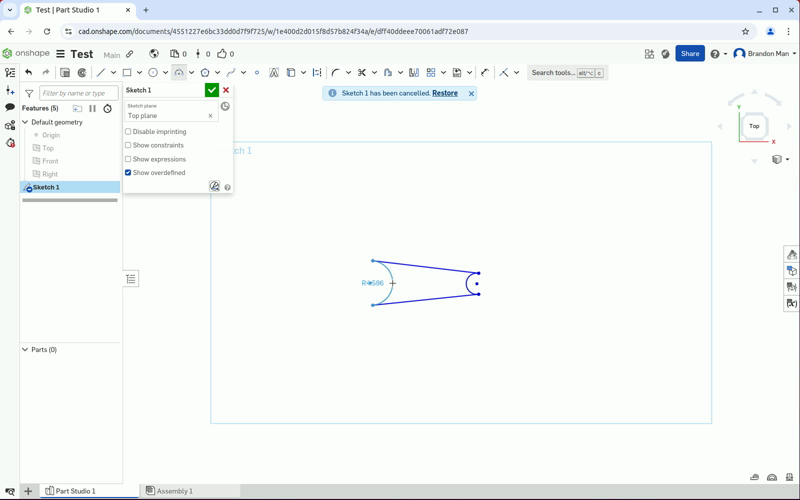
key(esc)
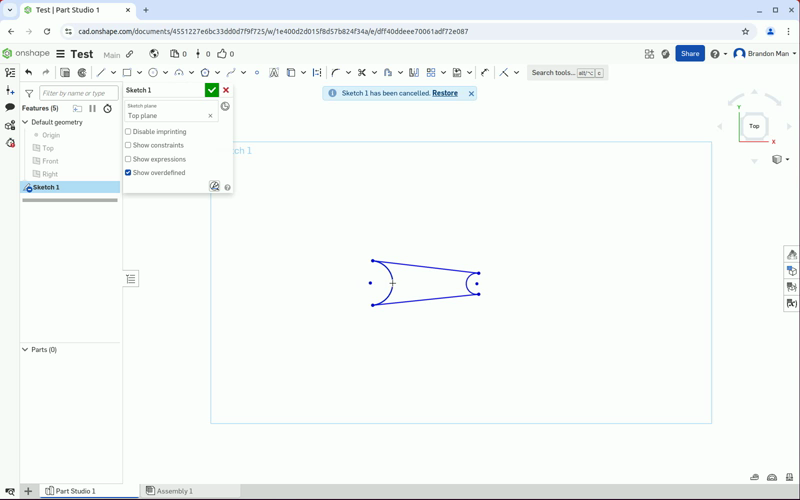
key(l)
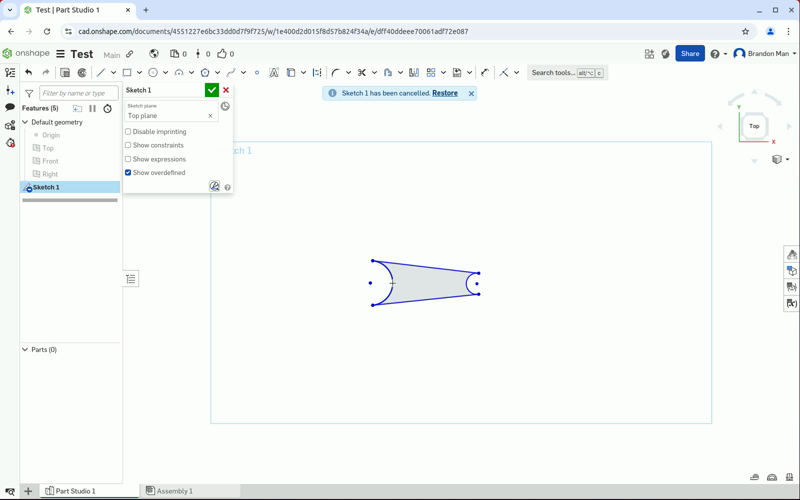
key_down(shift)
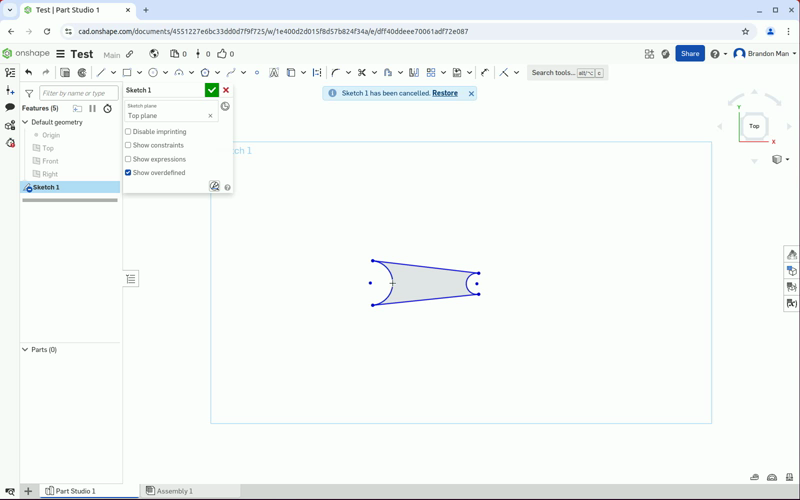
mouse_move(402, 288)
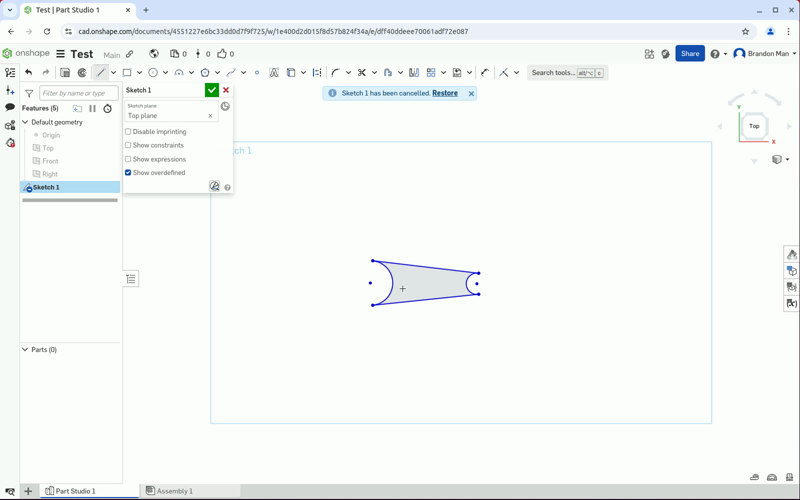
click(402, 288)
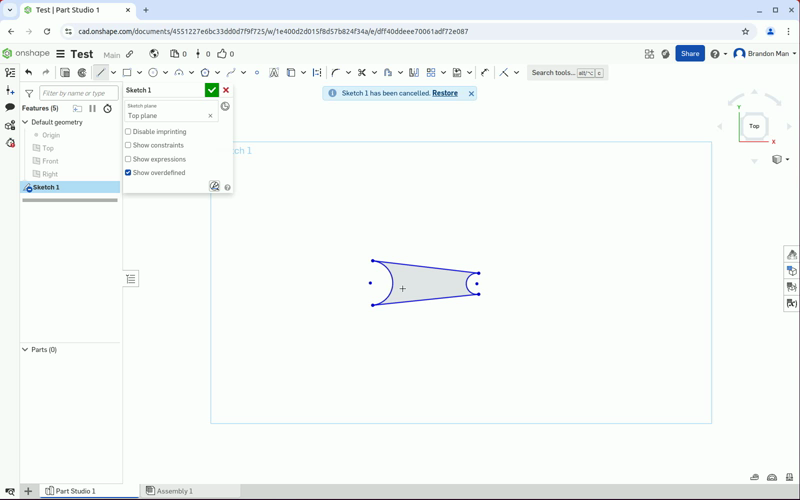
key_up(shift)
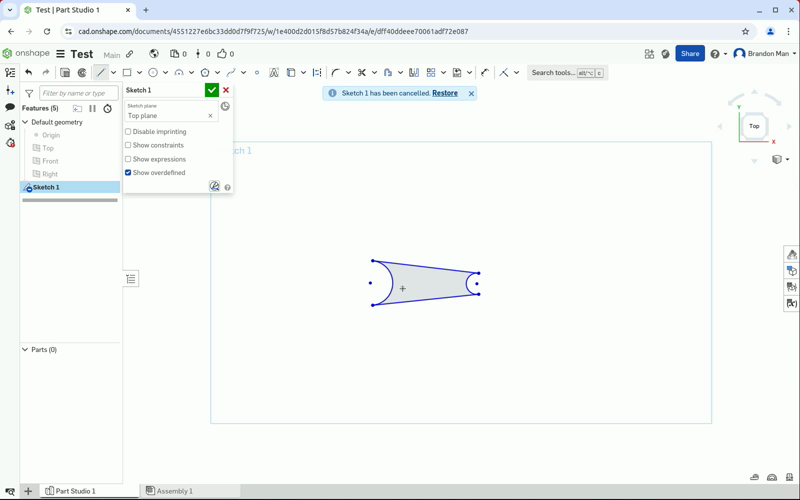
key_down(shift)
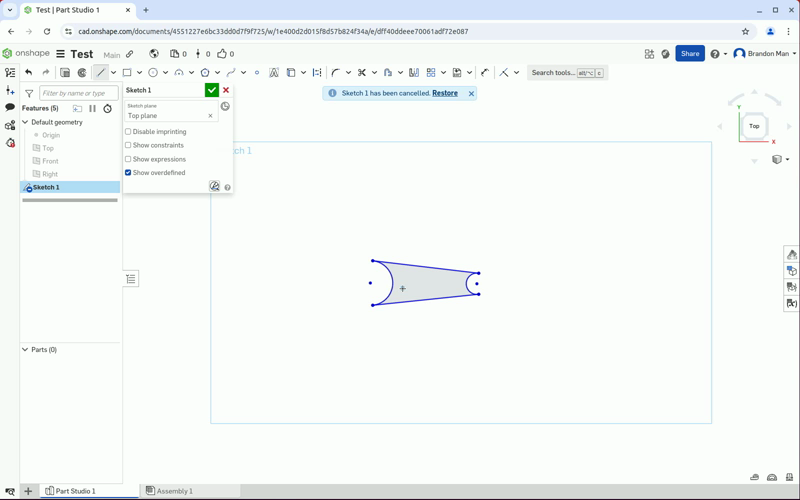
mouse_move(432, 288)
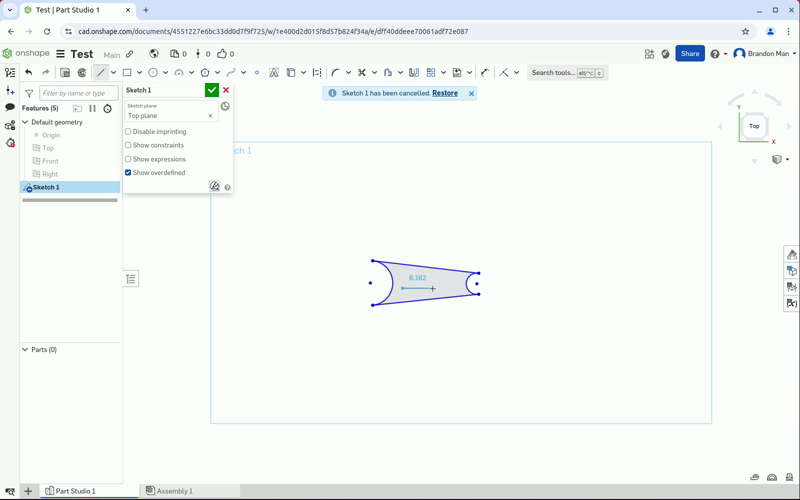
mouse_move(445, 288)
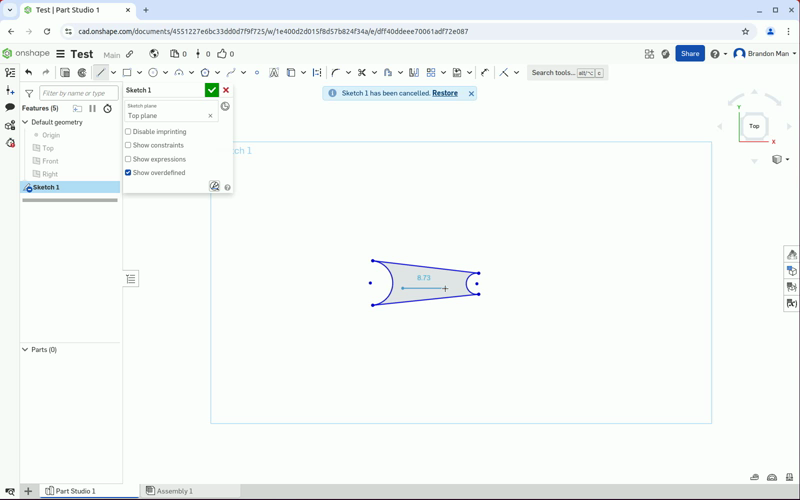
click(445, 288)
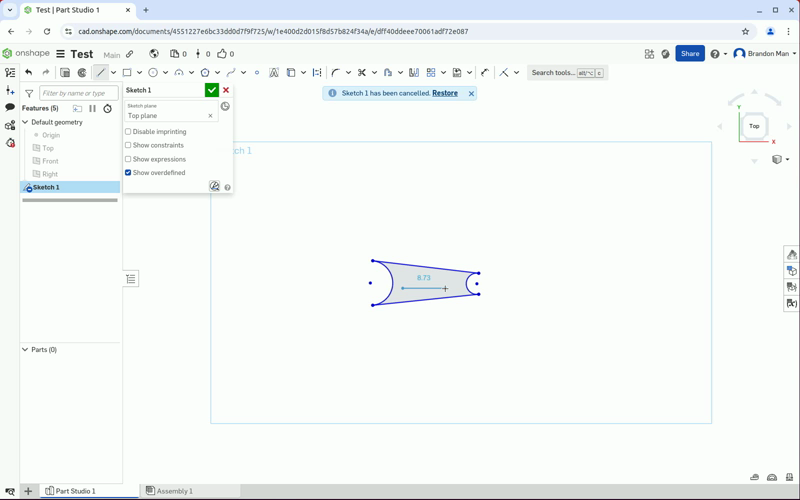
key_up(shift)
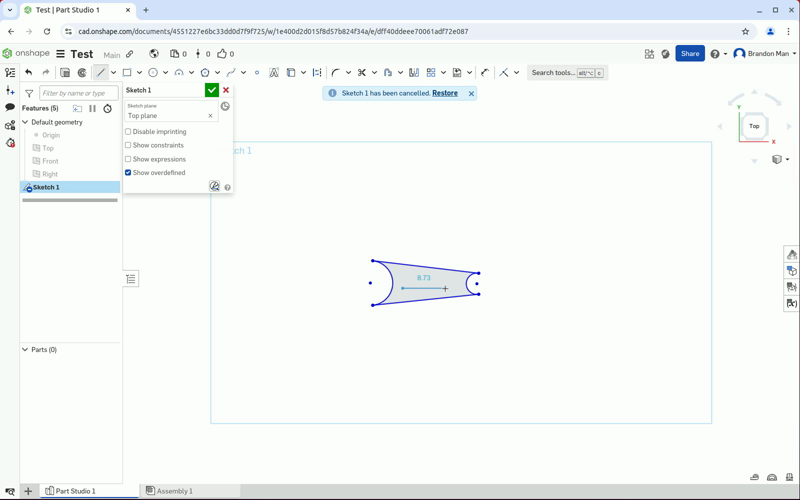
key(esc)
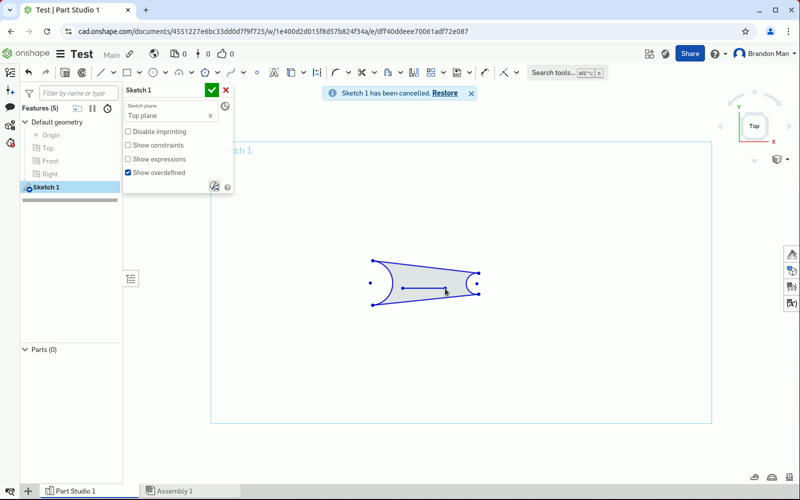
key(a)
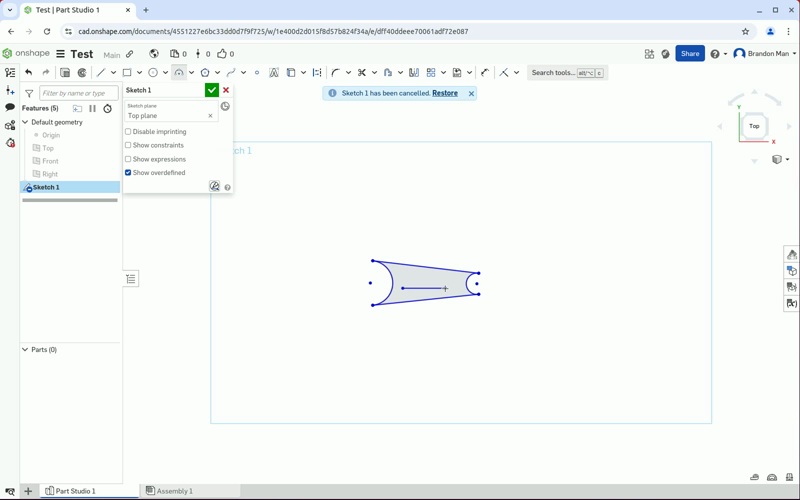
mouse_move(445, 288)
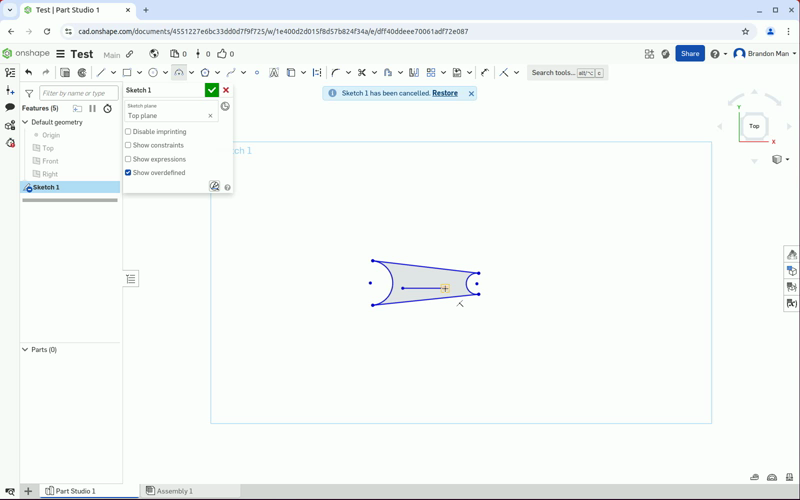
click(445, 288)
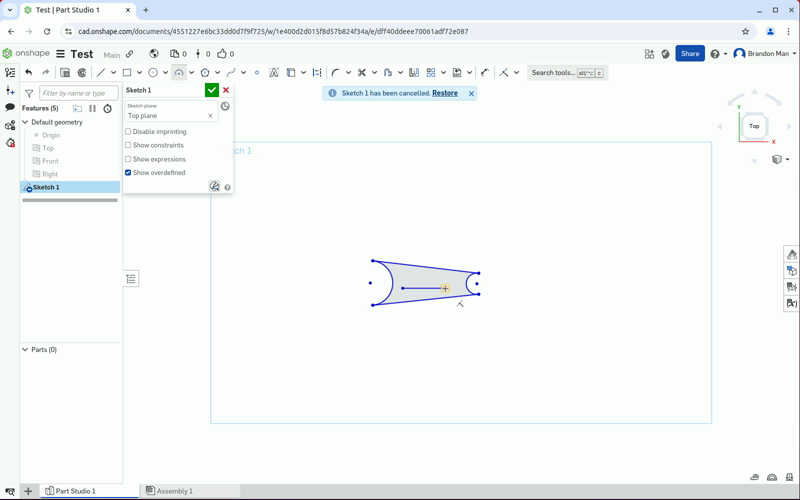
key_down(shift)
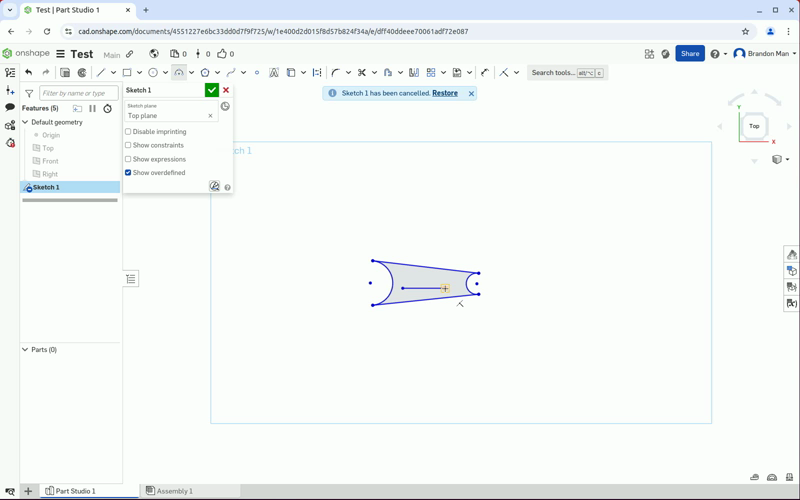
mouse_move(445, 277)
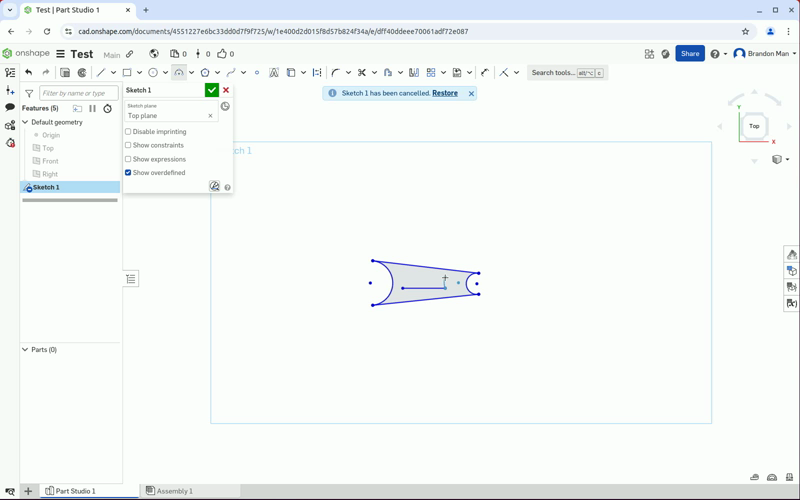
click(445, 277)
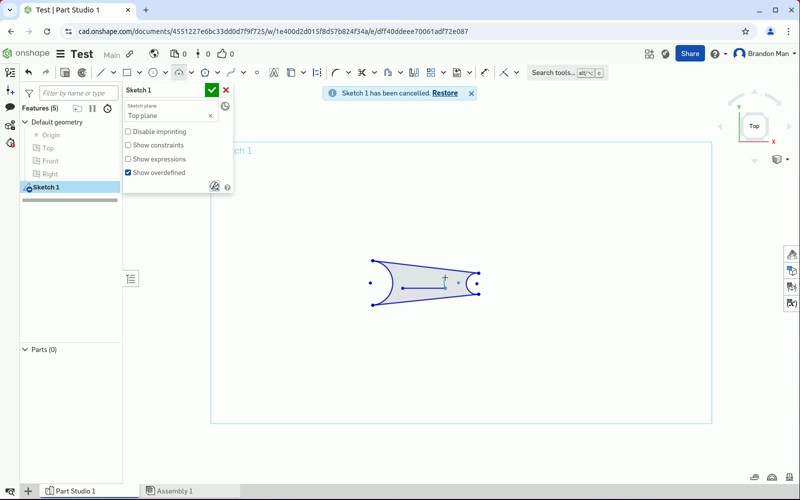
mouse_move(450, 282)
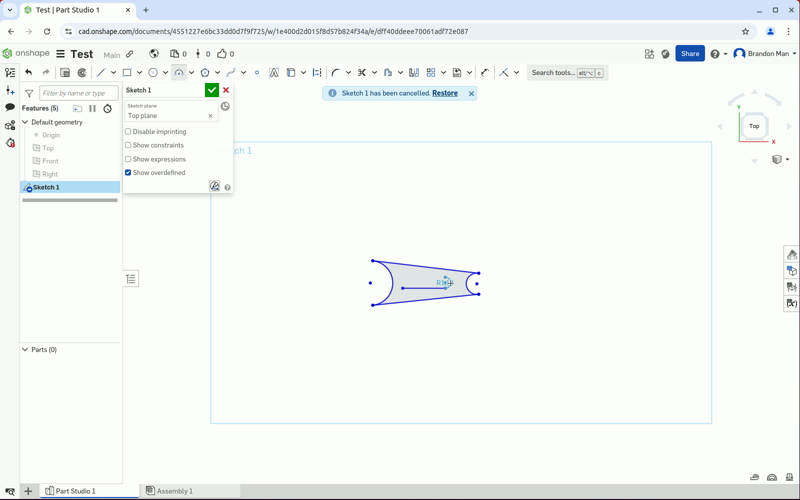
click(450, 282)
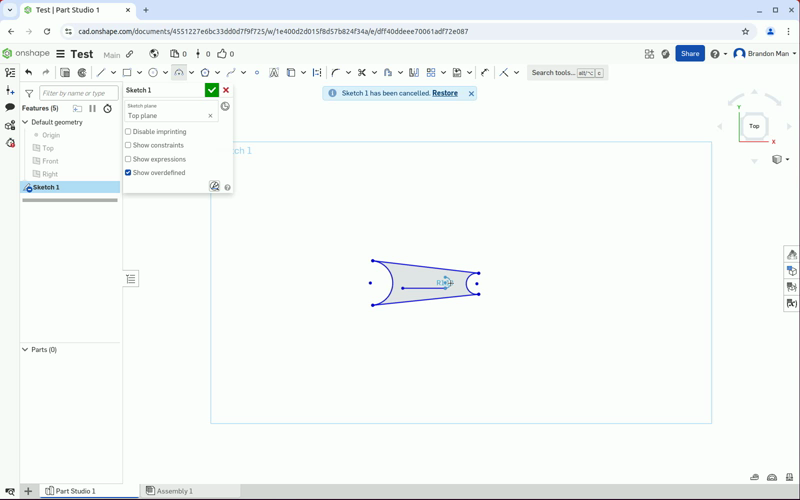
key_up(shift)
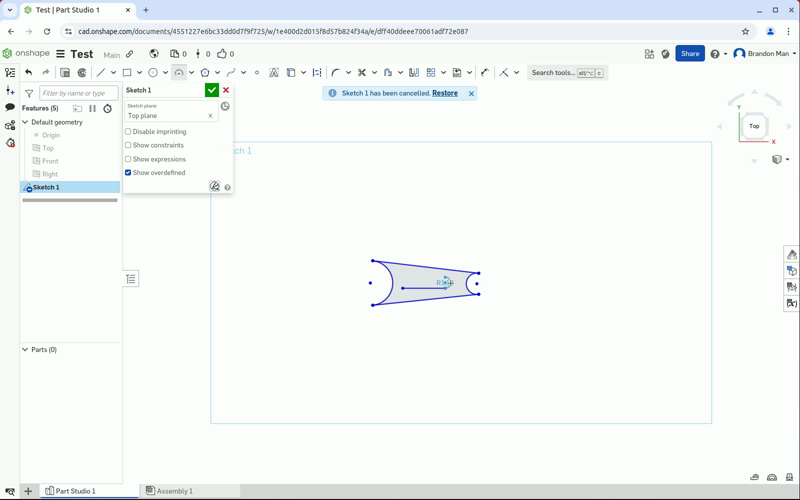
key(esc)
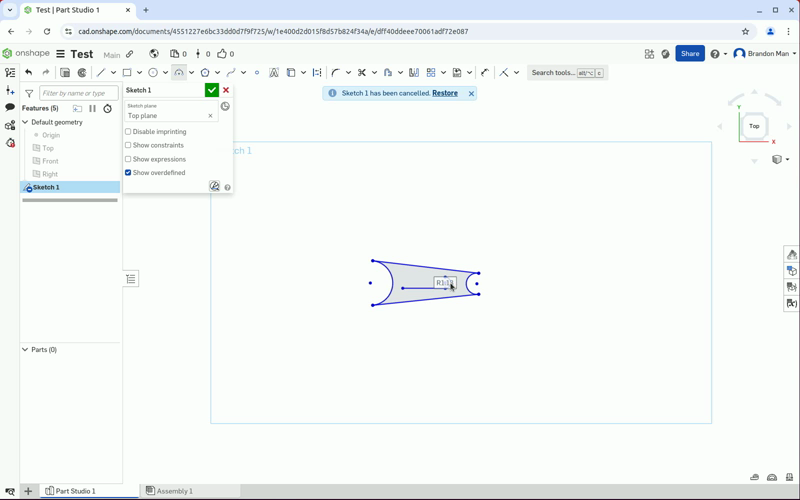
key(l)
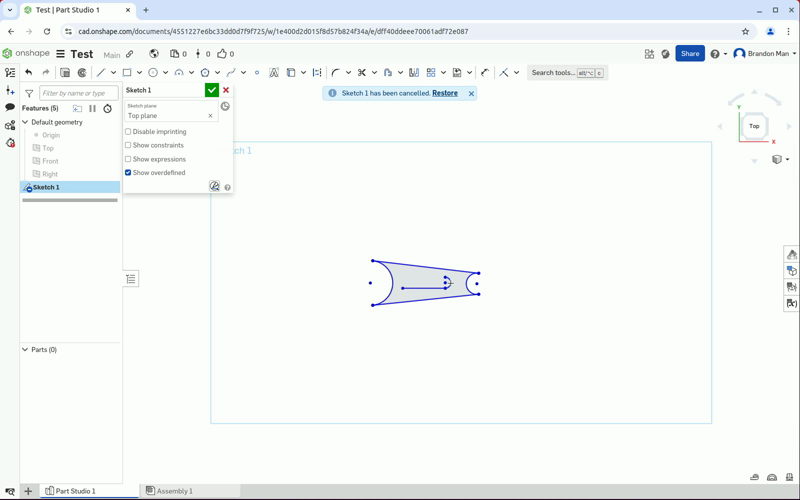
mouse_move(445, 277)
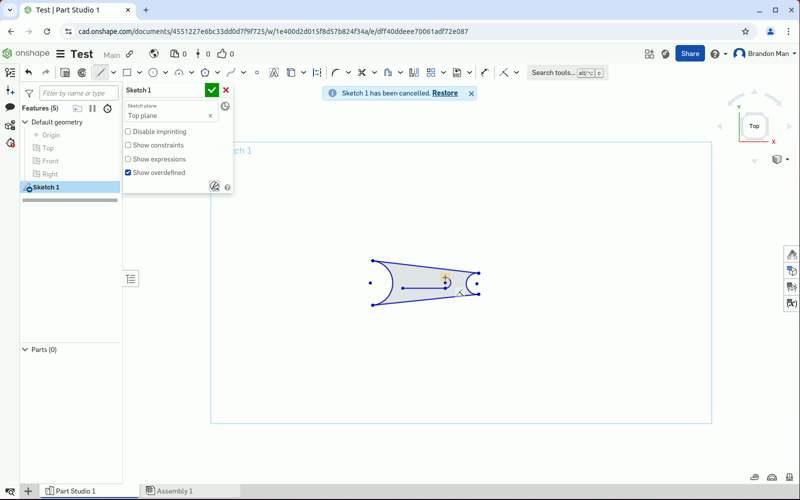
click(445, 277)
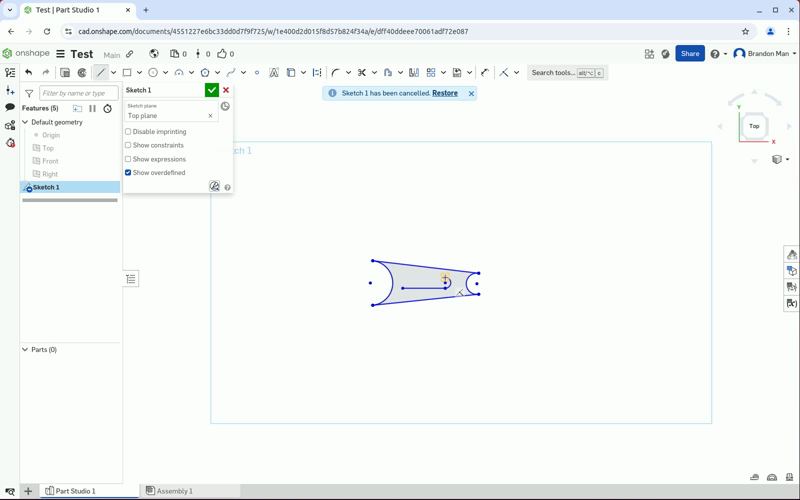
key_down(shift)
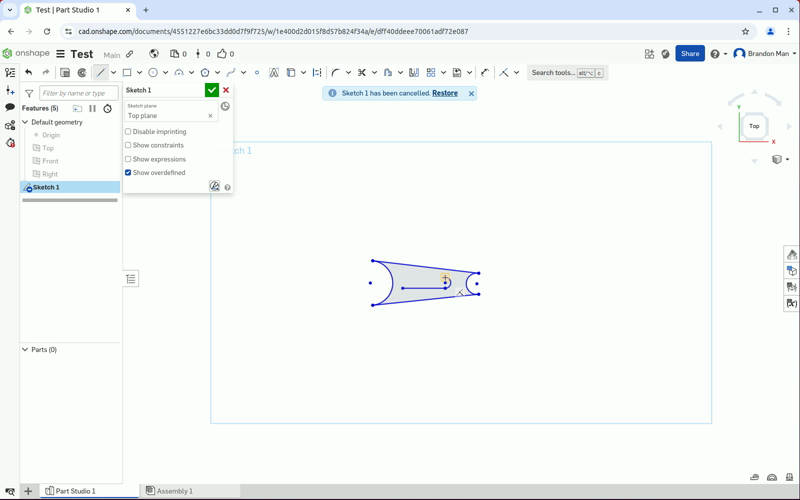
mouse_move(475, 277)
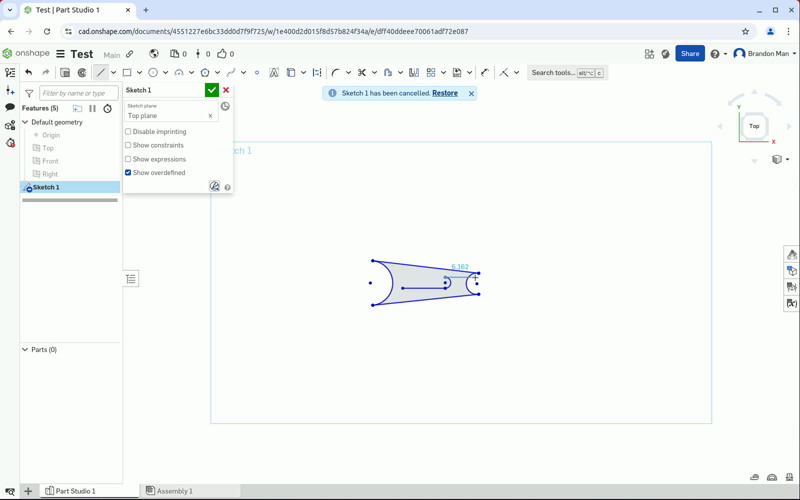
mouse_move(402, 277)
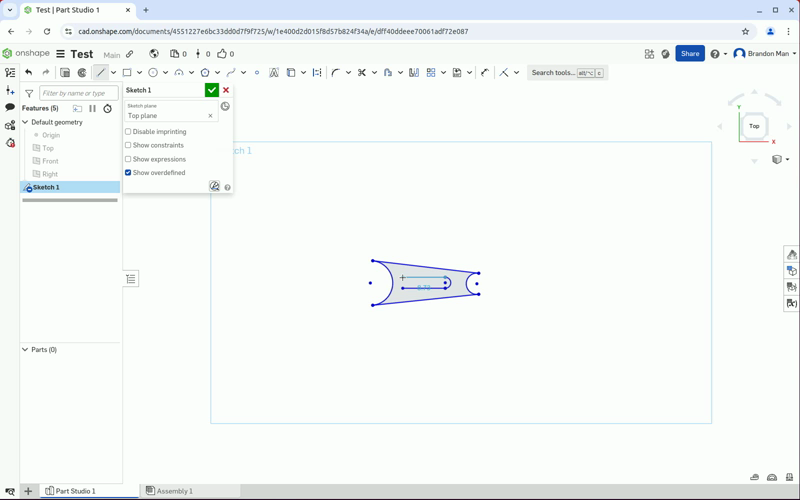
click(402, 277)
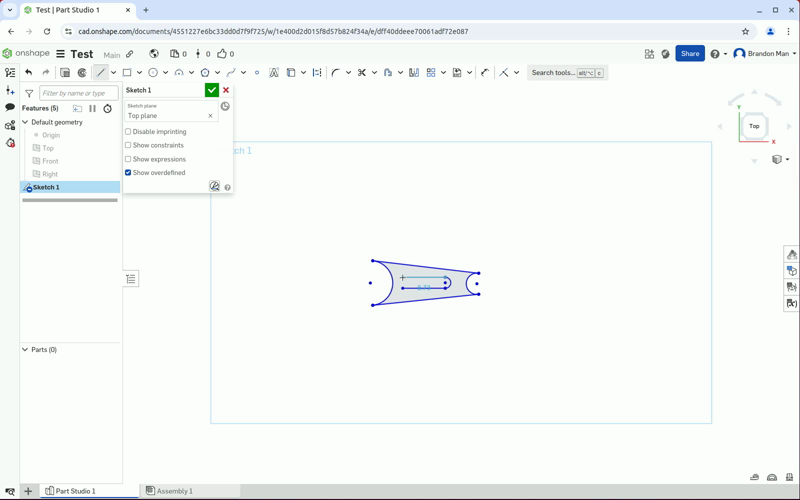
key_up(shift)
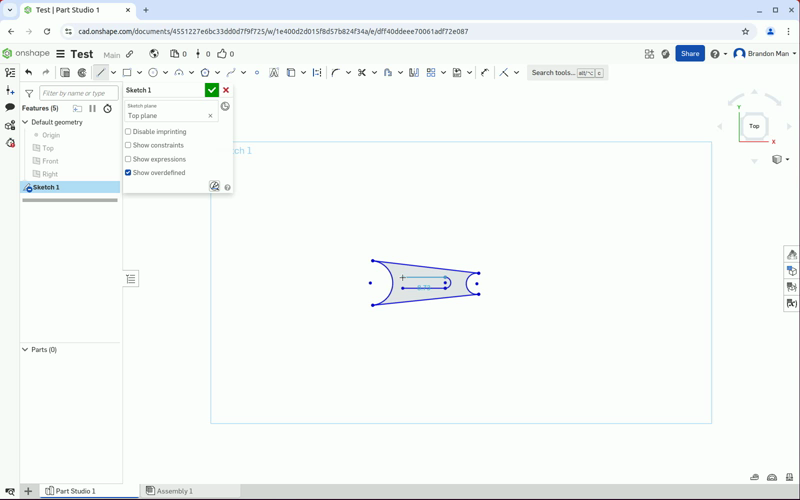
key(esc)
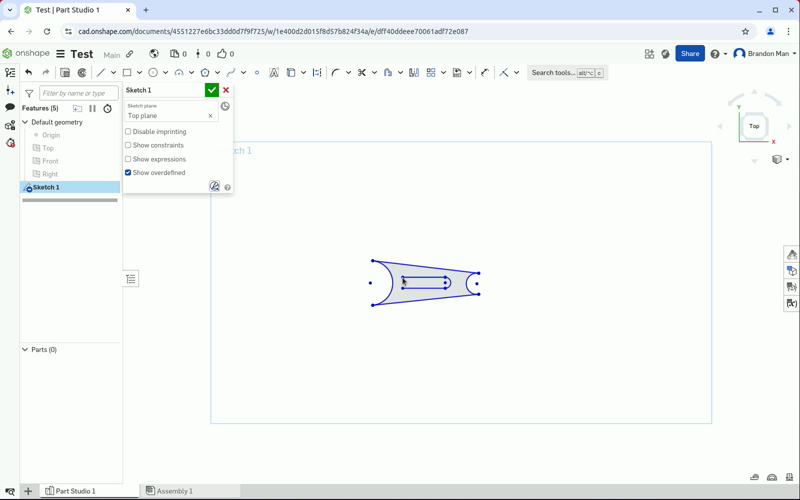
key(a)
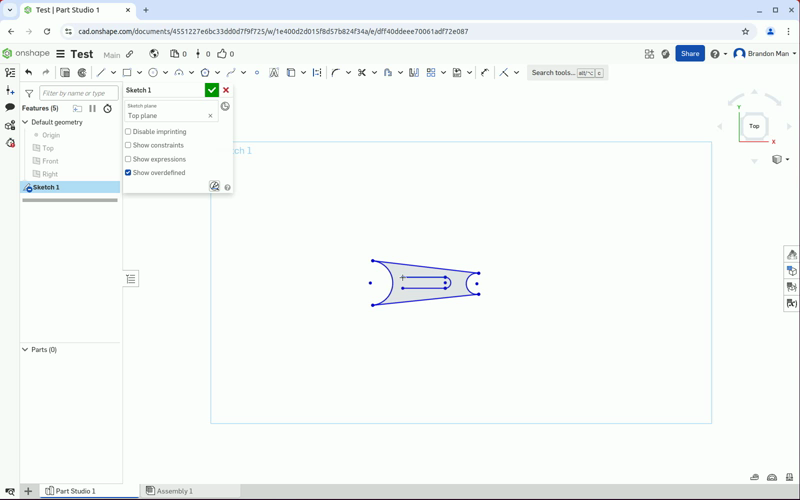
mouse_move(402, 277)
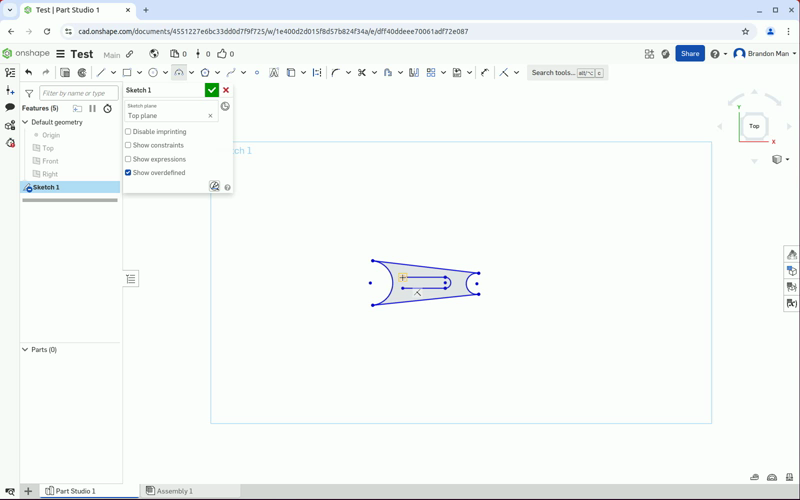
click(402, 277)
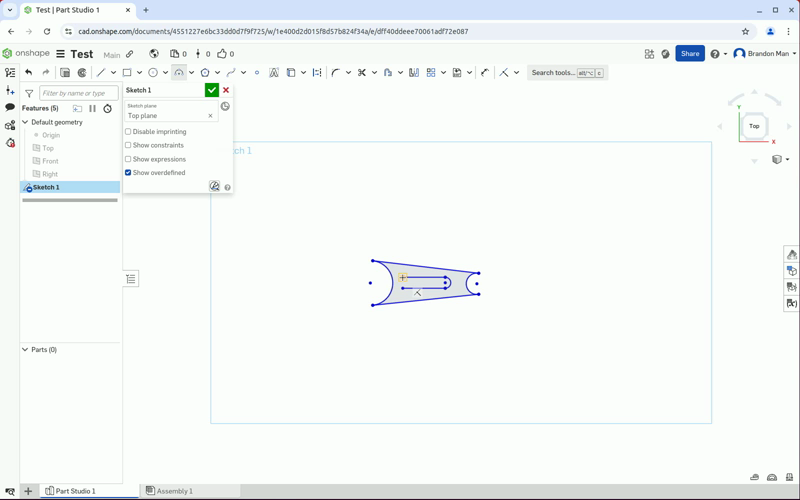
mouse_move(402, 288)
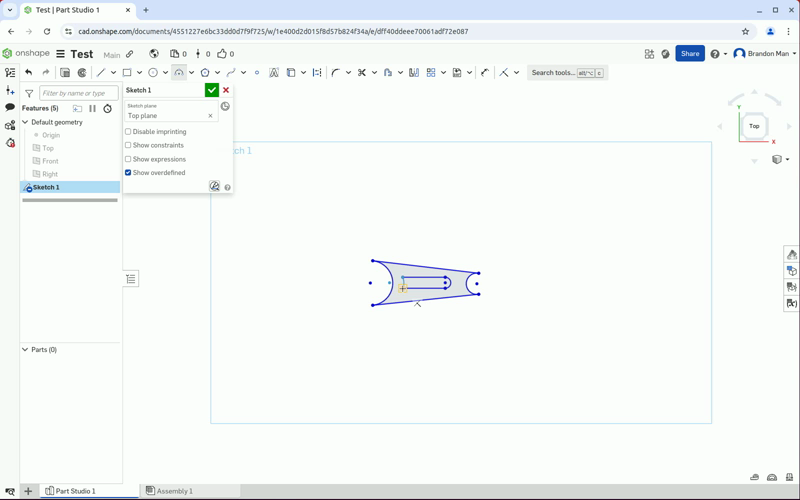
click(402, 288)
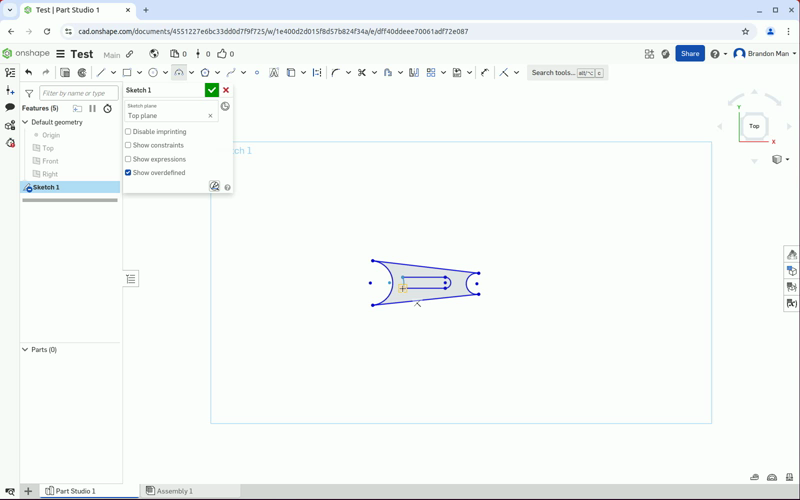
key_down(shift)
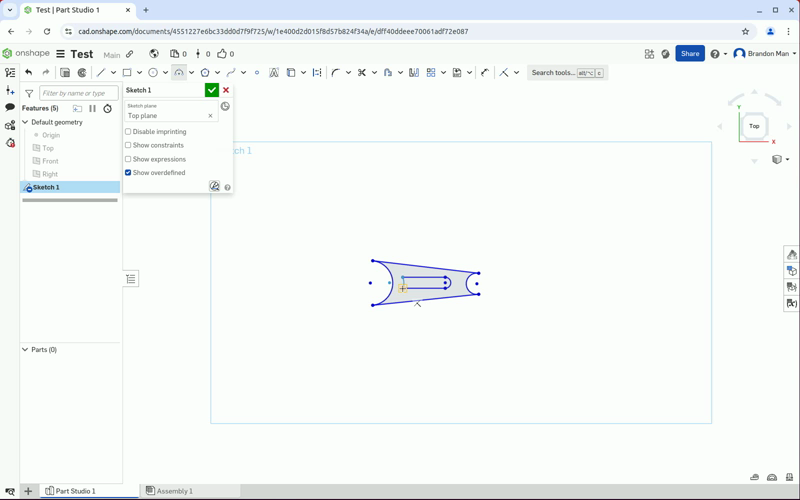
mouse_move(397, 282)
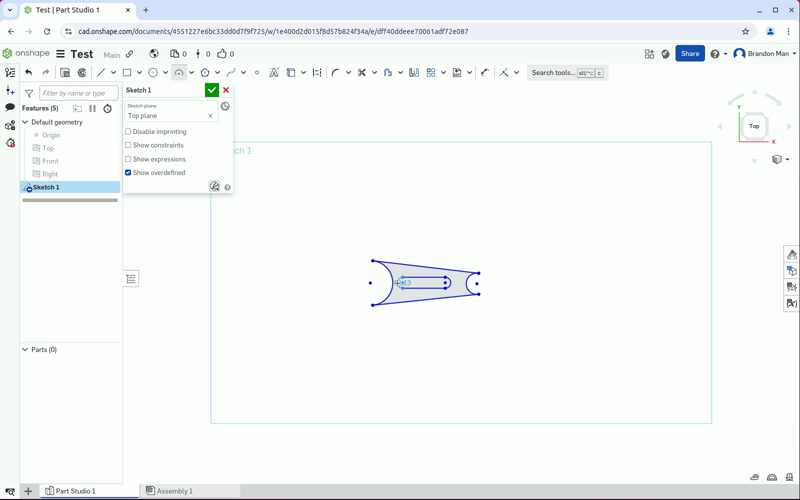
scroll(6)
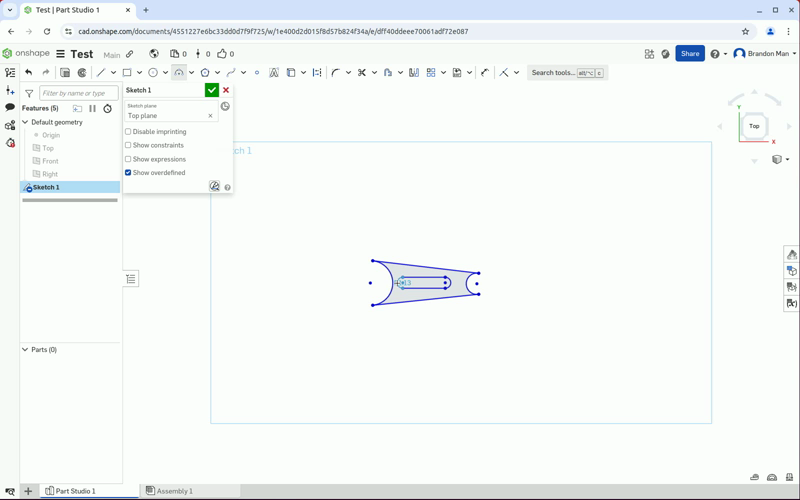
scroll(6)
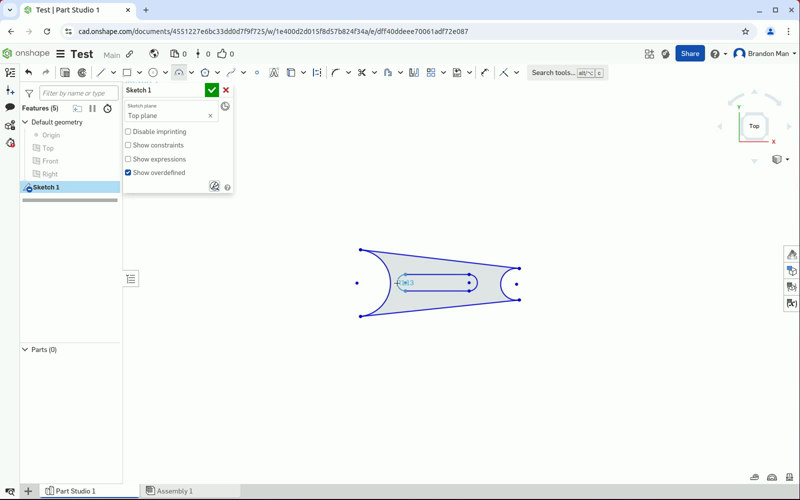
scroll(6)
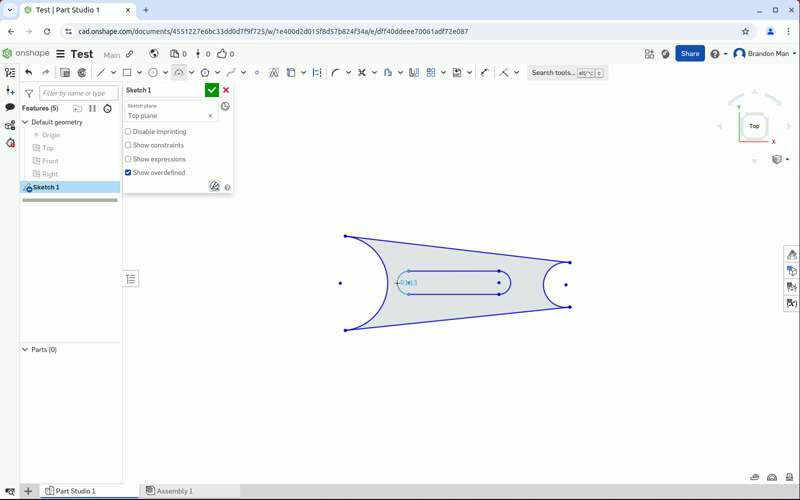
scroll(6)
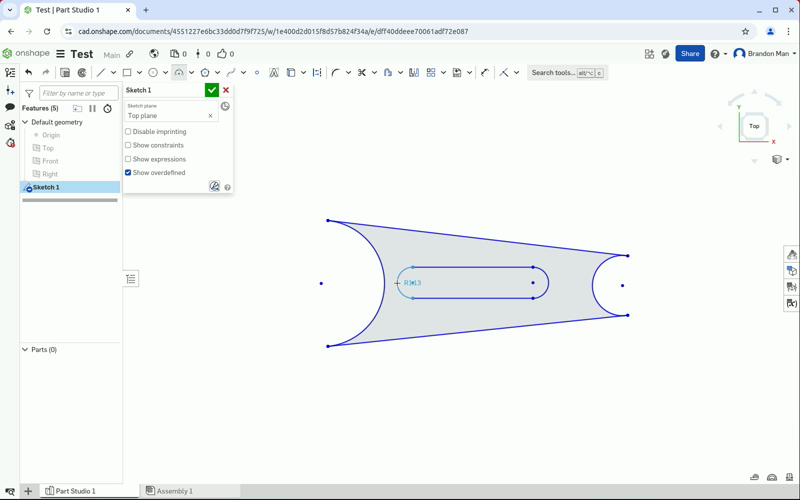
scroll(6)
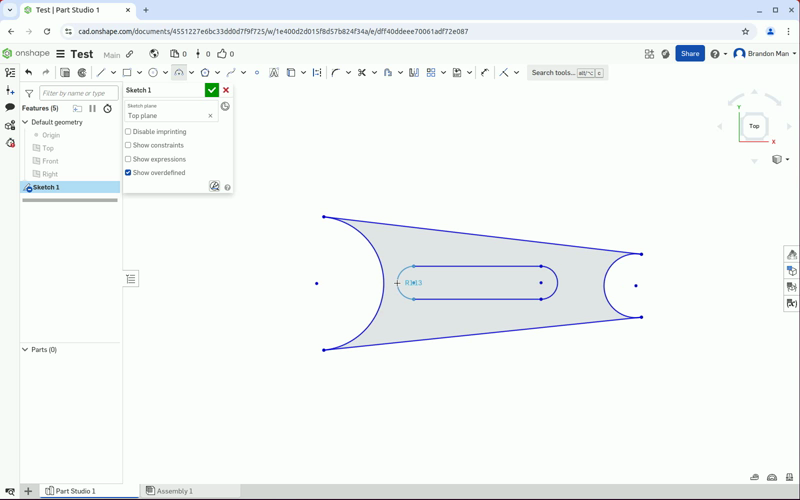
scroll(6)
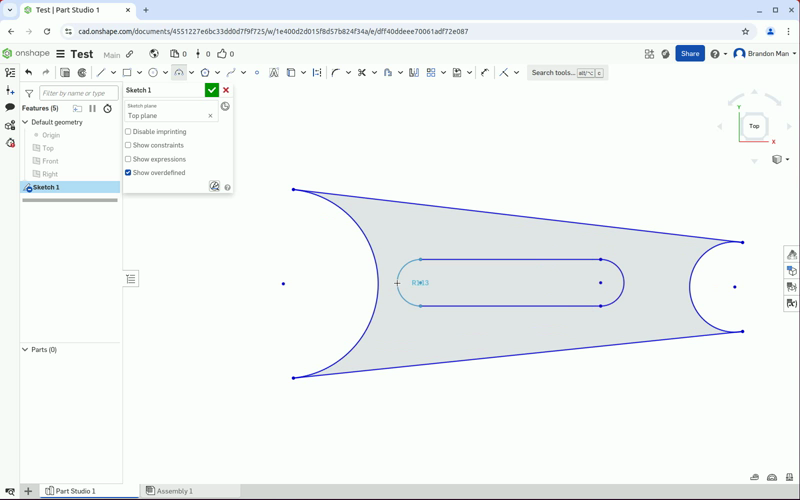
scroll(6)
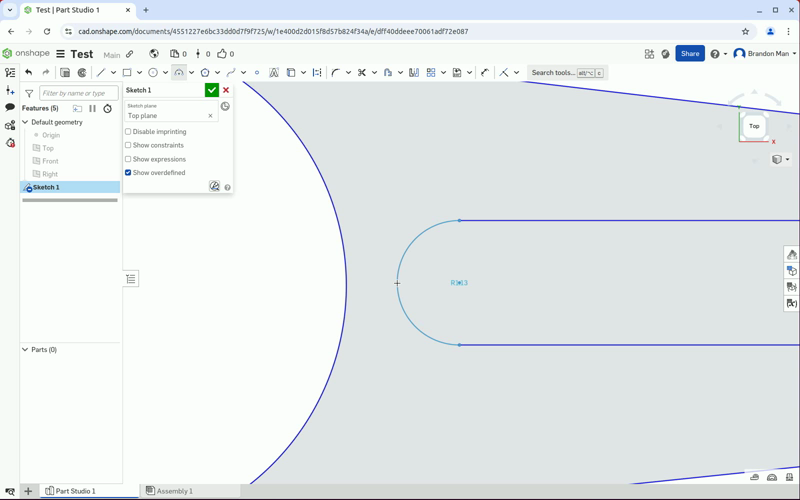
click(397, 282)
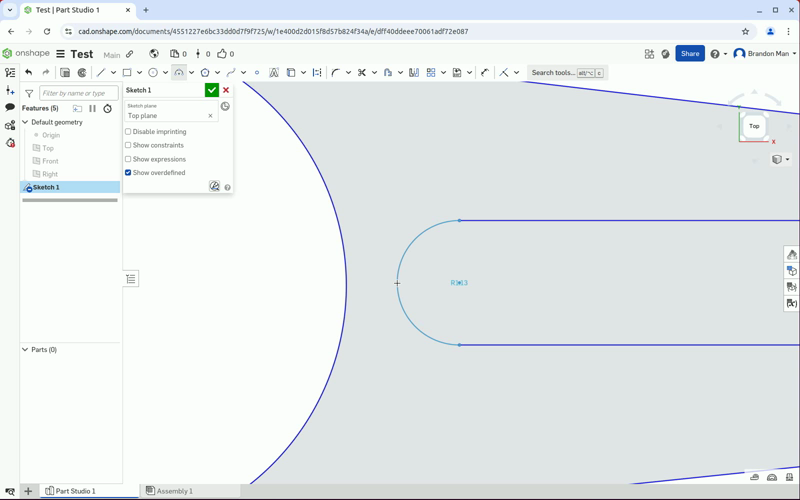
scroll(-6)
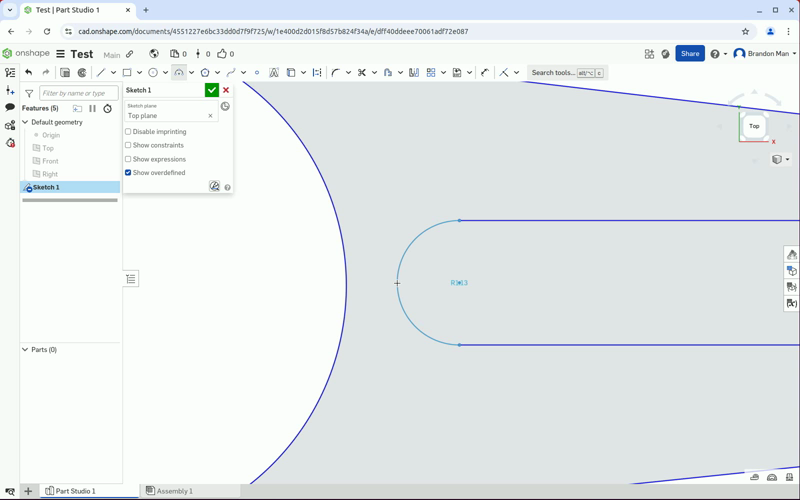
scroll(-6)
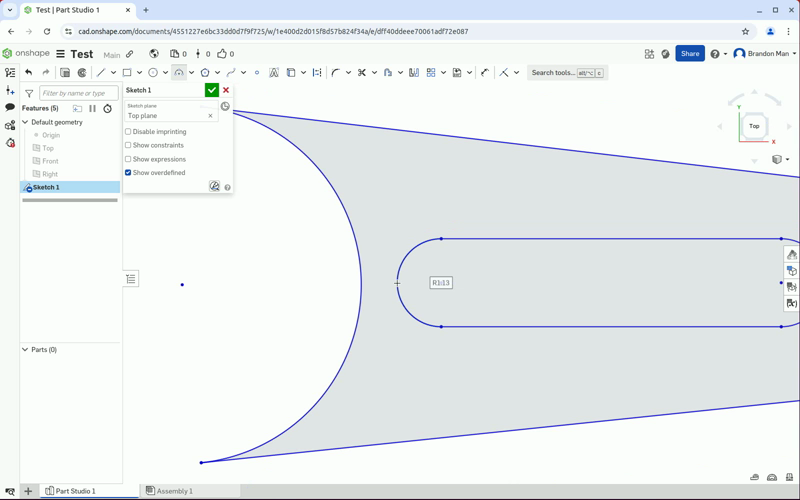
scroll(-6)
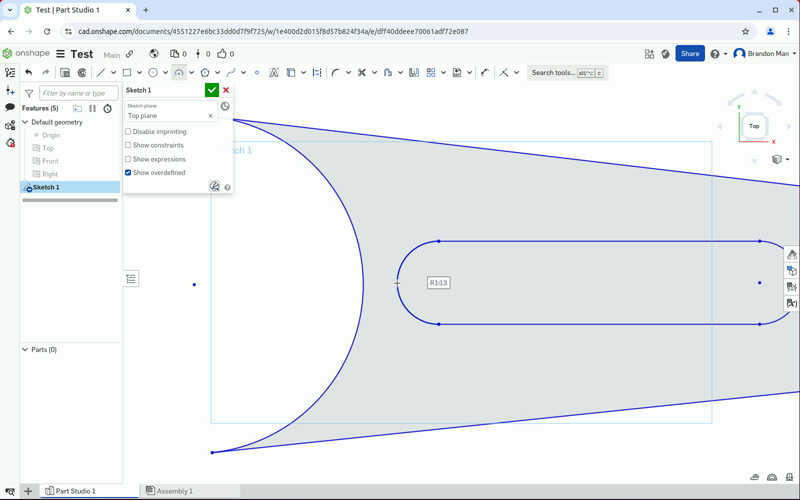
scroll(-6)
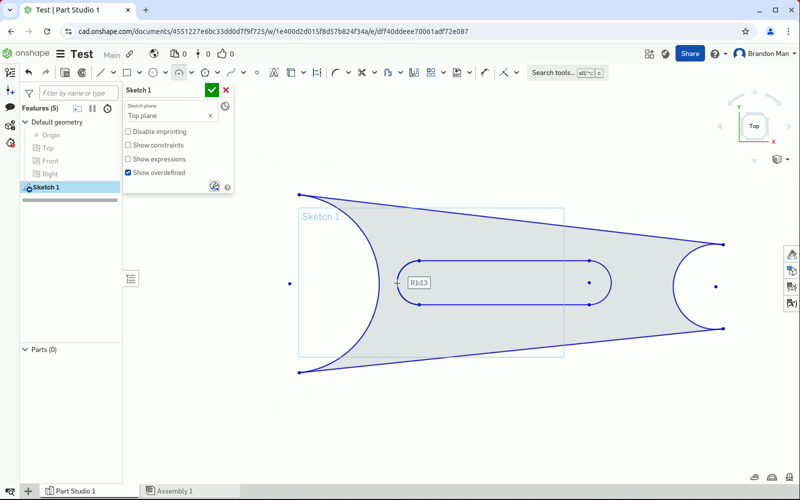
scroll(-6)
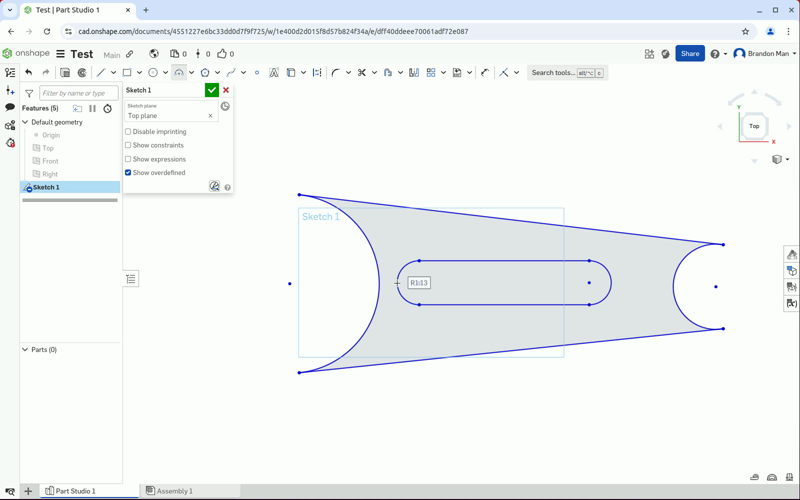
scroll(-6)
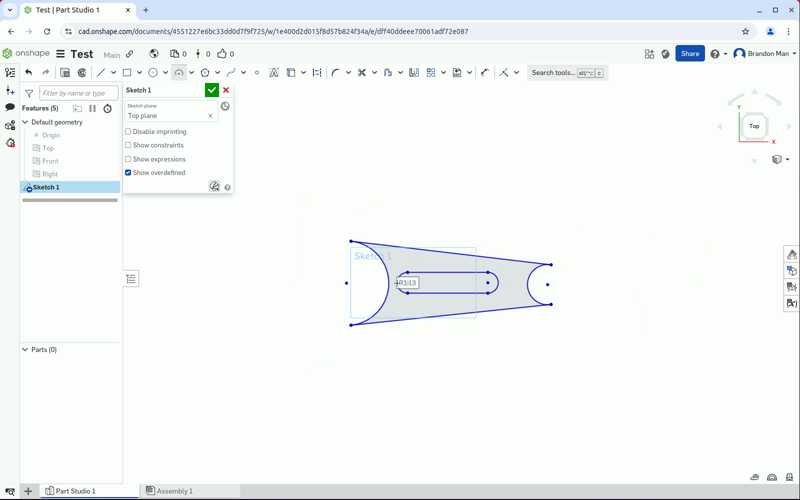
scroll(-6)
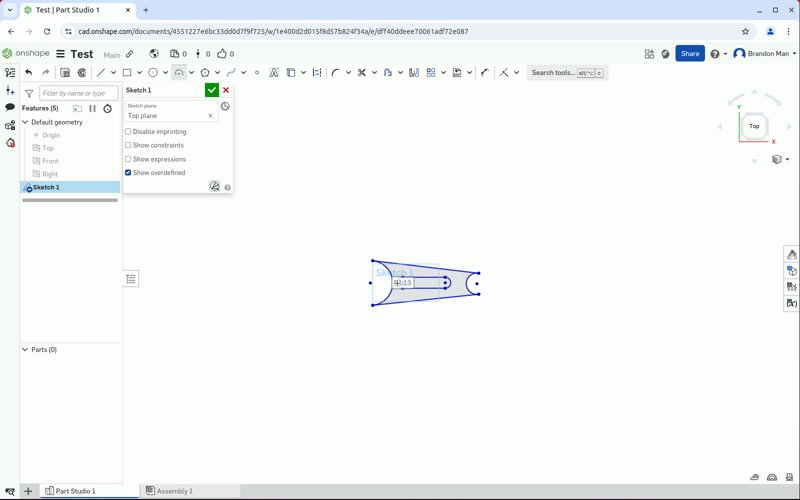
key_up(shift)
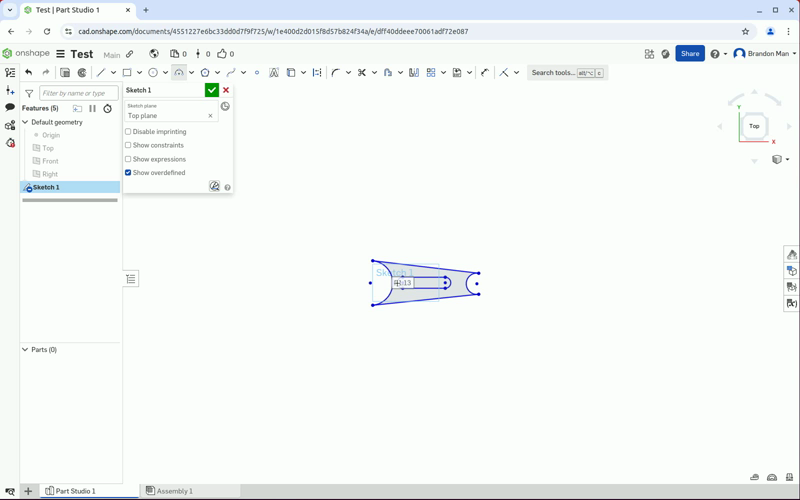
key(esc)
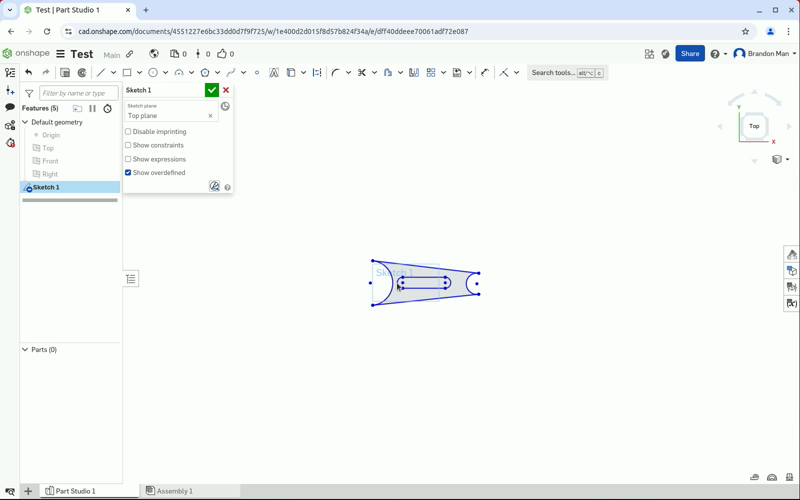
mouse_move(441, 274)
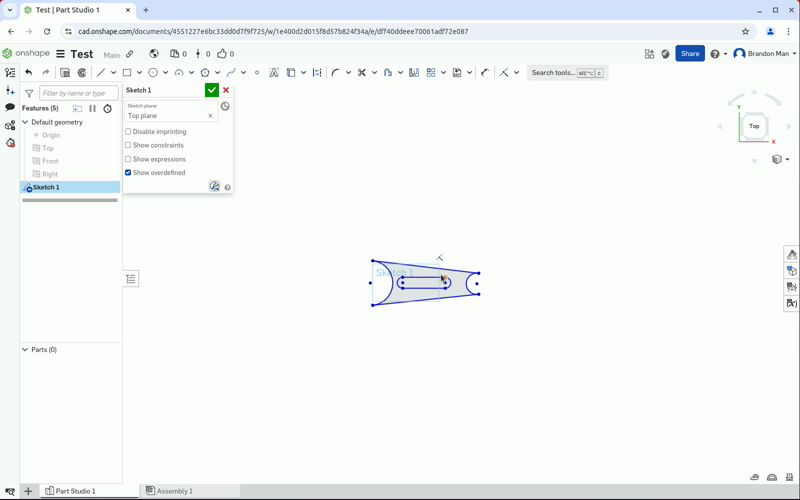
click(441, 274)
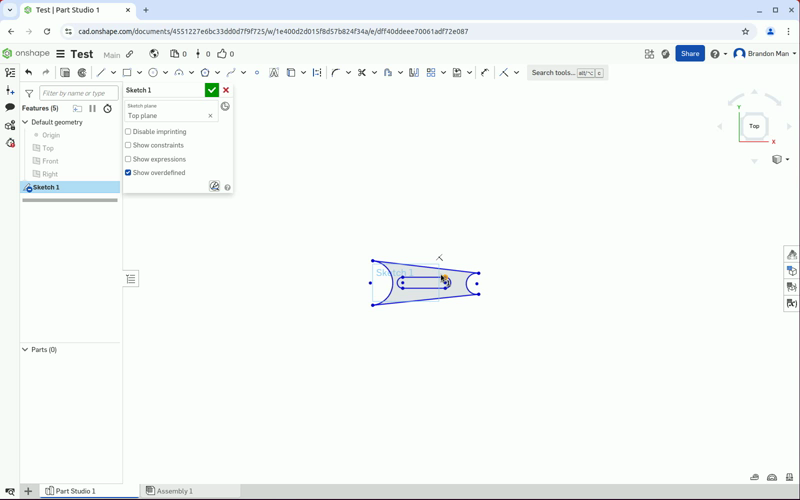
mouse_move(73, 352)
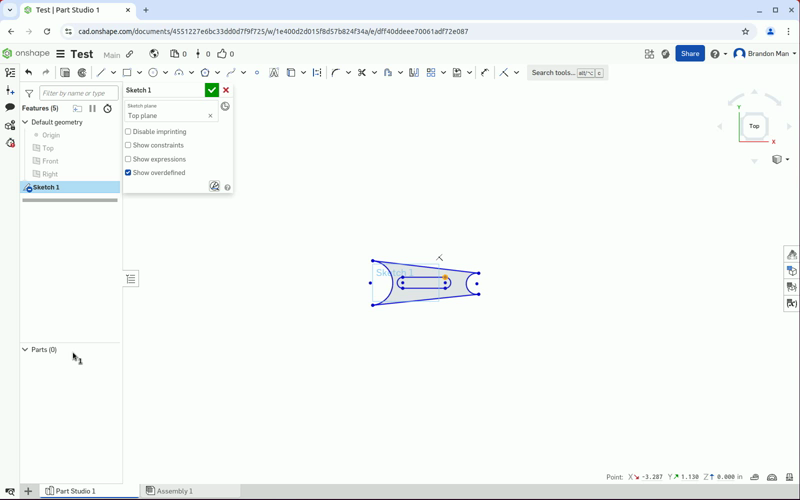
key(shift+y)
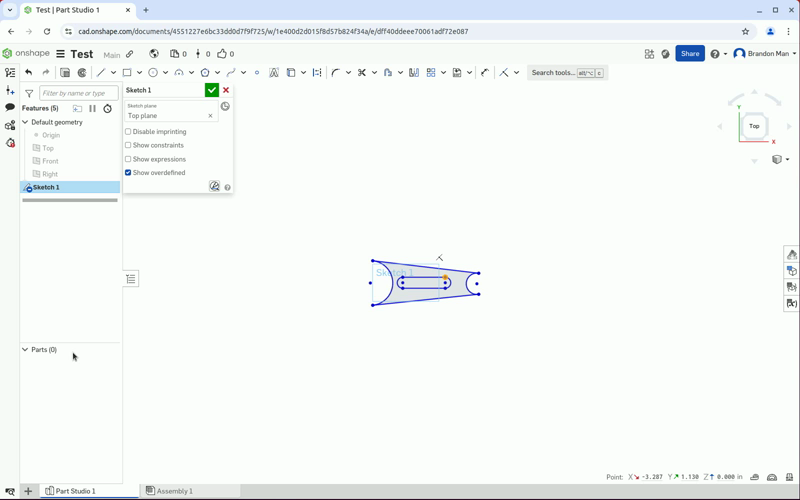
key(shift+e)
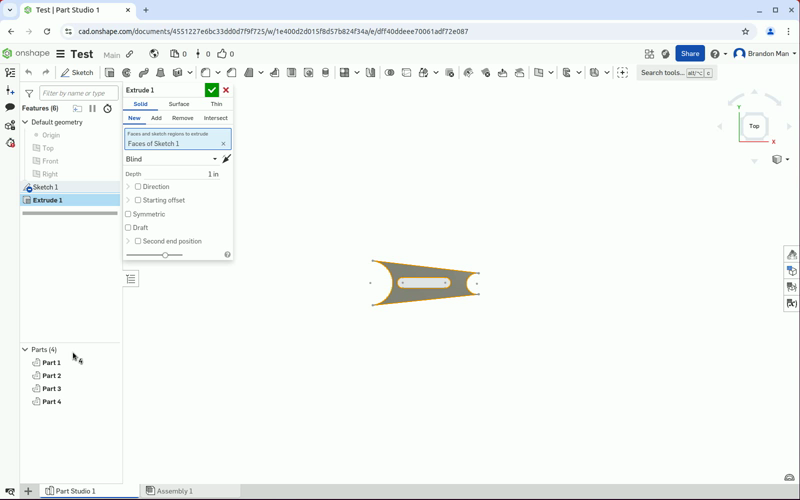
mouse_move(143, 106)
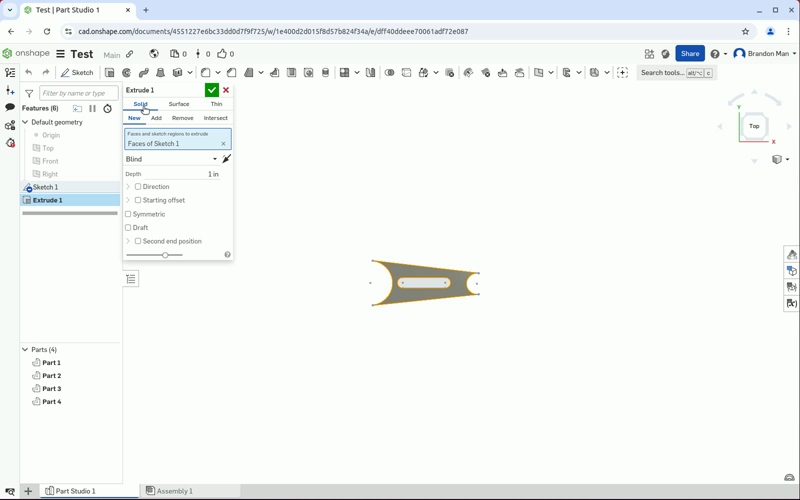
click(143, 106)
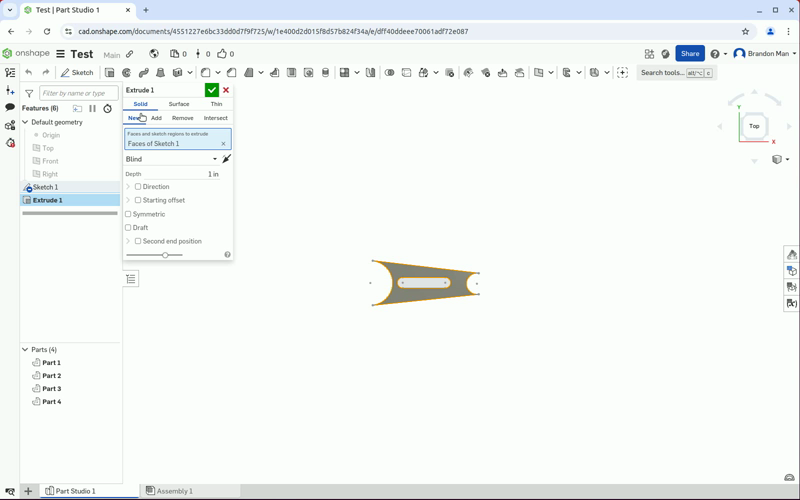
mouse_move(137, 120)
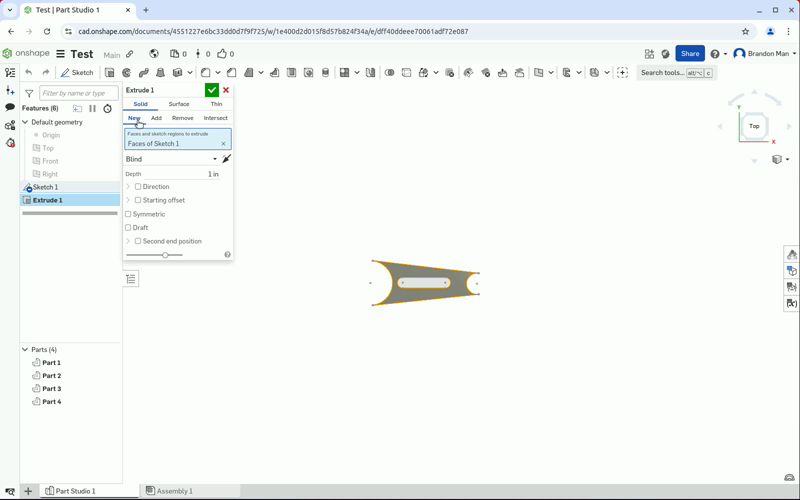
click(137, 120)
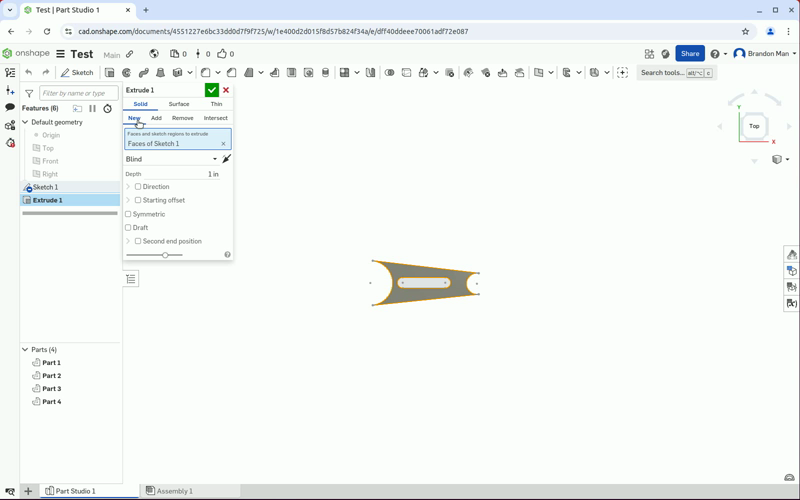
key(tab, 4)
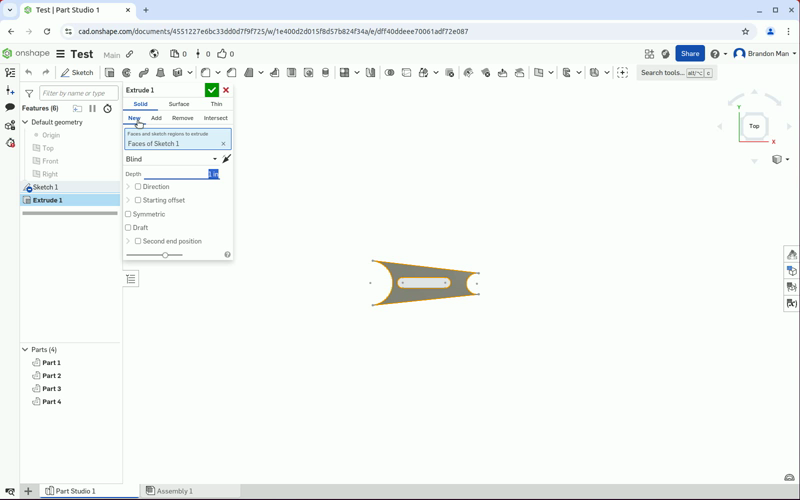
text(4.333)
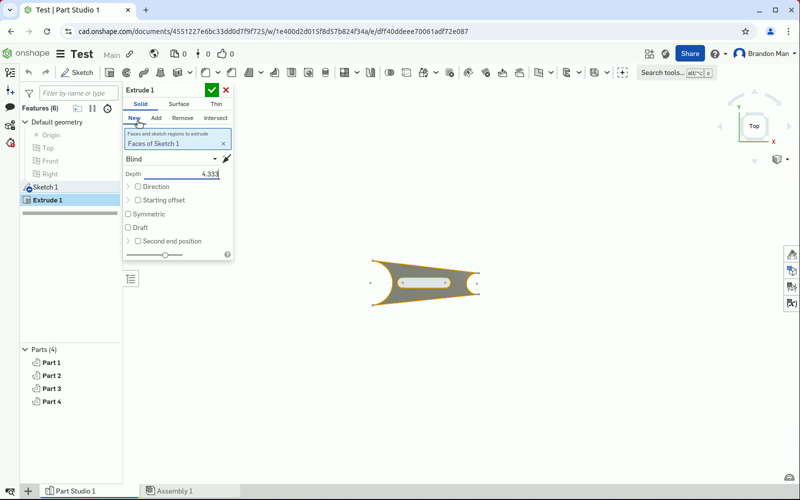
key(enter)
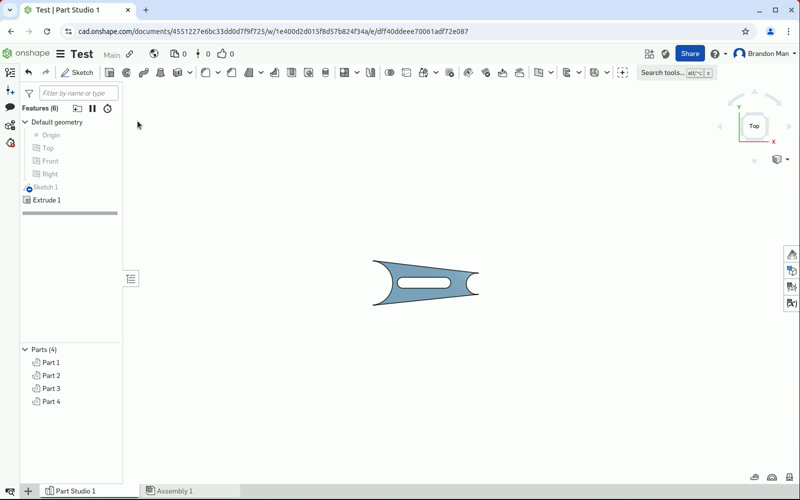
key(shift+h)
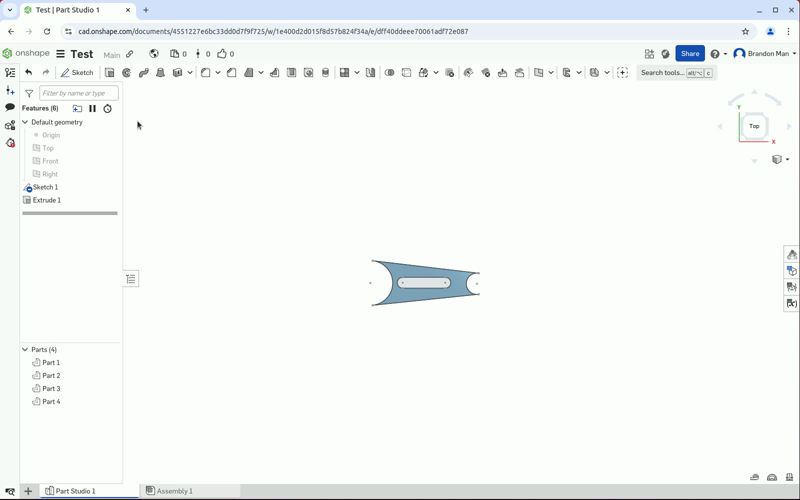
key(shift+h)
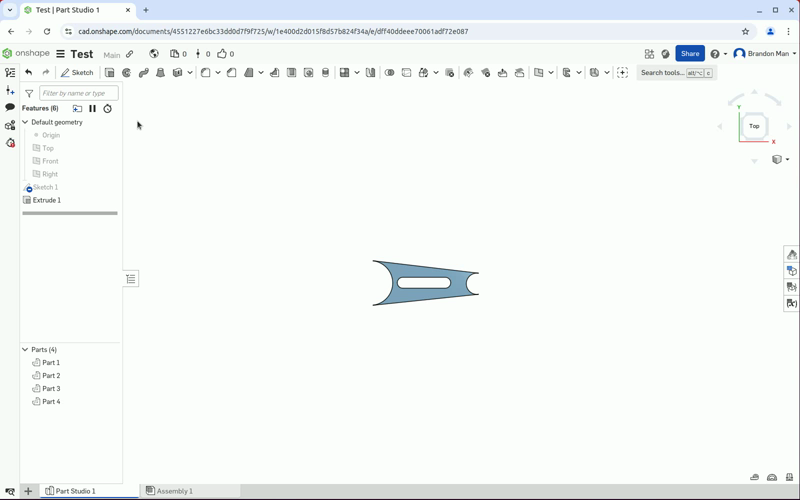
mouse_move(73, 189)
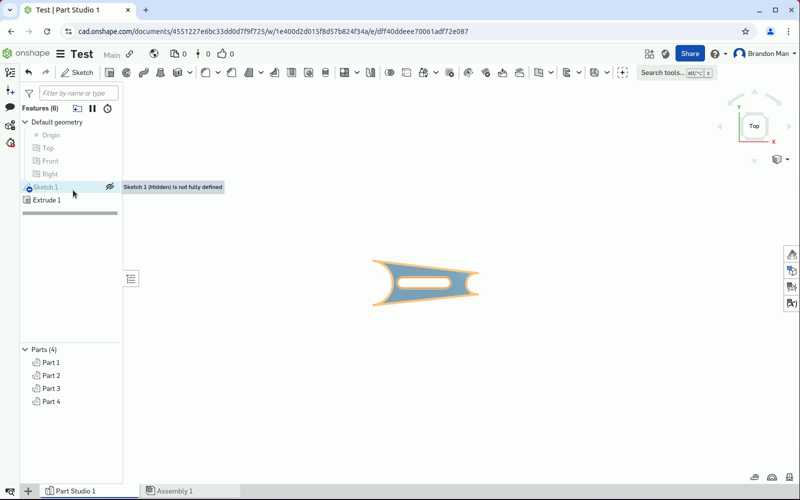
click(73, 189)
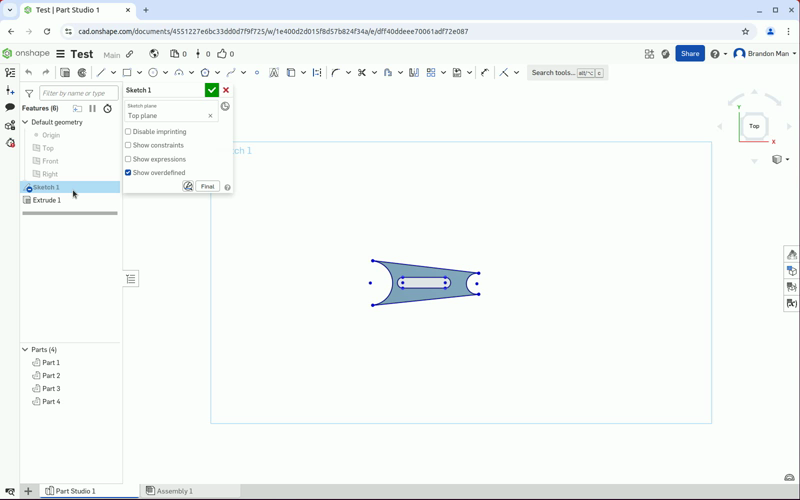
mouse_move(229, 92)
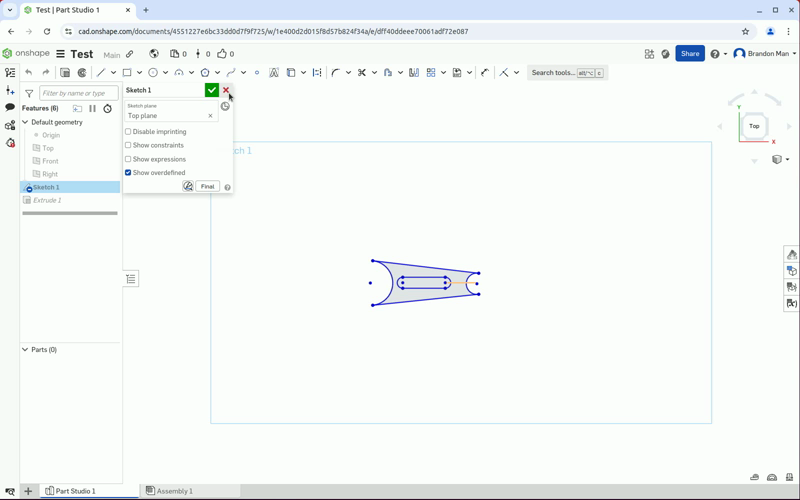
click(229, 92)
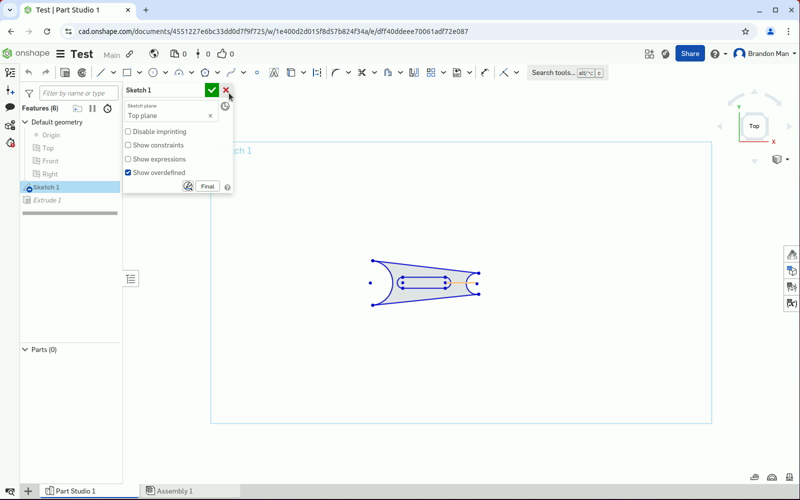
key(shift+s)
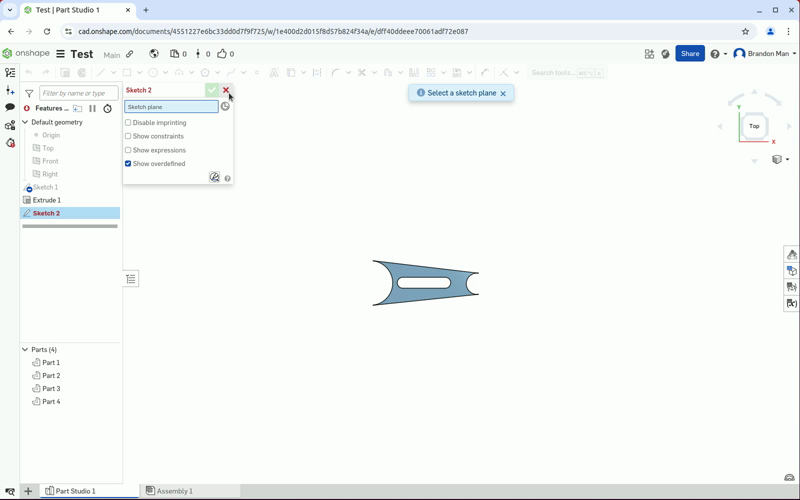
mouse_move(73, 150)
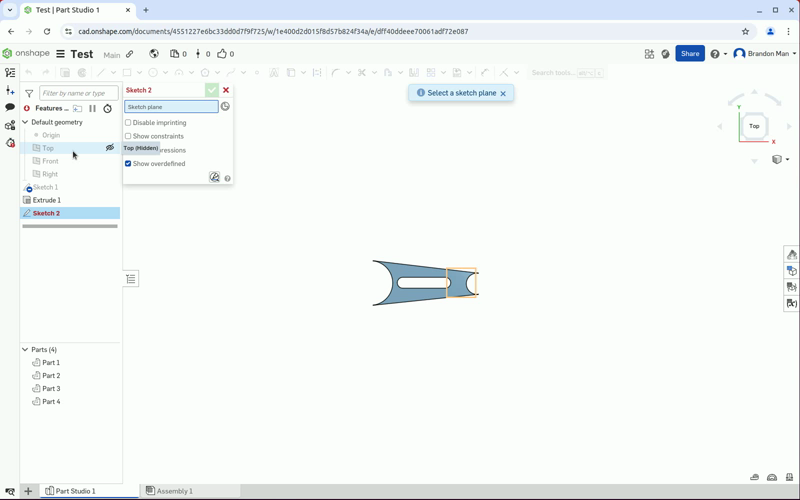
click(73, 150)
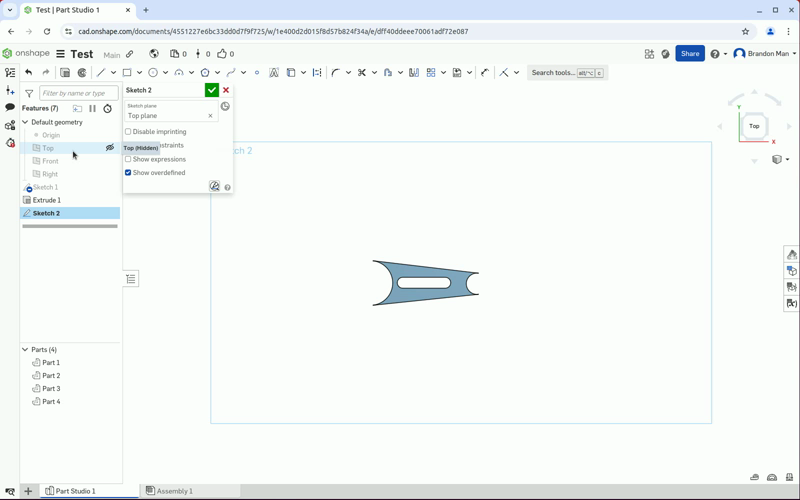
mouse_move(73, 352)
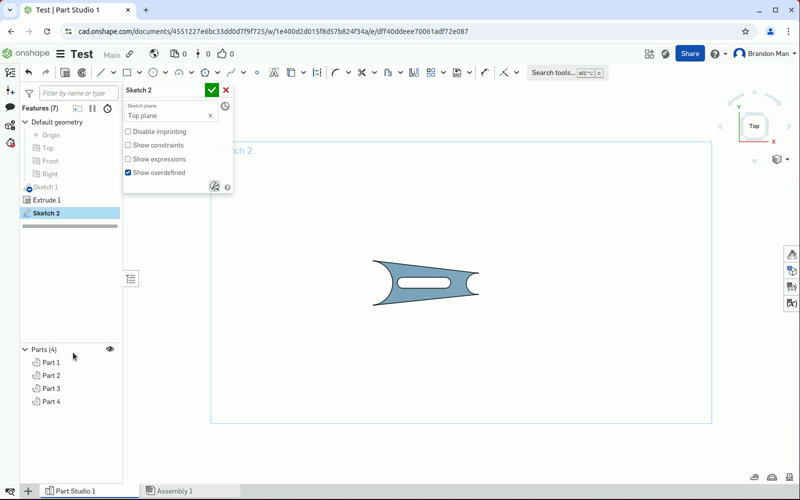
key(y)
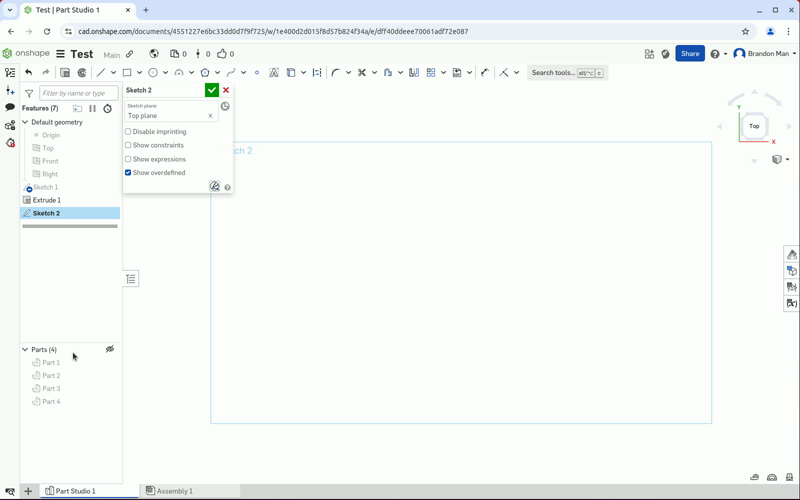
key(c)
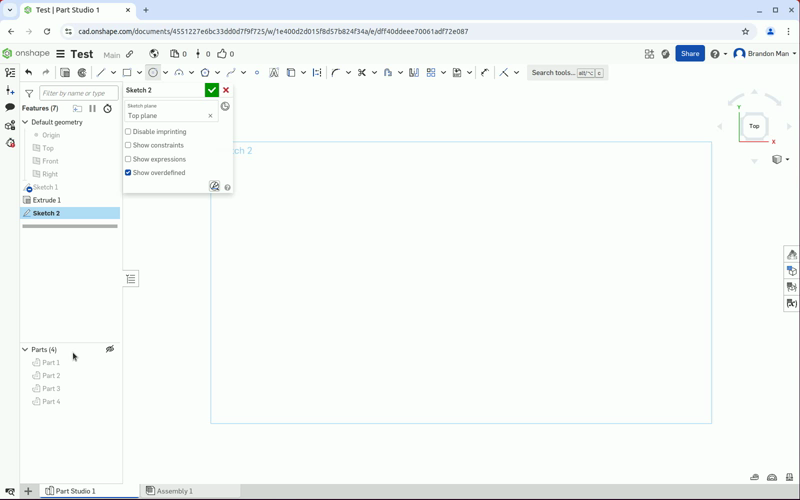
key_down(shift)
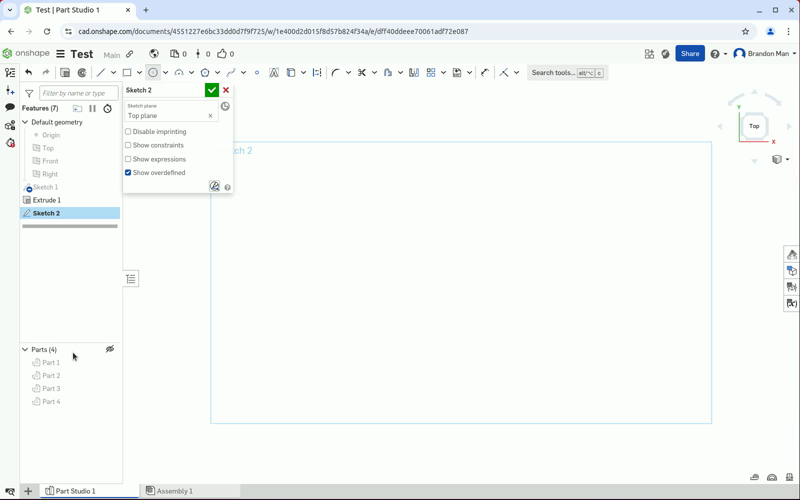
mouse_move(477, 282)
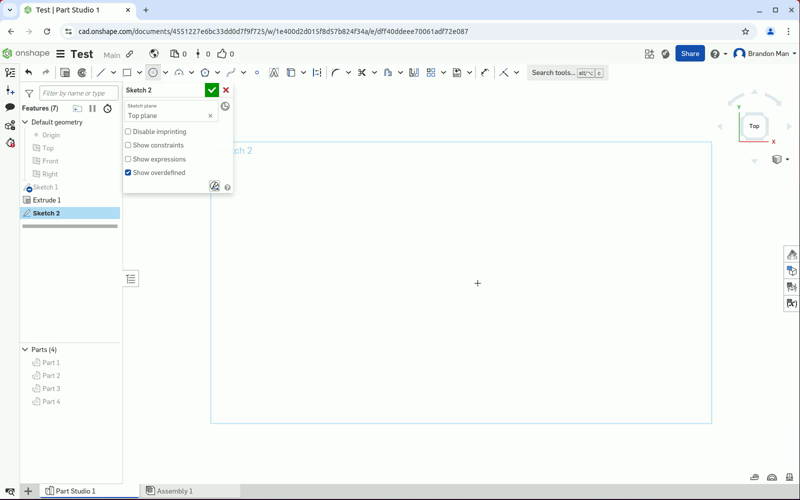
click(477, 282)
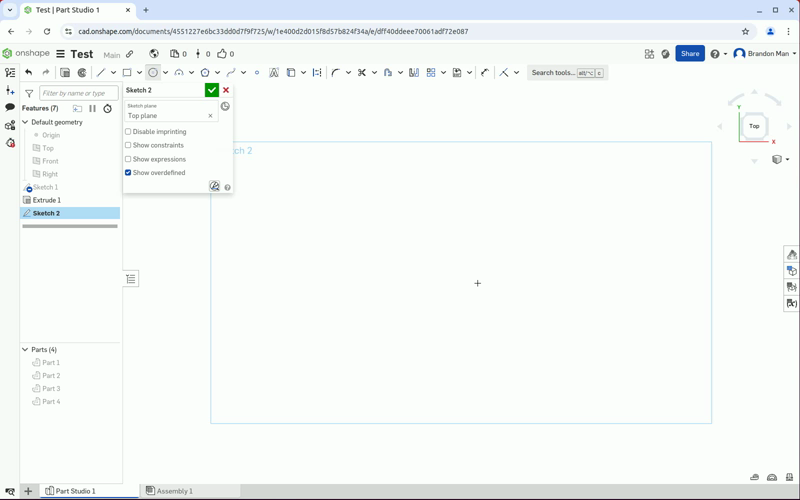
key_up(shift)
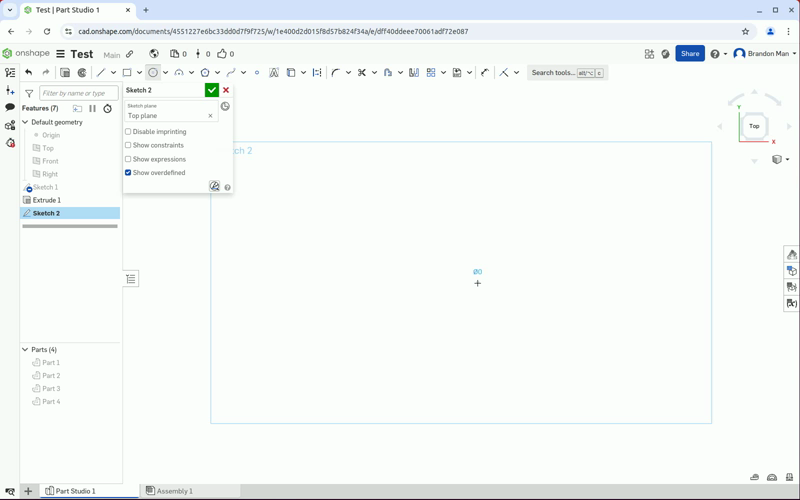
mouse_move(489, 282)
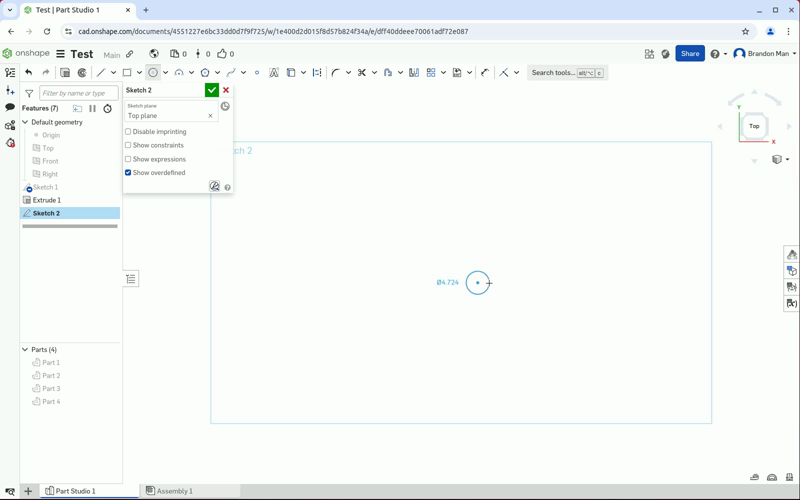
click(489, 282)
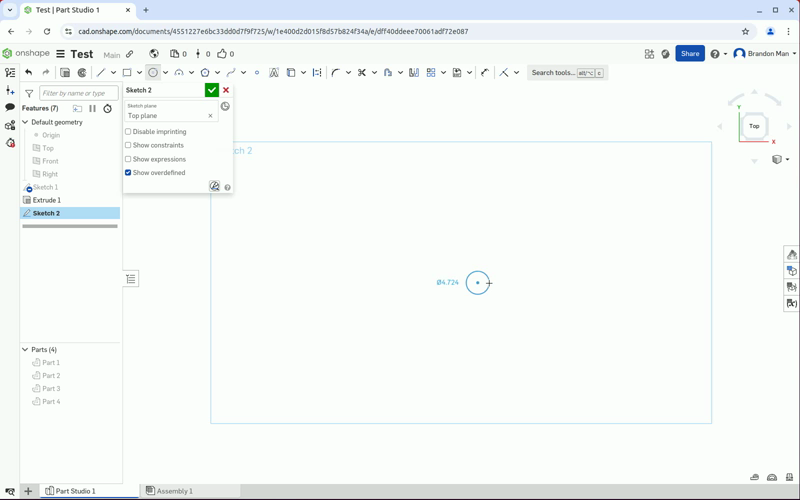
key(esc)
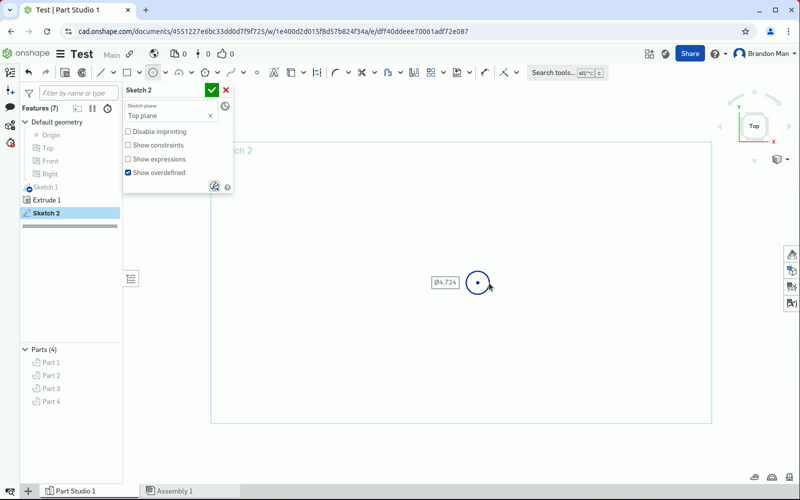
key(c)
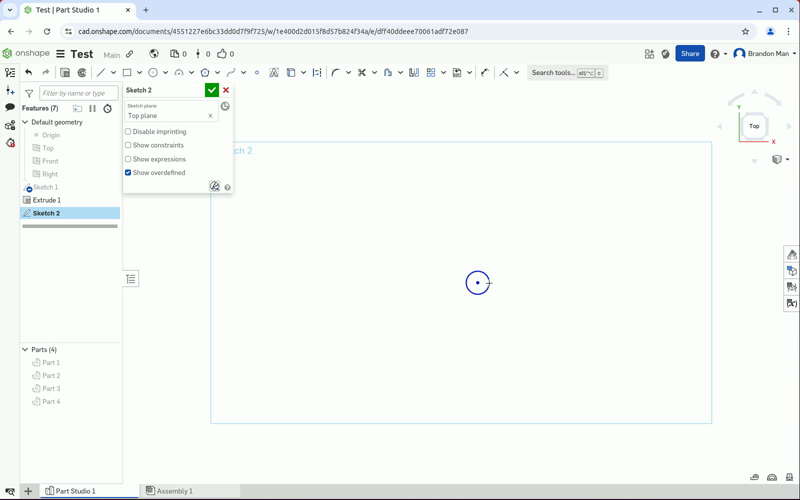
key_down(shift)
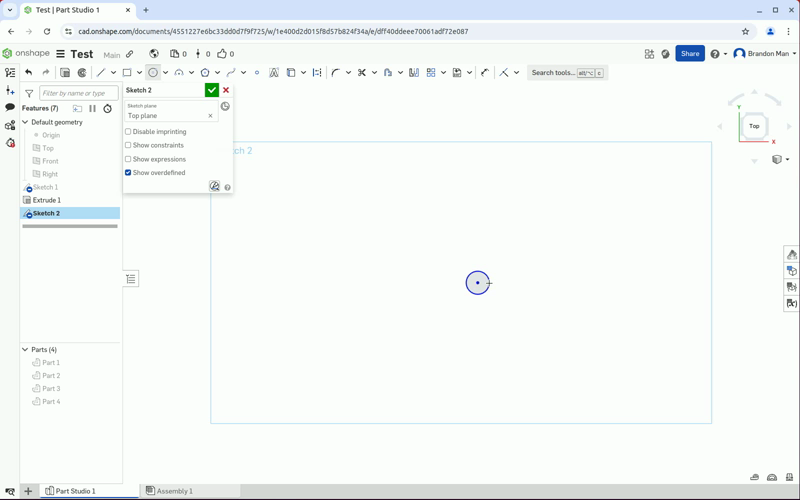
mouse_move(477, 282)
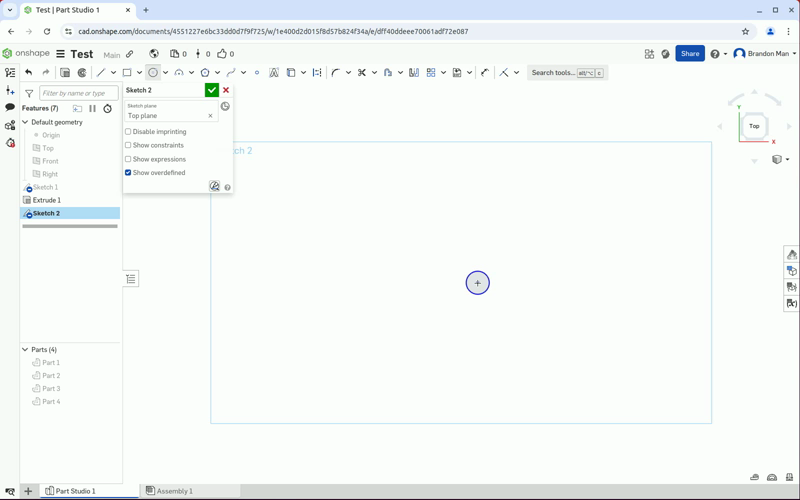
click(477, 282)
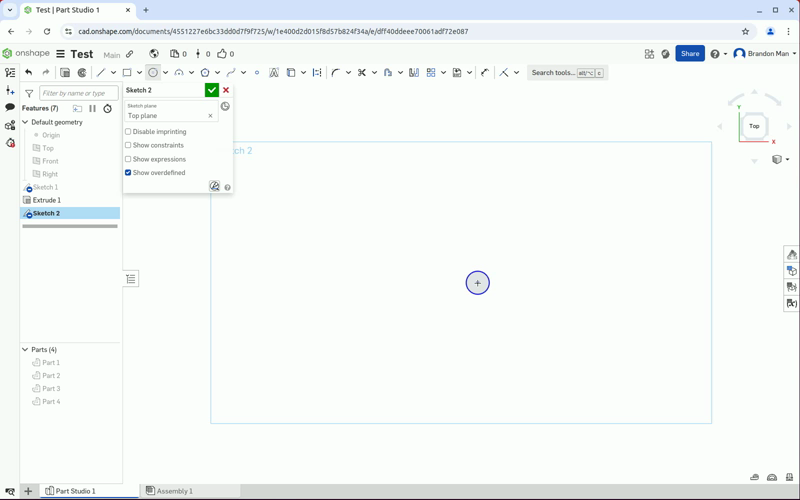
key_up(shift)
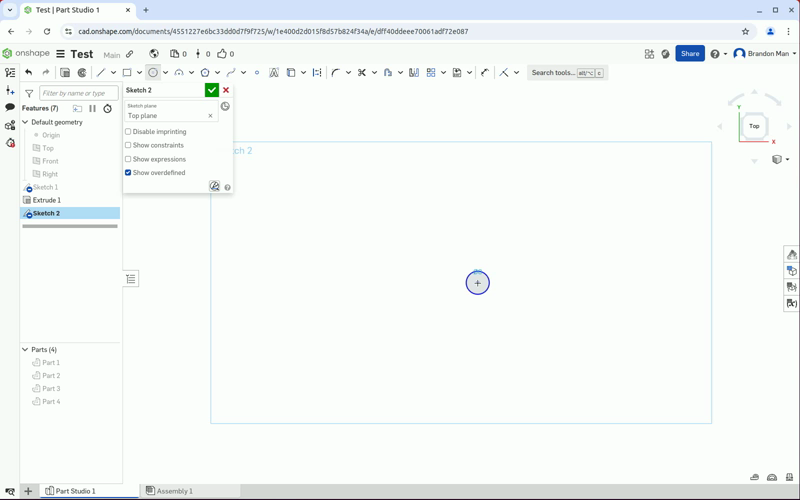
mouse_move(483, 282)
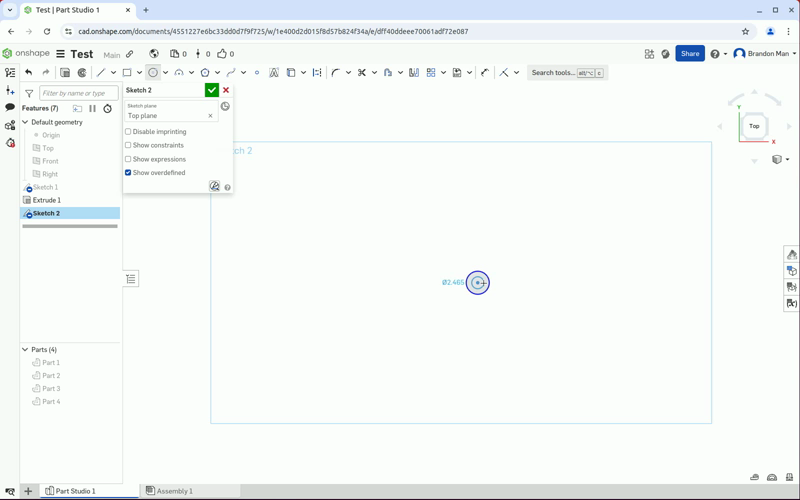
click(483, 282)
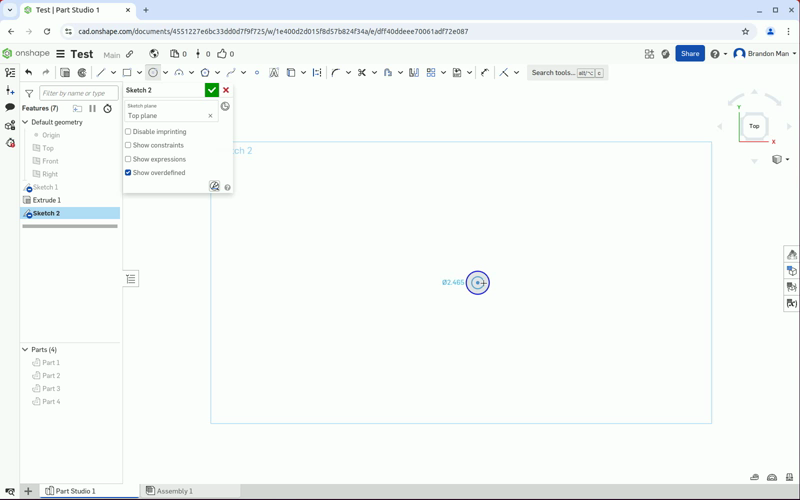
key(esc)
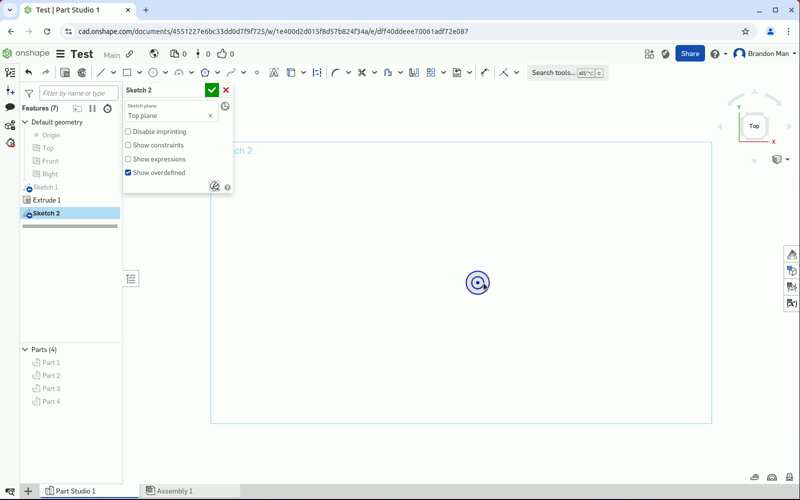
mouse_move(474, 287)
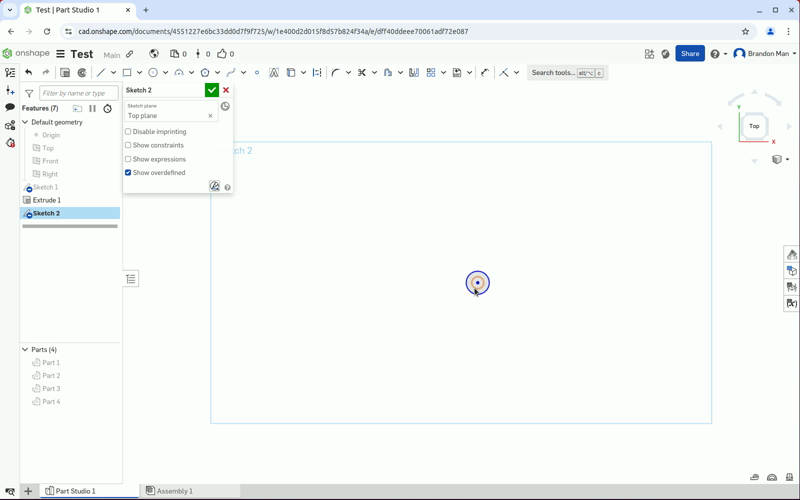
scroll(6)
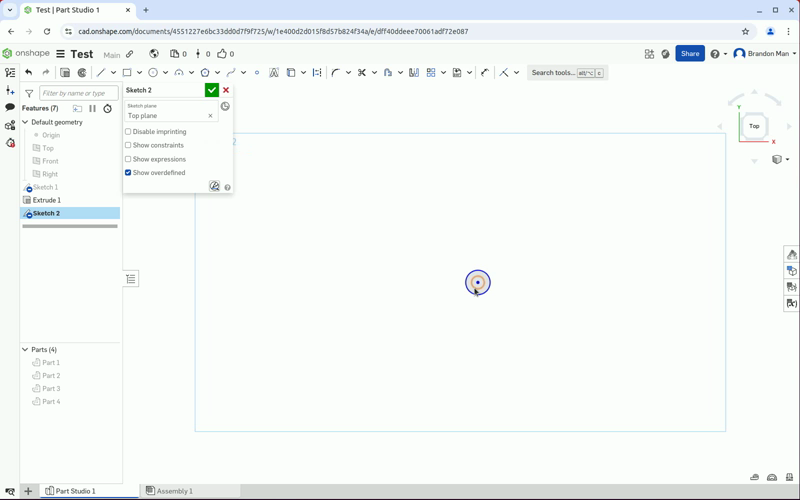
scroll(6)
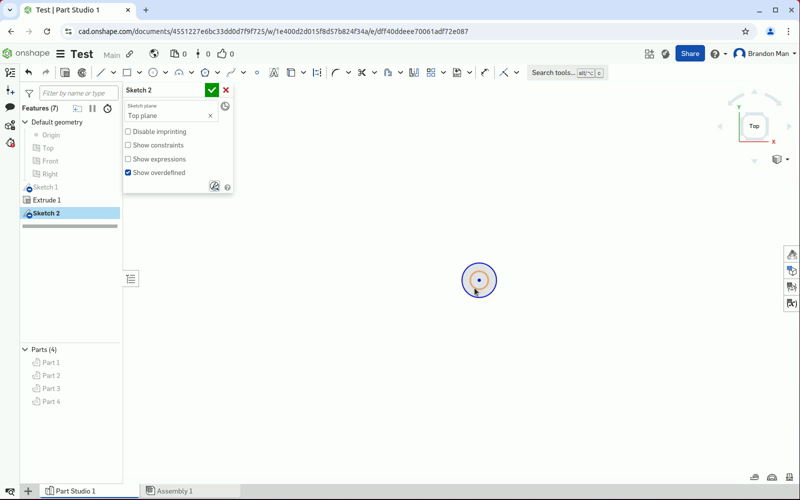
scroll(6)
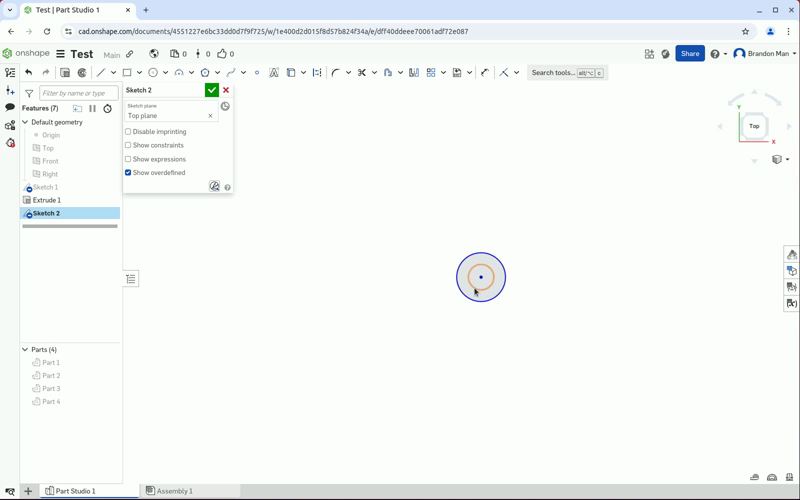
scroll(6)
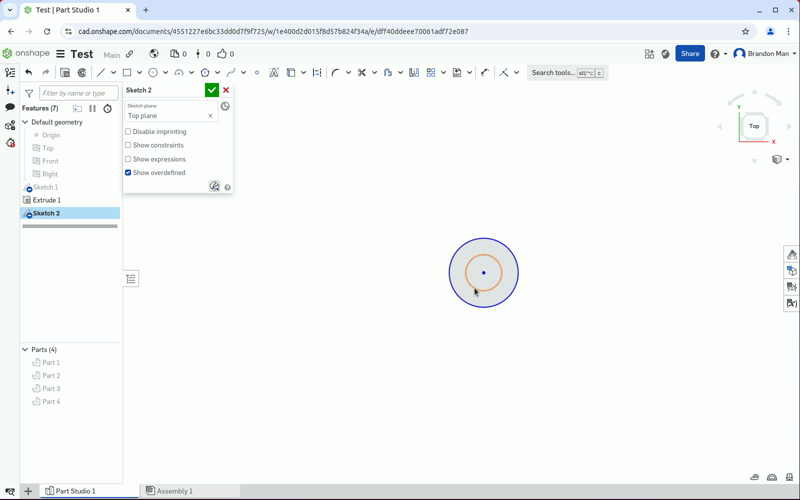
scroll(6)
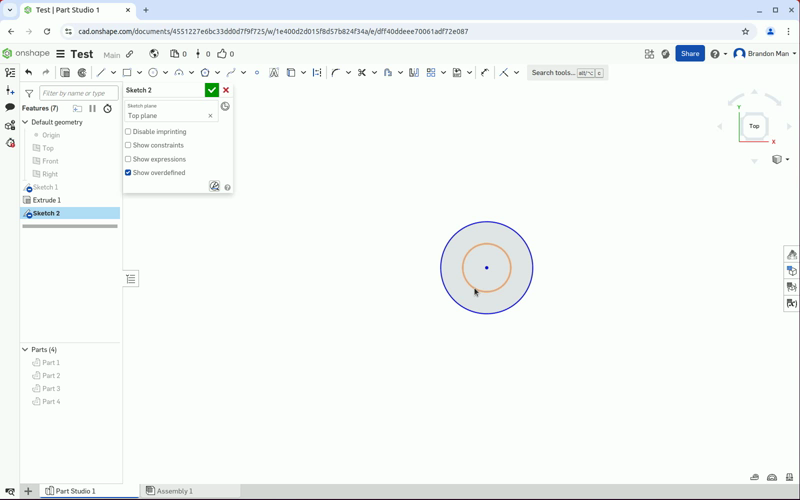
scroll(6)
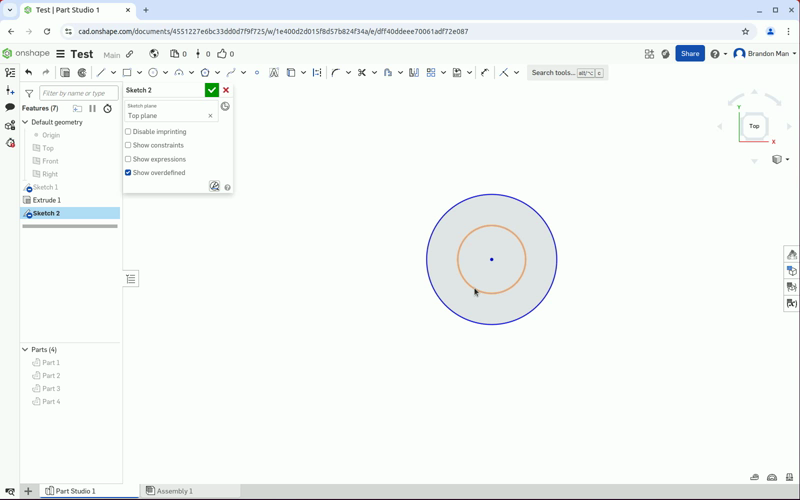
scroll(6)
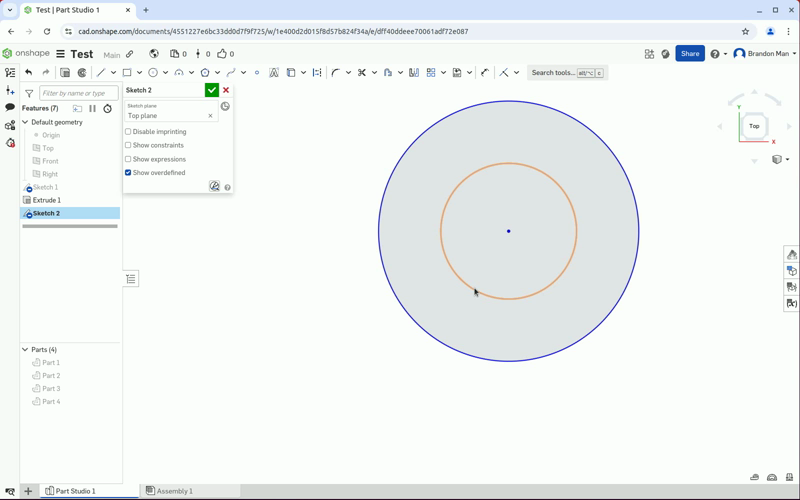
click(474, 287)
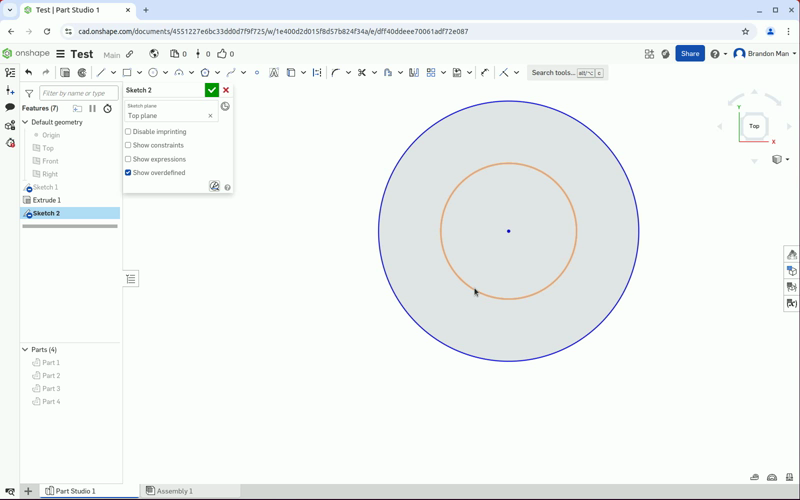
scroll(-6)
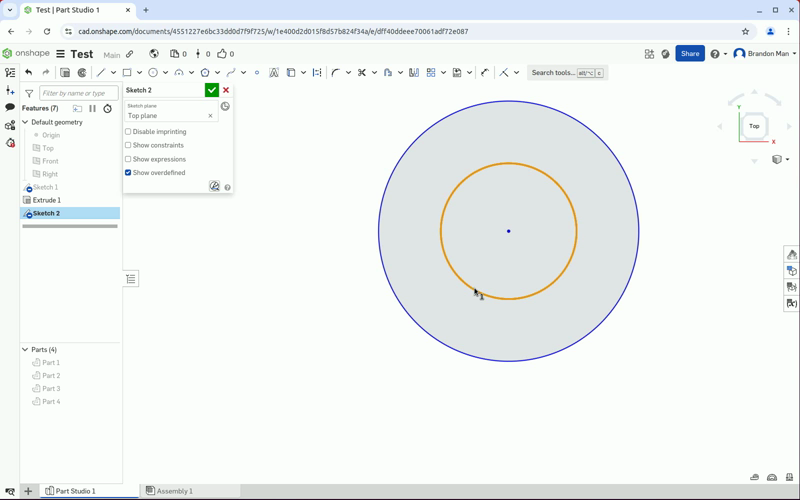
scroll(-6)
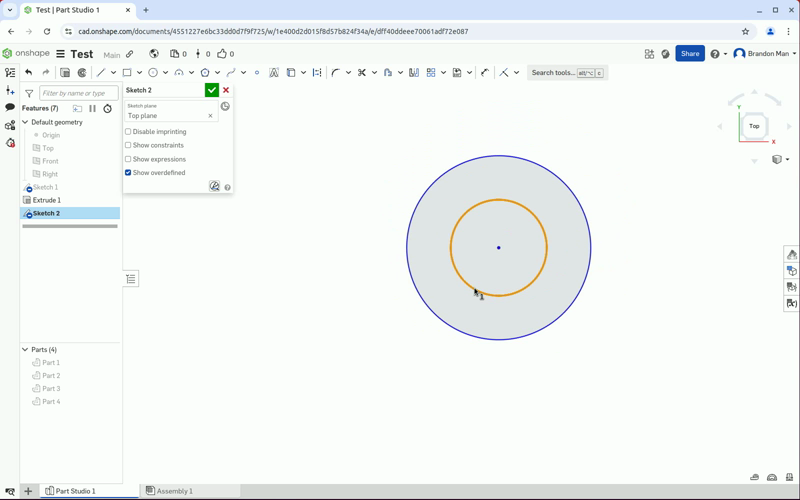
scroll(-6)
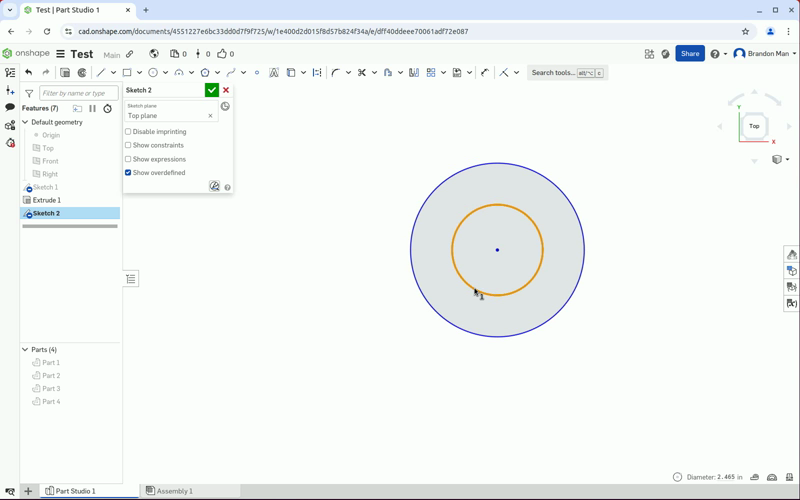
scroll(-6)
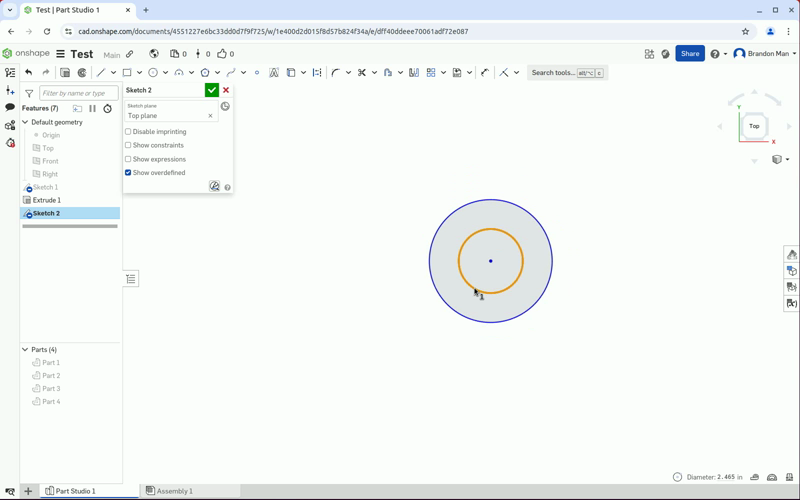
scroll(-6)
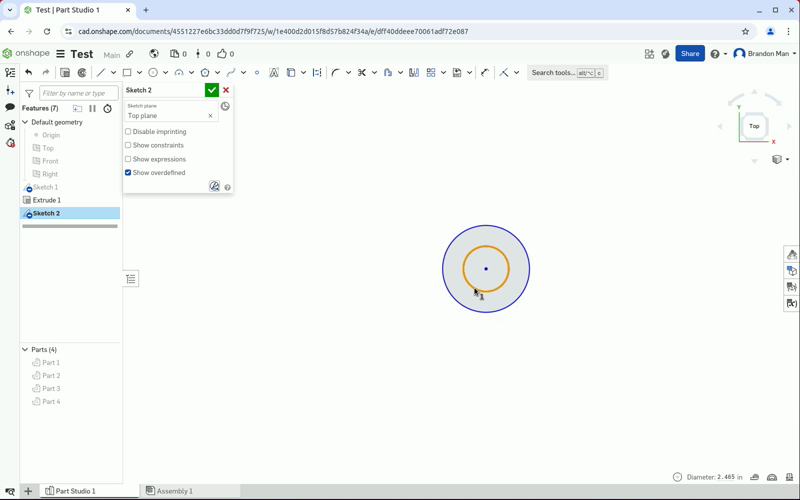
scroll(-6)
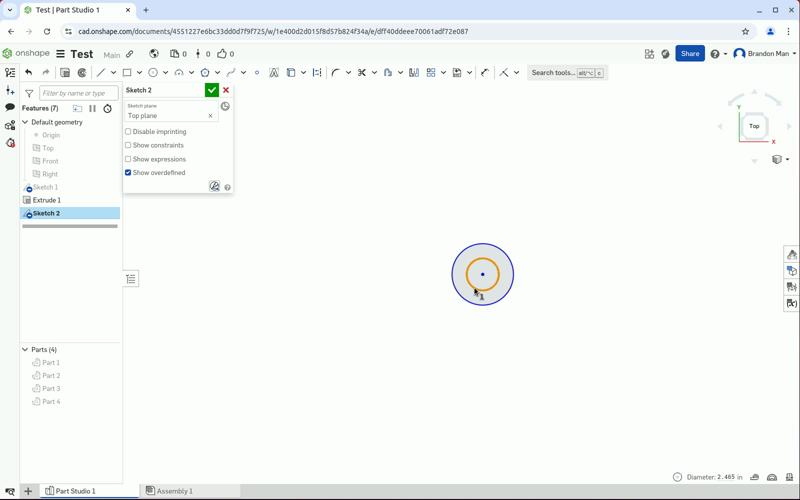
scroll(-6)
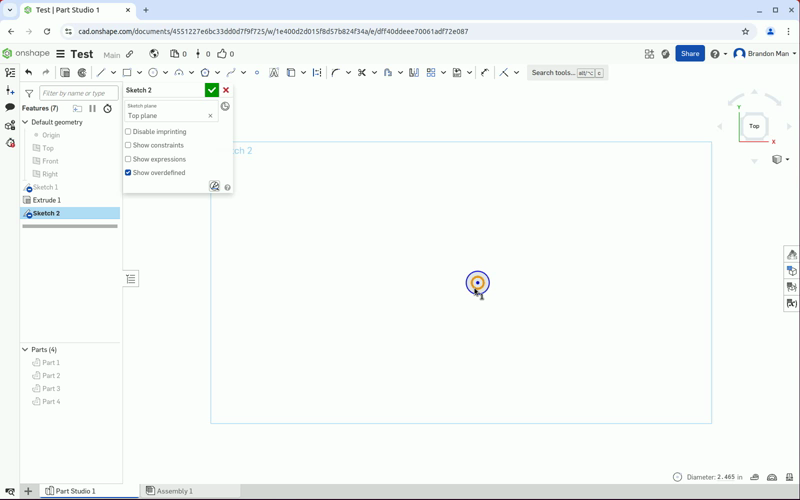
mouse_move(73, 352)
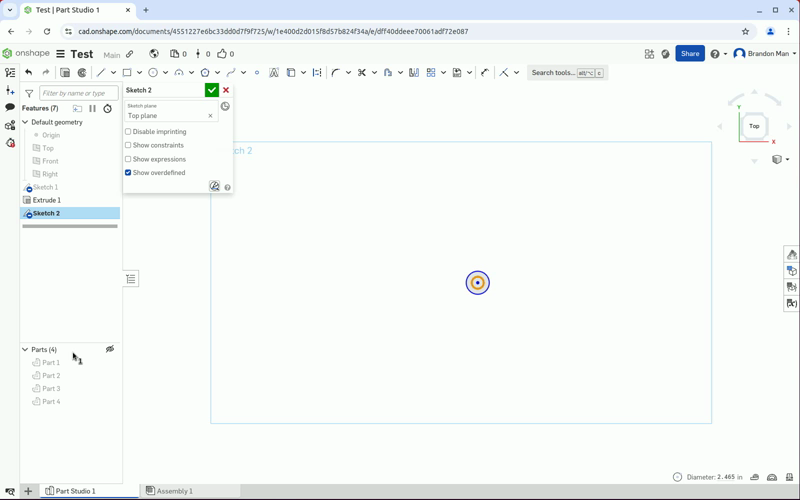
key(shift+y)
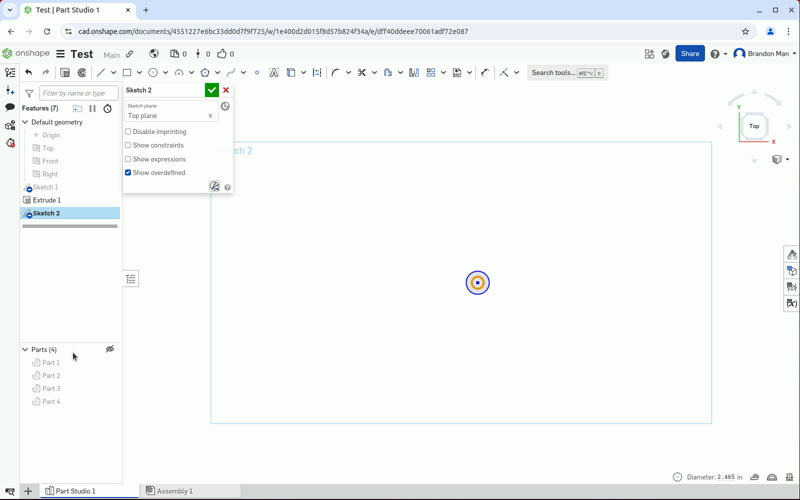
key(shift+e)
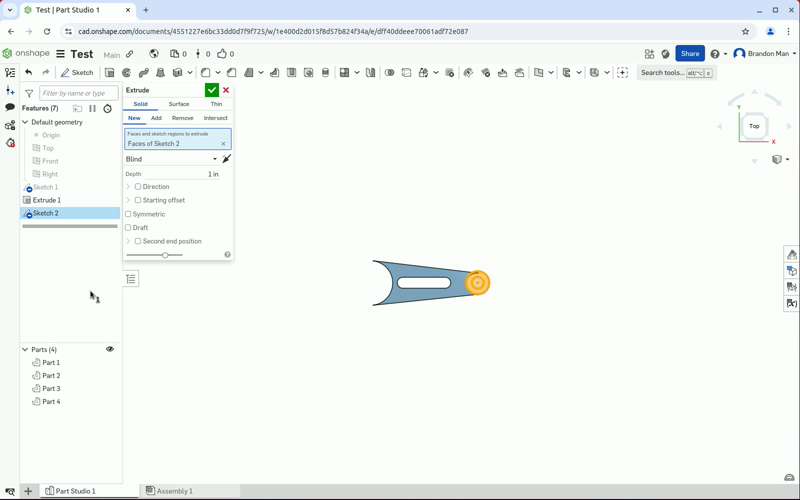
mouse_move(143, 106)
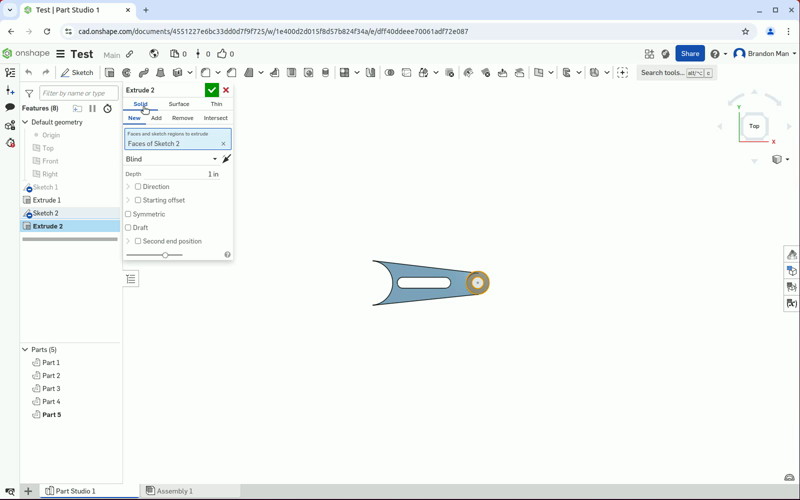
click(143, 106)
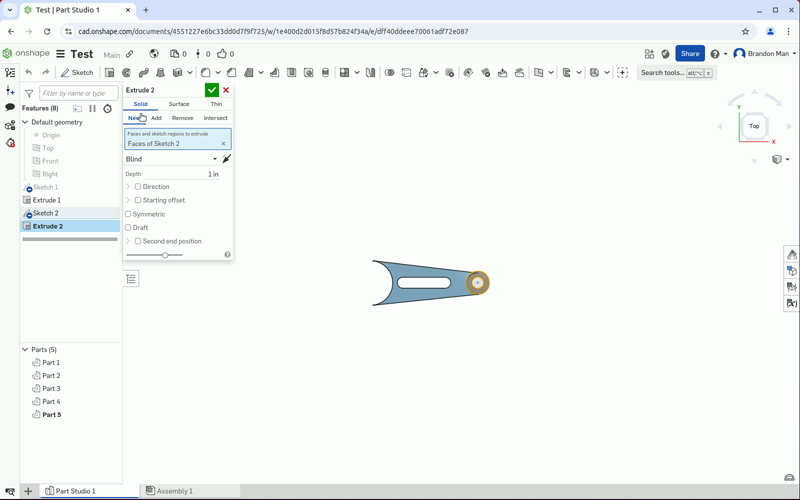
mouse_move(137, 120)
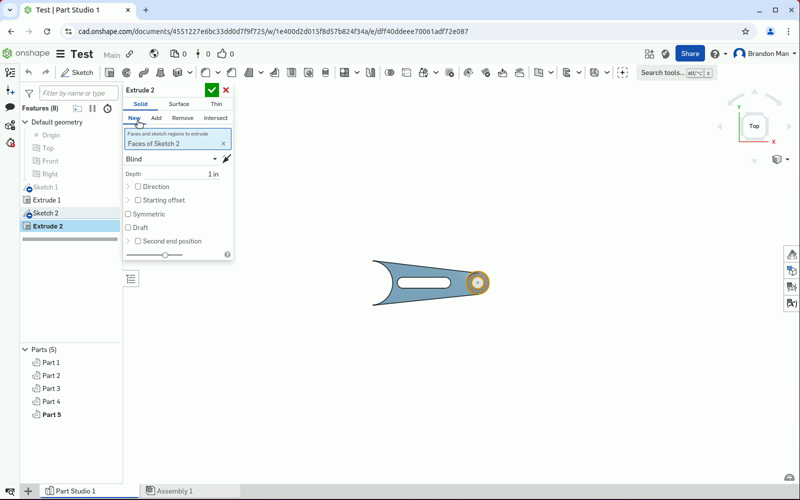
click(137, 120)
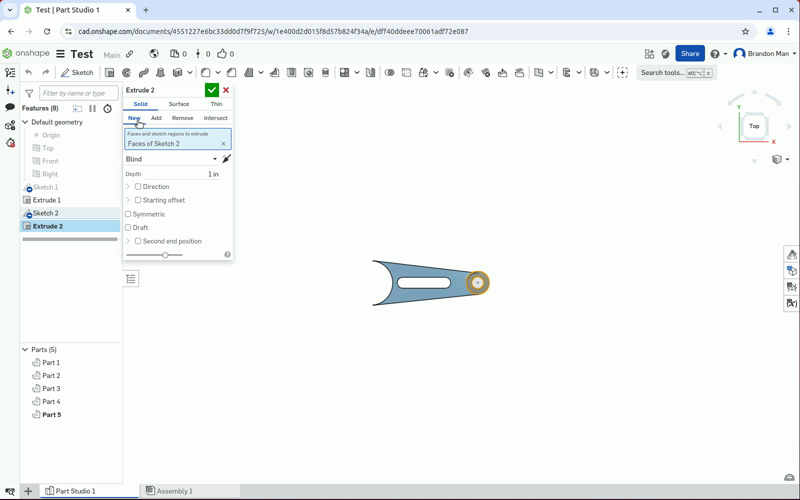
key(tab, 4)
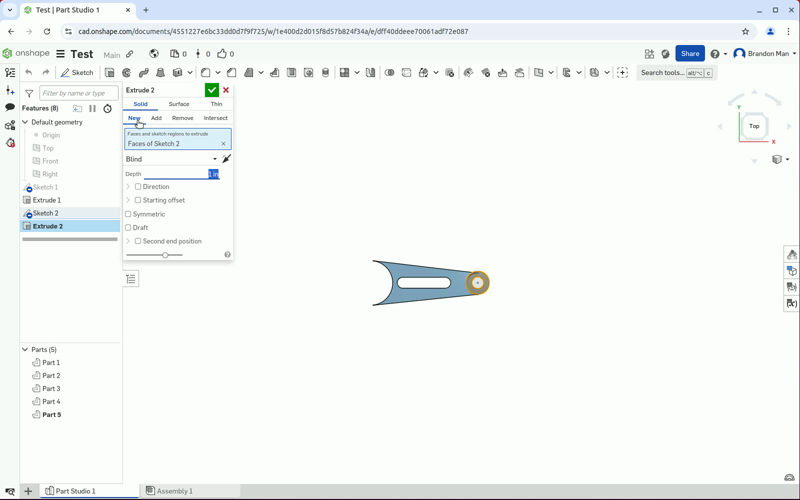
text(5.536)
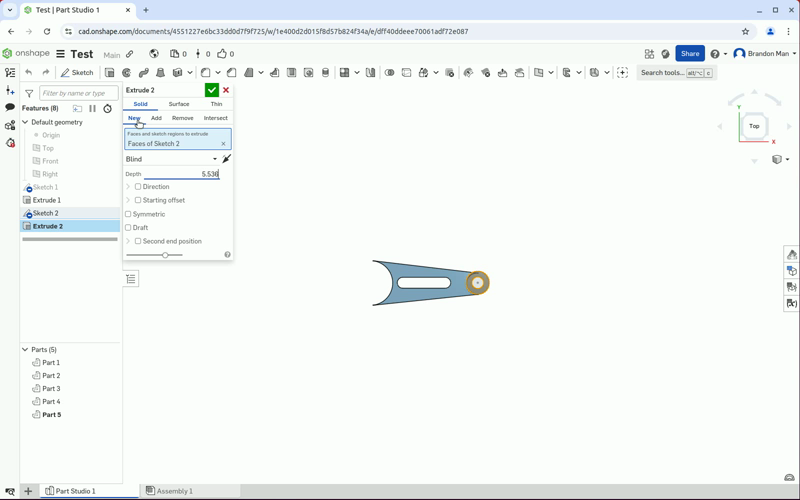
key(enter)
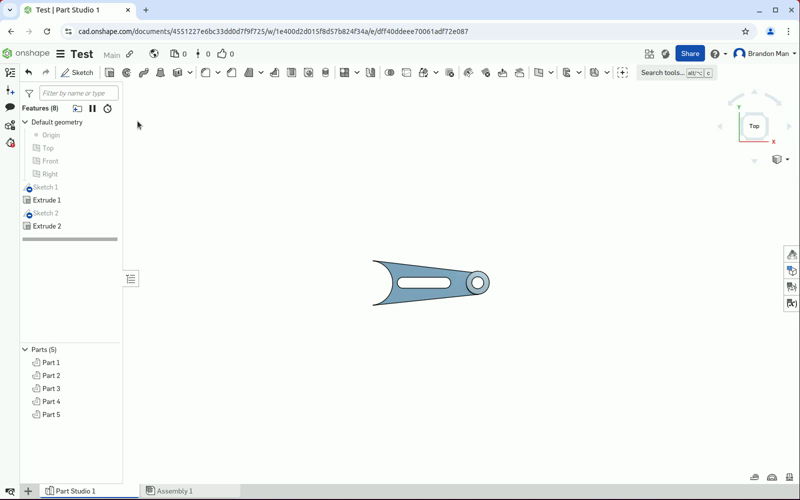
key(shift+h)
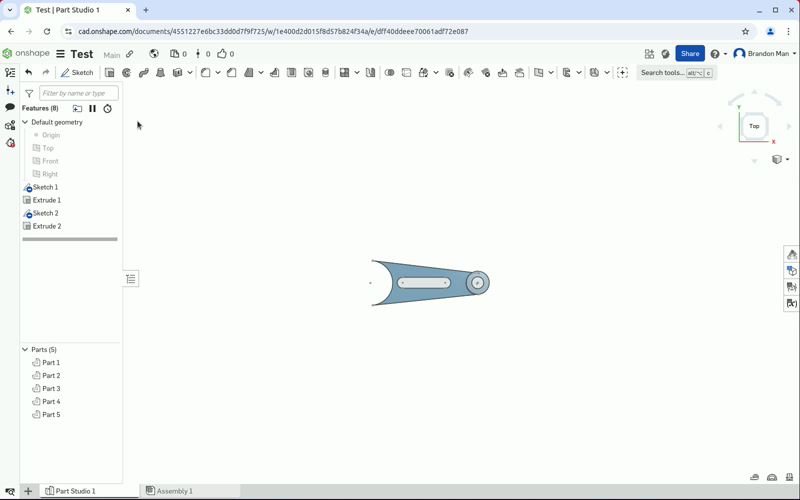
key(shift+h)
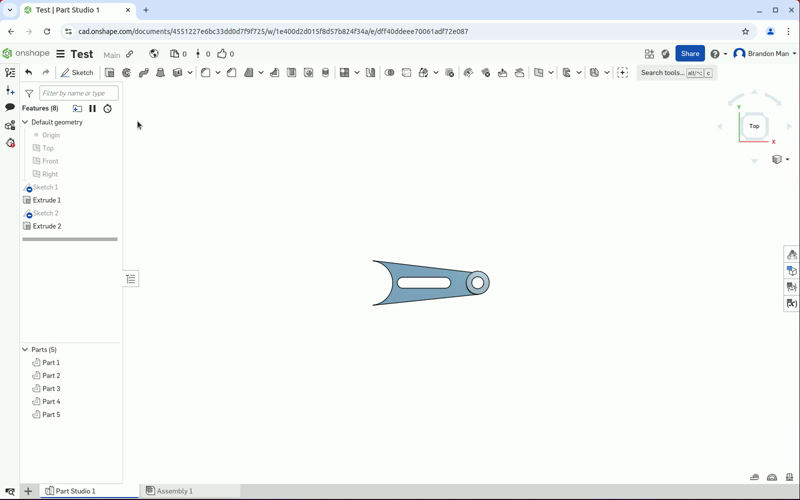
mouse_move(73, 189)
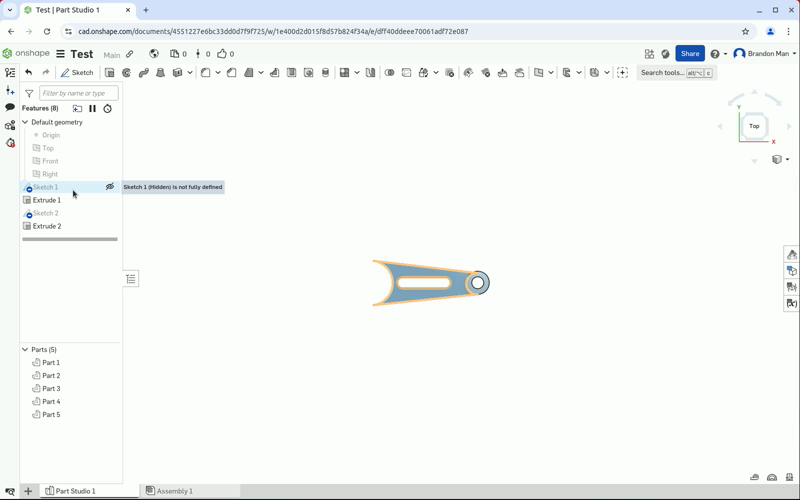
click(73, 189)
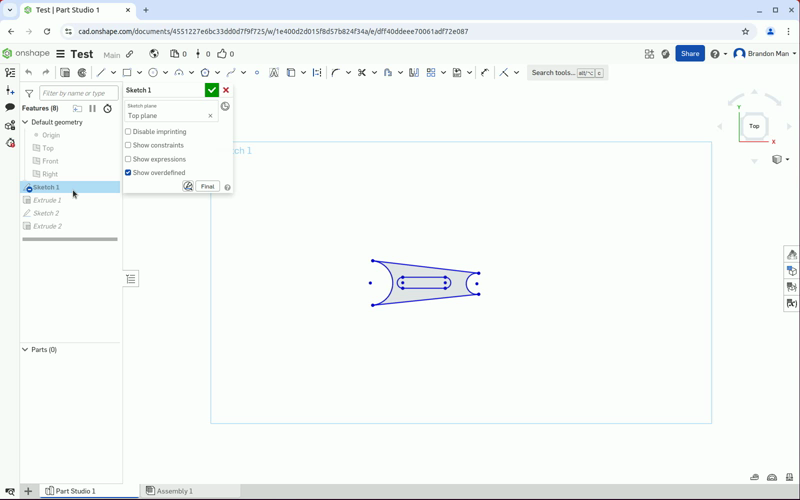
mouse_move(229, 92)
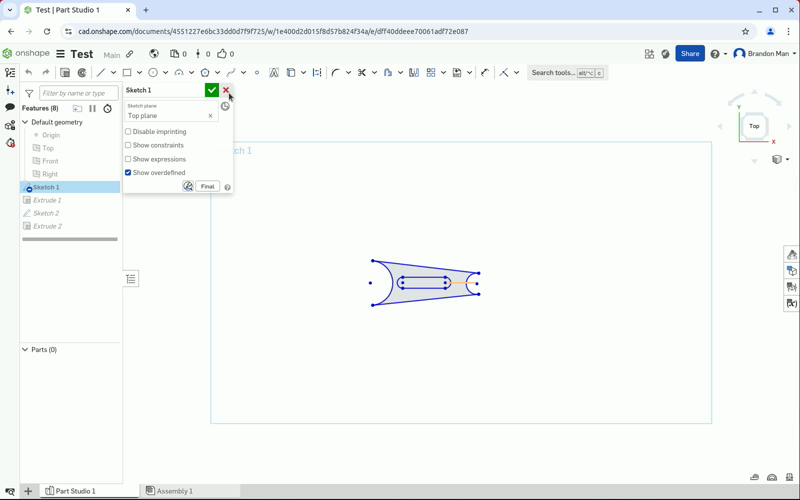
click(229, 92)
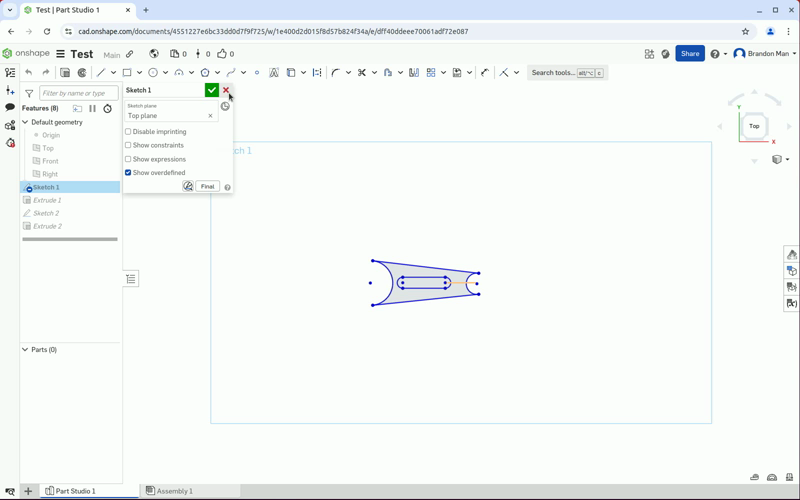
key(shift+s)
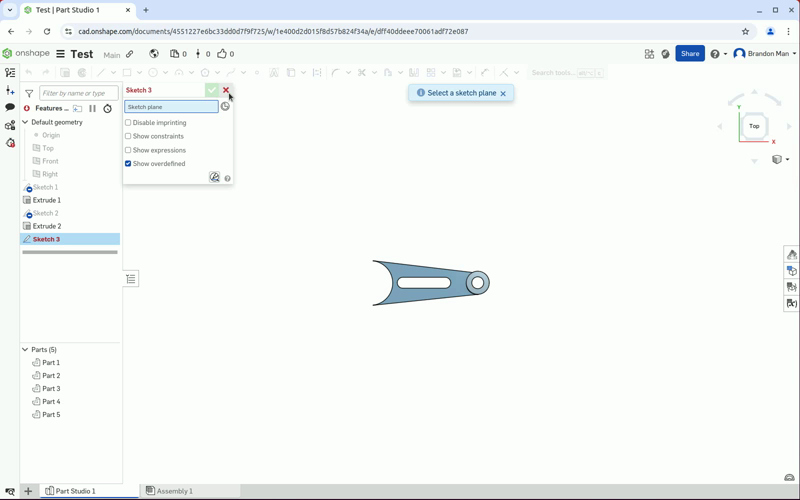
mouse_move(73, 150)
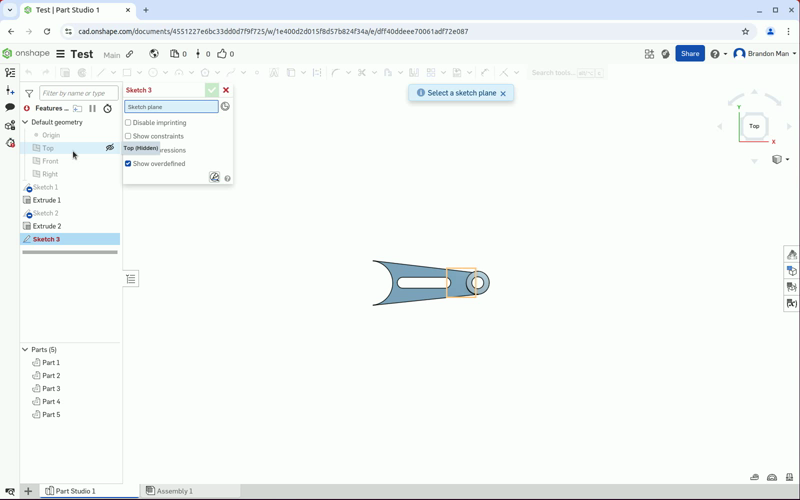
click(73, 150)
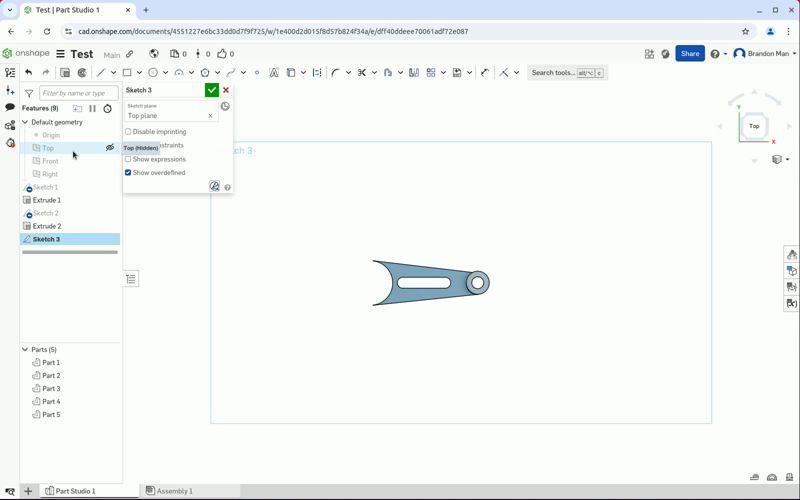
mouse_move(73, 352)
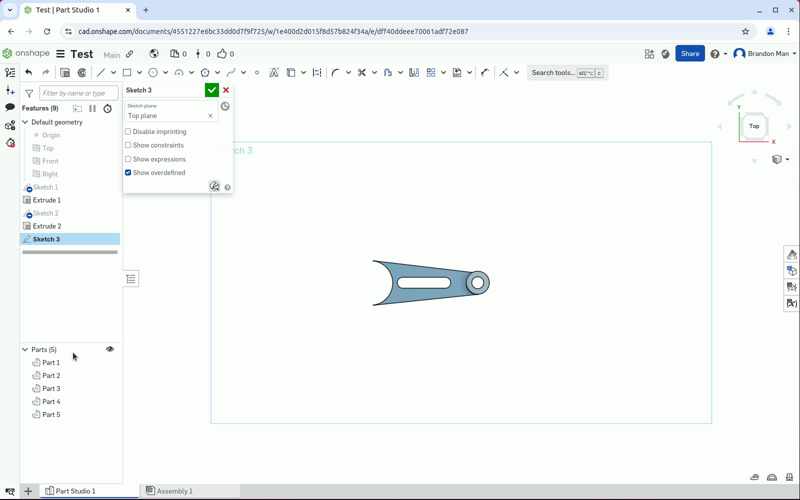
key(y)
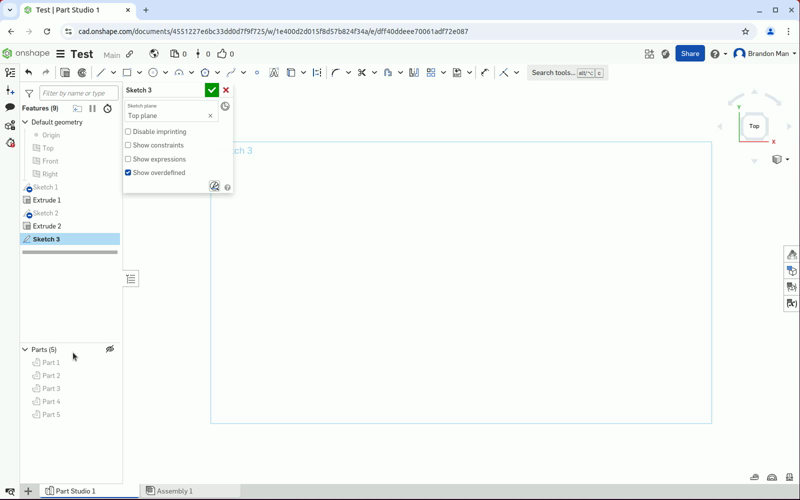
key(c)
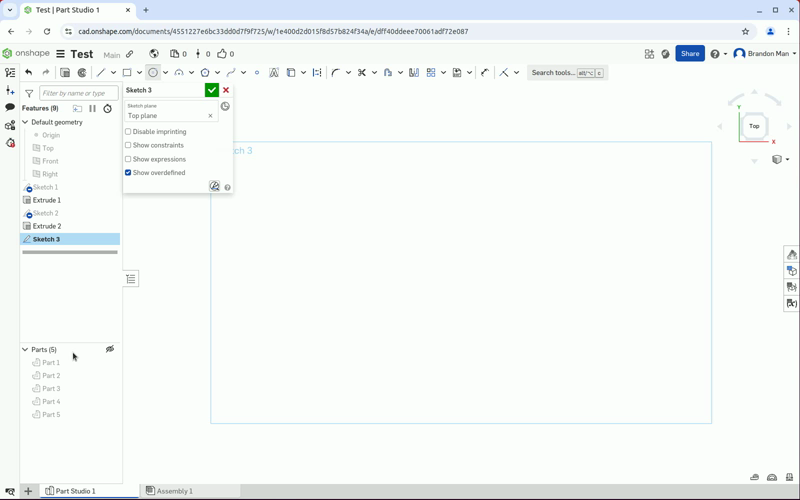
key_down(shift)
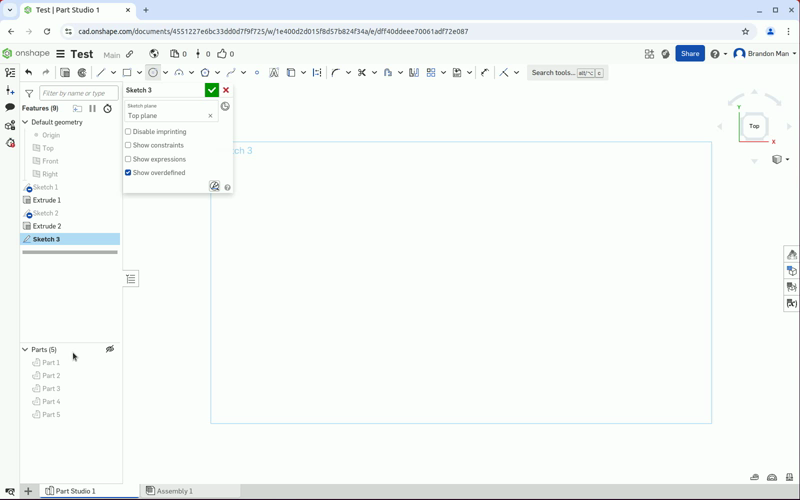
mouse_move(371, 282)
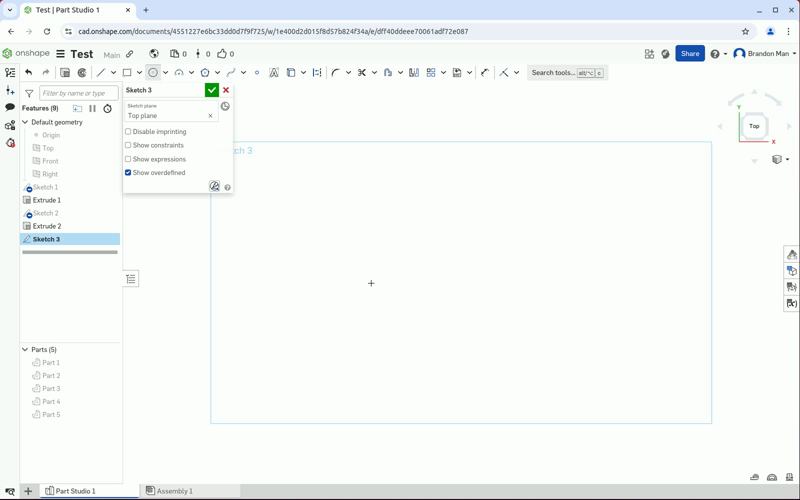
click(371, 282)
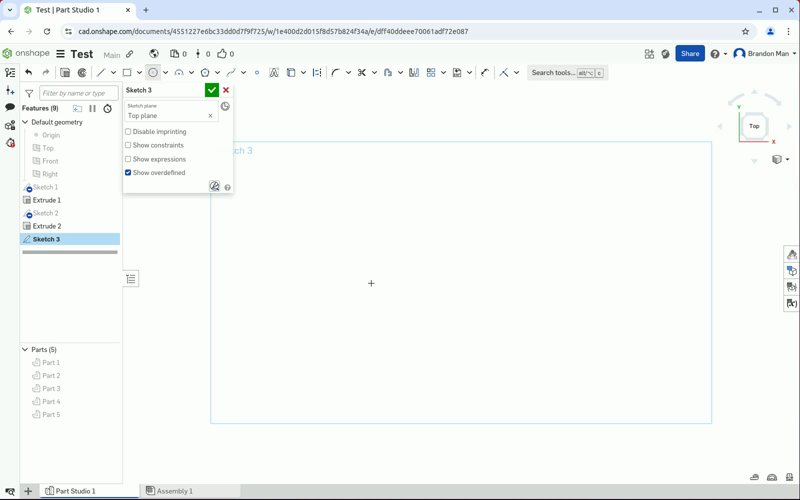
key_up(shift)
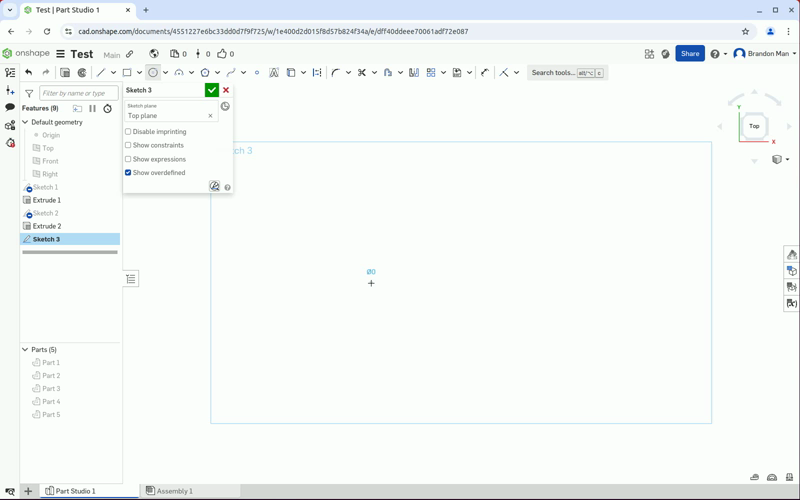
mouse_move(393, 282)
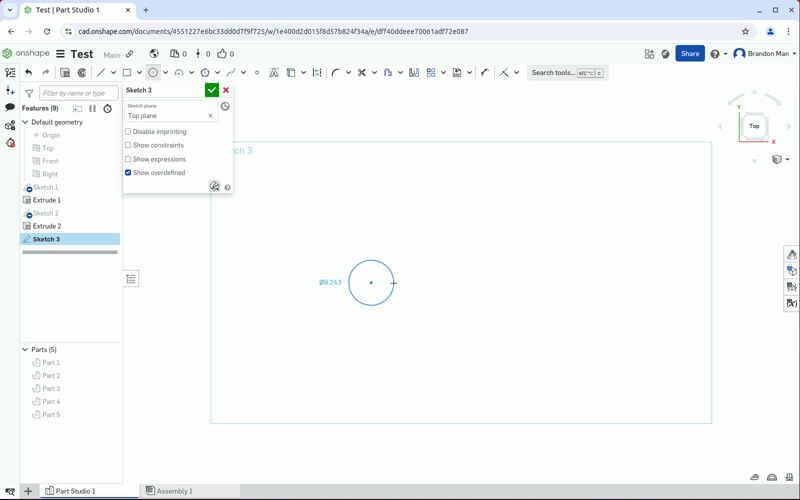
click(393, 282)
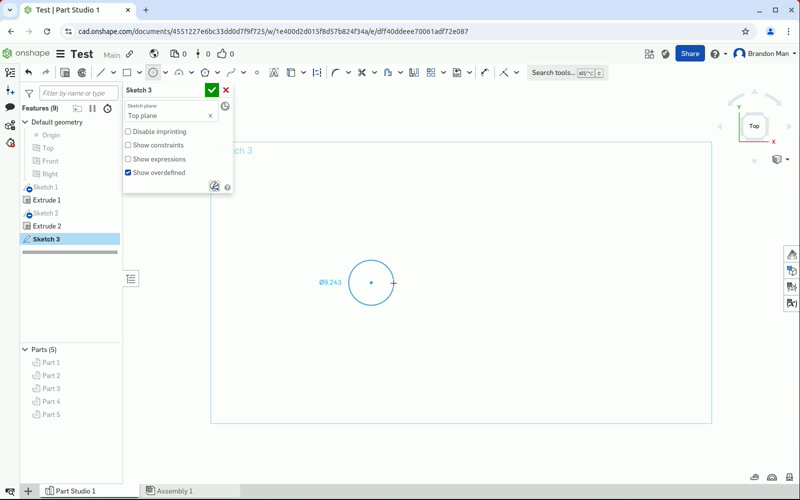
key(esc)
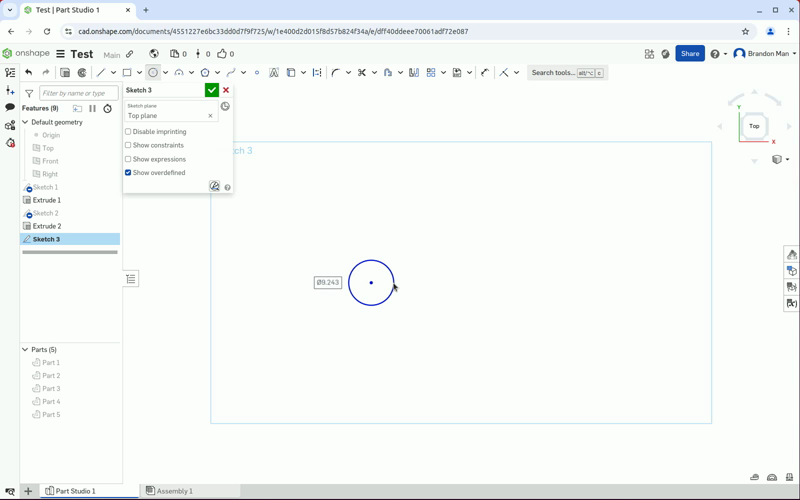
key(c)
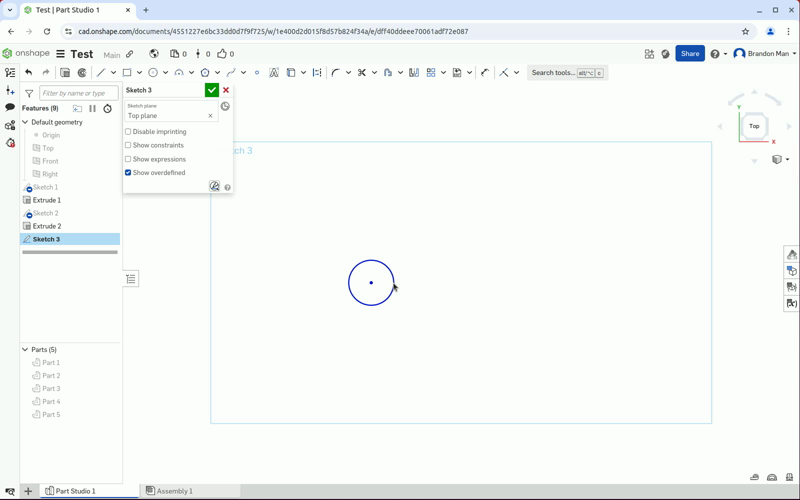
key_down(shift)
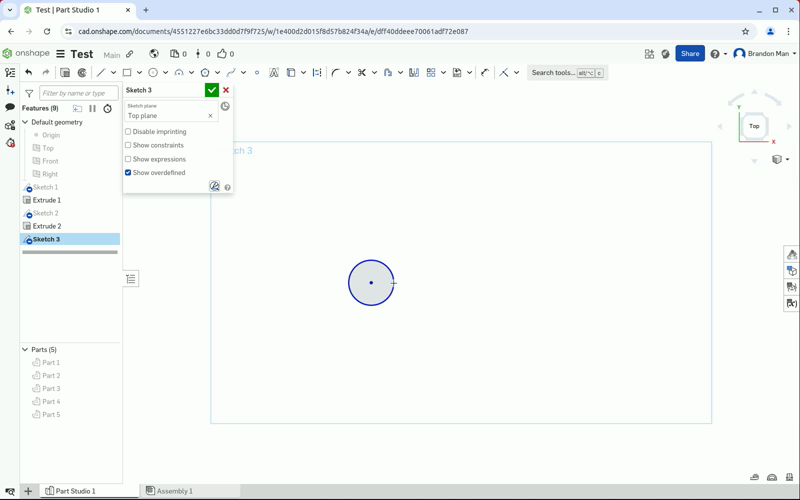
mouse_move(371, 282)
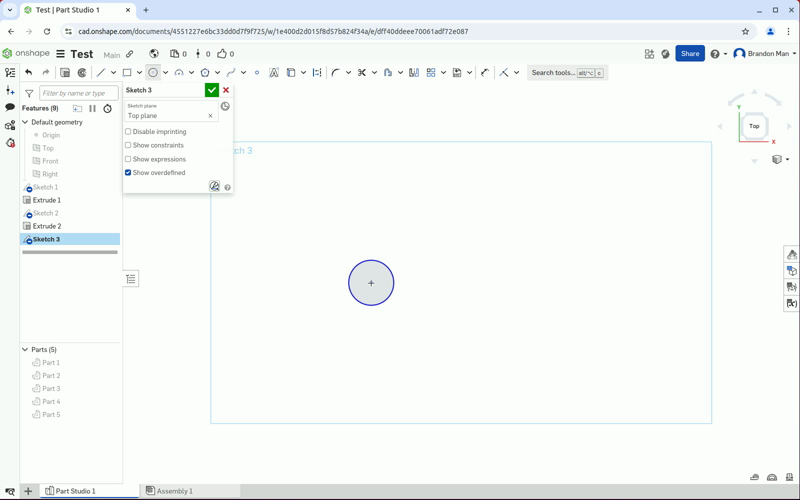
click(371, 282)
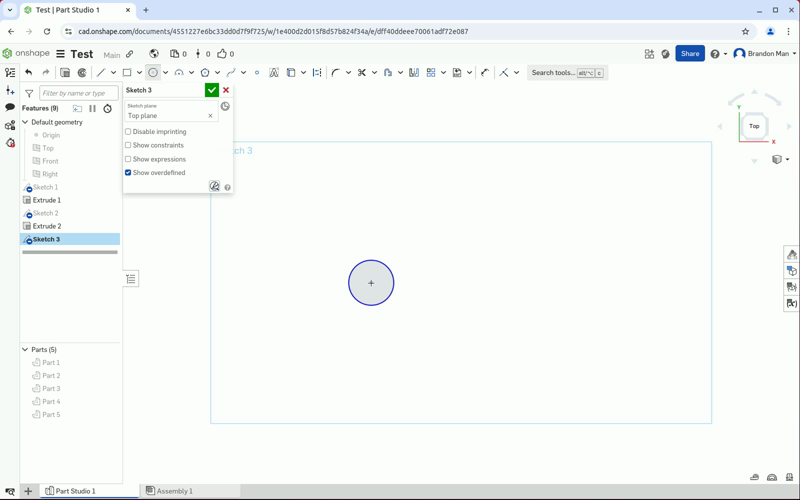
key_up(shift)
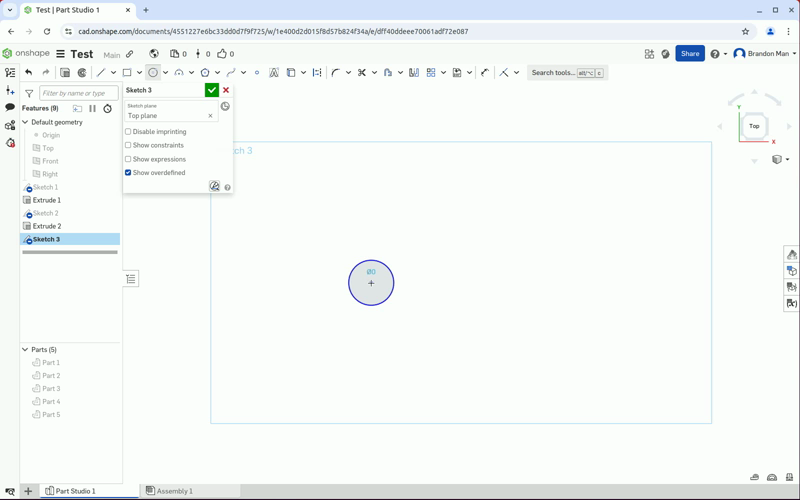
mouse_move(387, 282)
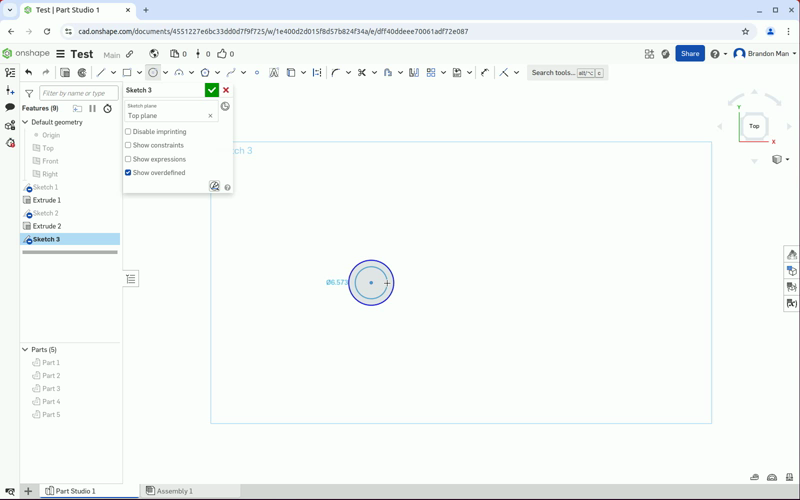
click(387, 282)
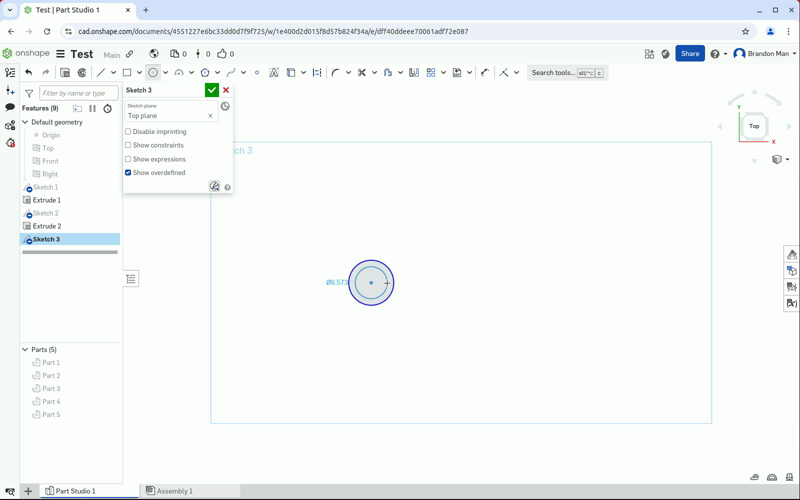
key(esc)
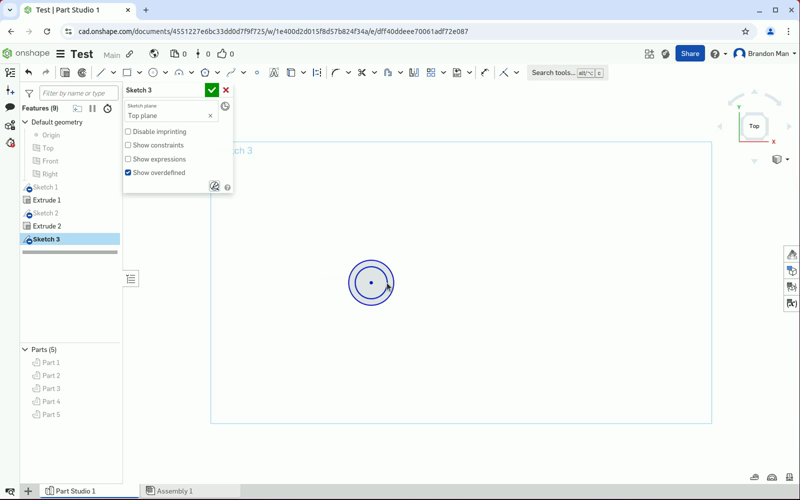
mouse_move(381, 298)
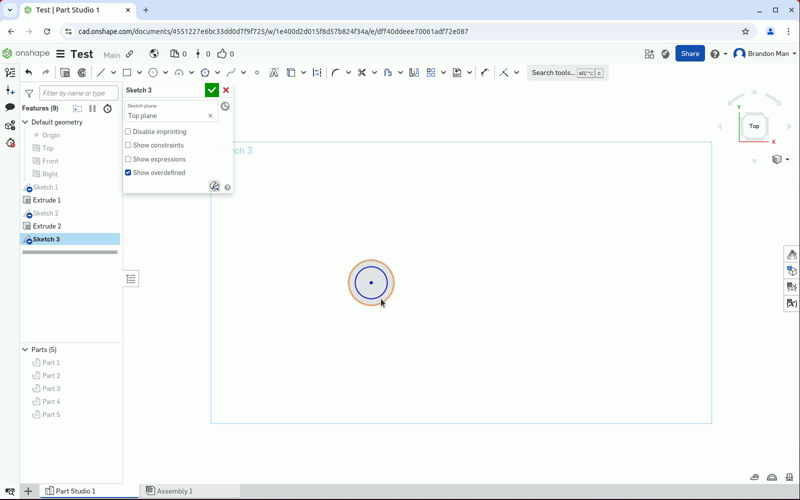
scroll(6)
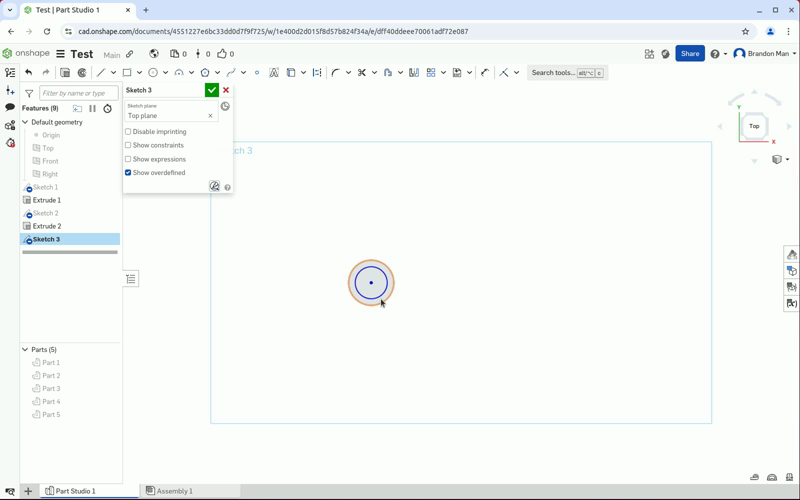
scroll(6)
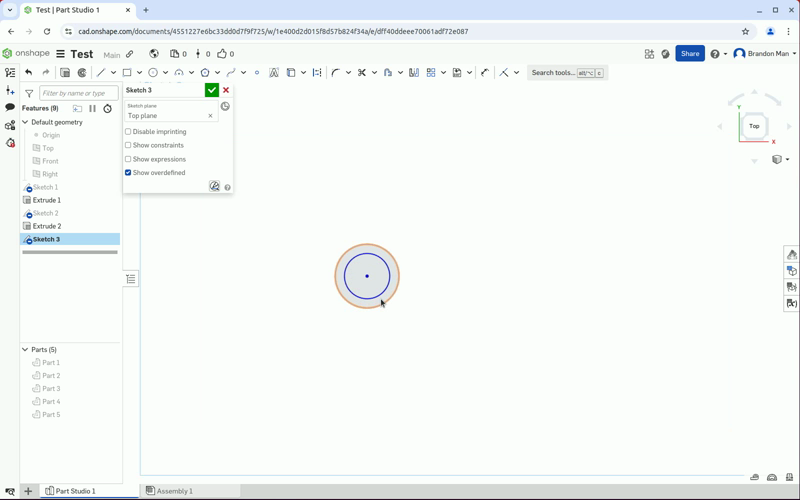
scroll(6)
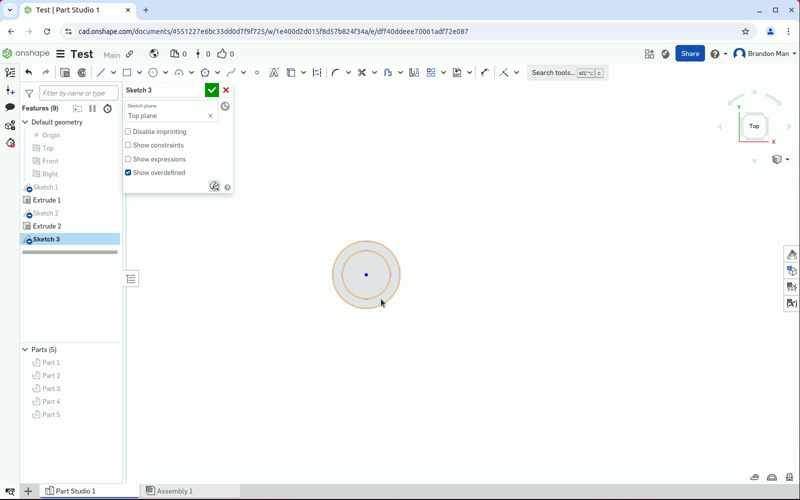
scroll(6)
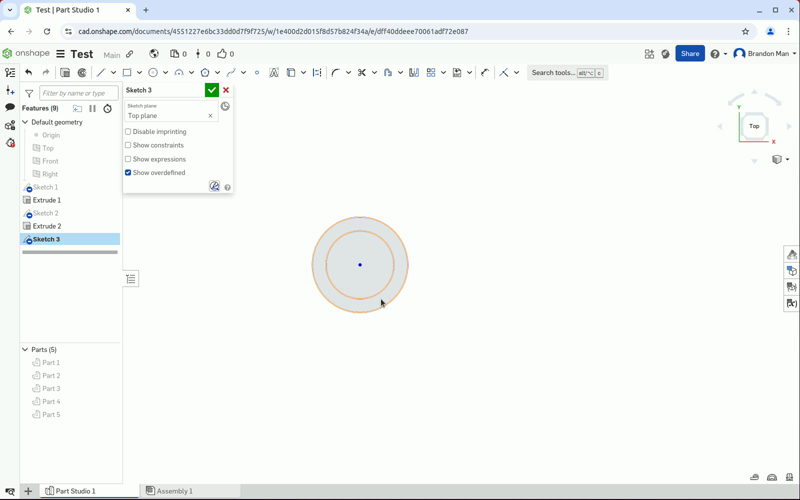
scroll(6)
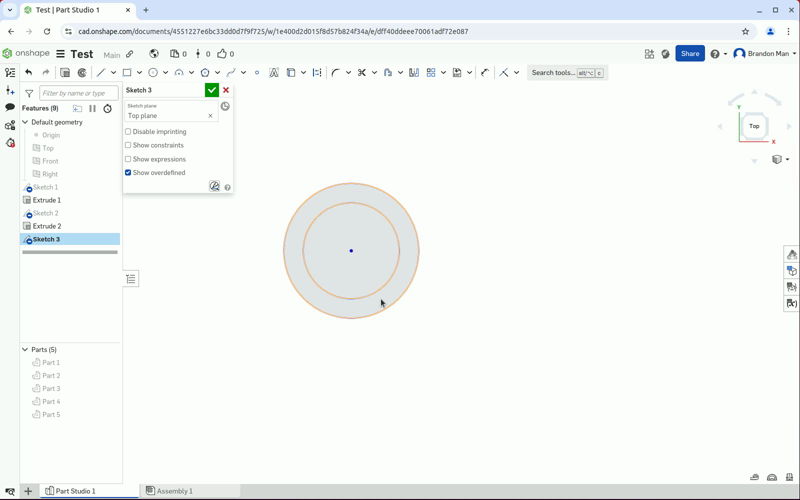
scroll(6)
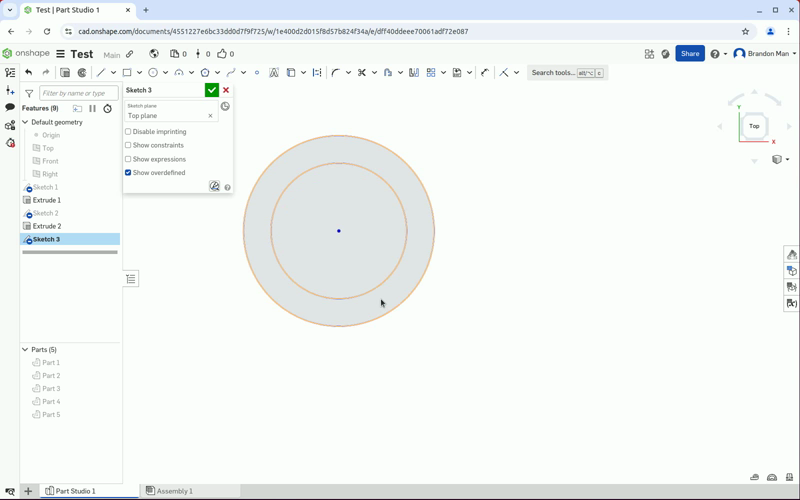
scroll(6)
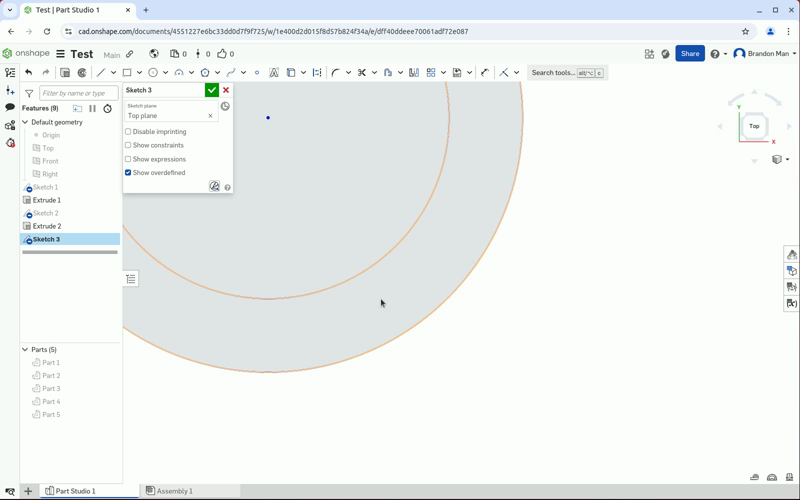
click(381, 298)
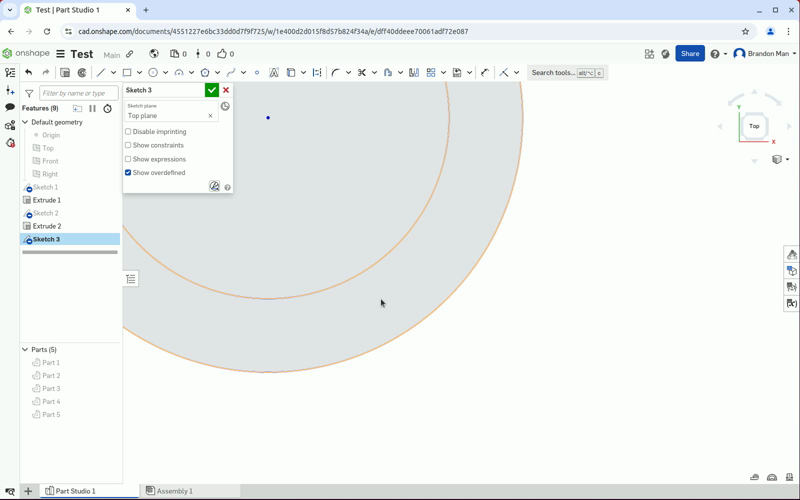
scroll(-6)
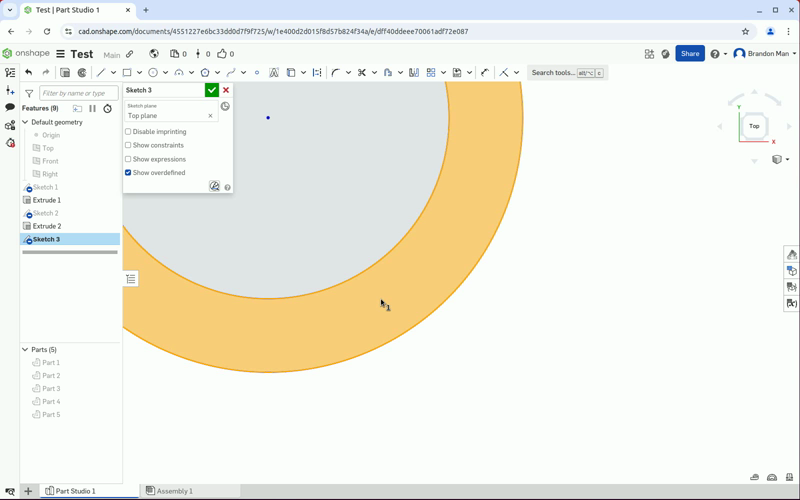
scroll(-6)
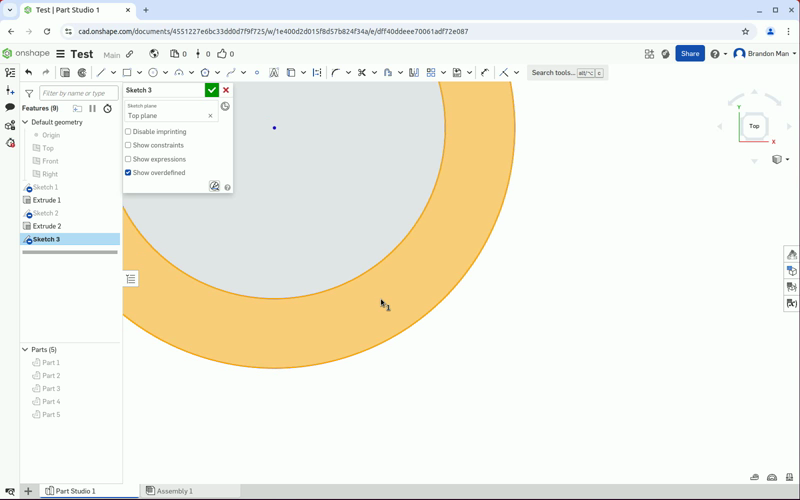
scroll(-6)
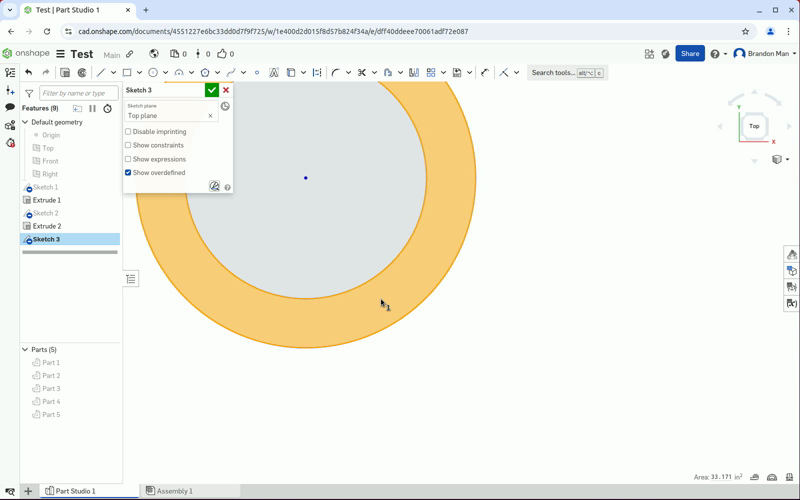
scroll(-6)
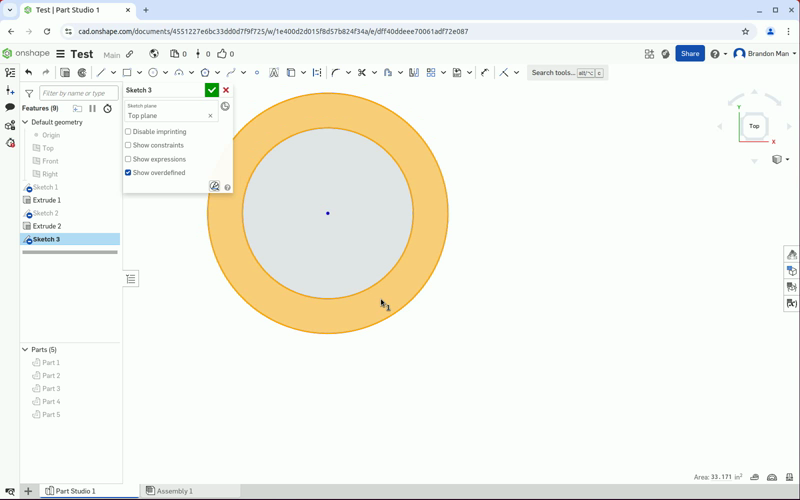
scroll(-6)
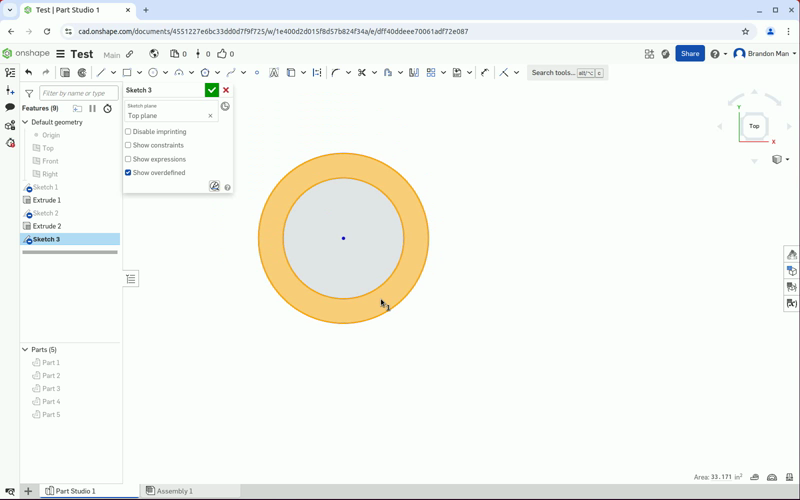
scroll(-6)
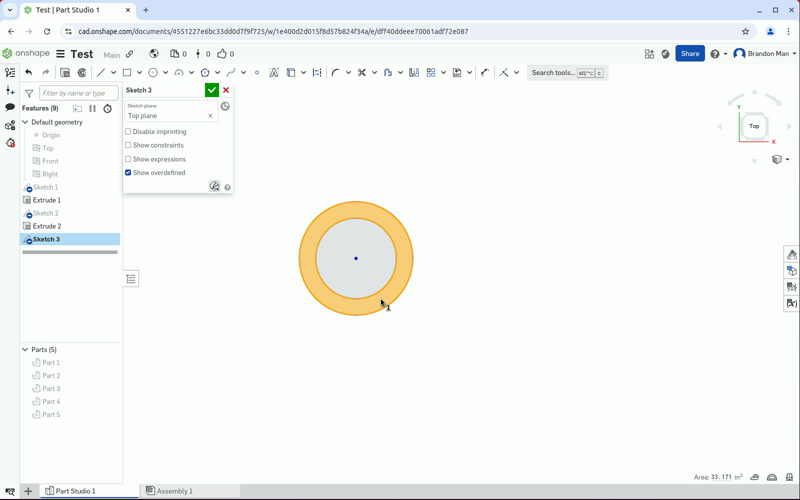
scroll(-6)
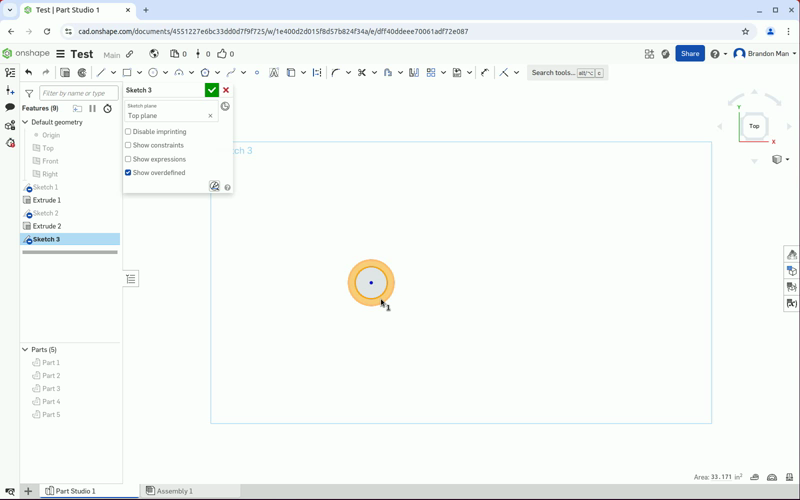
mouse_move(73, 352)
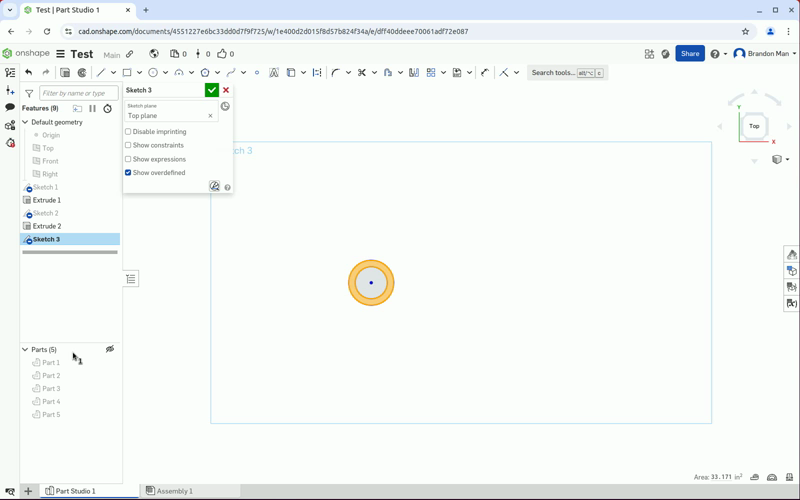
key(shift+y)
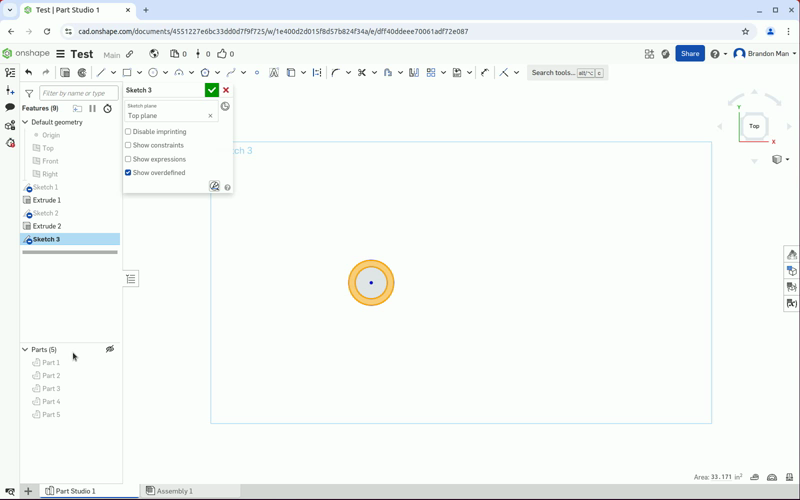
key(shift+e)
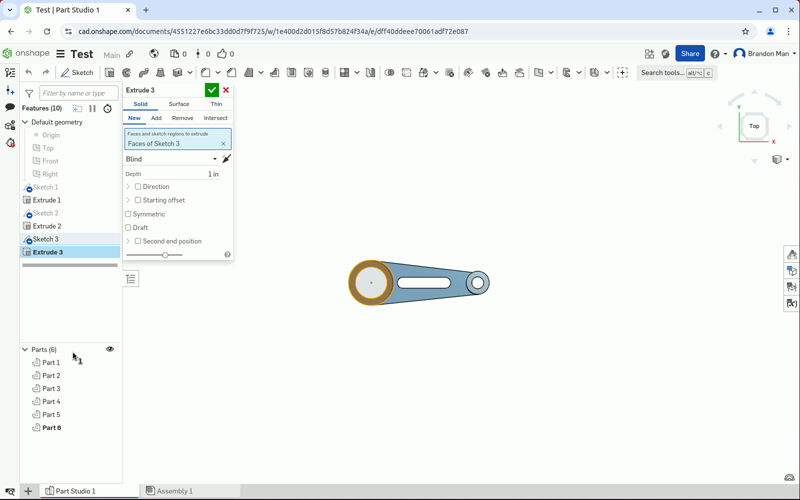
mouse_move(143, 106)
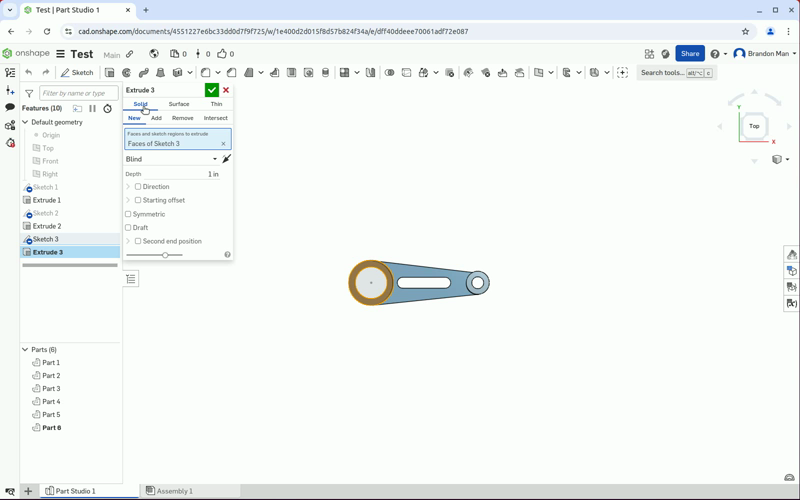
click(143, 106)
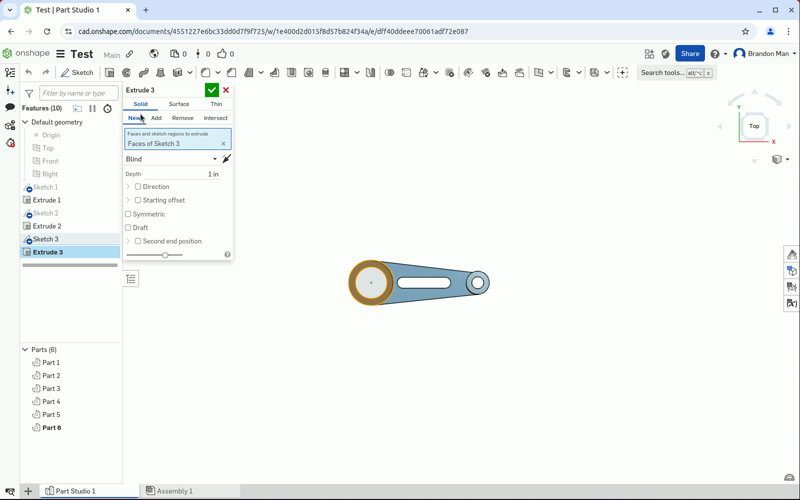
mouse_move(137, 120)
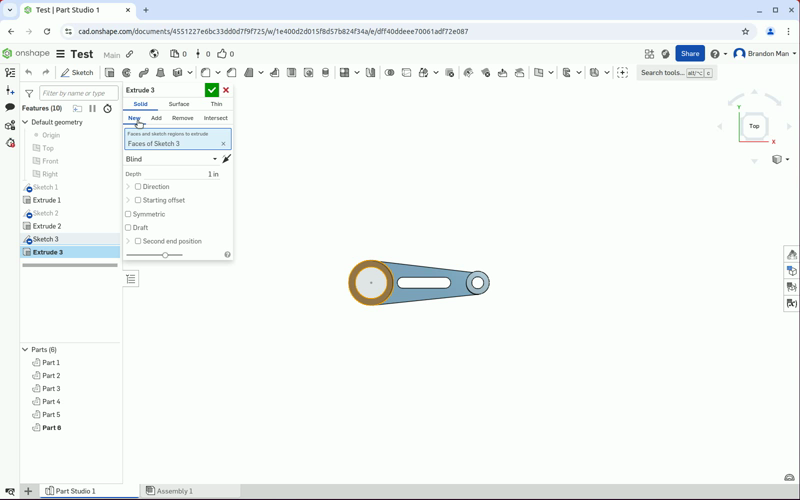
click(137, 120)
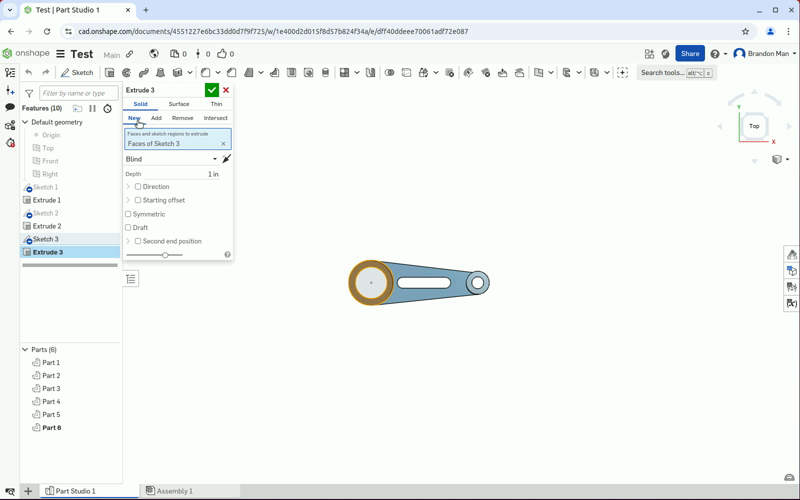
key(tab, 4)
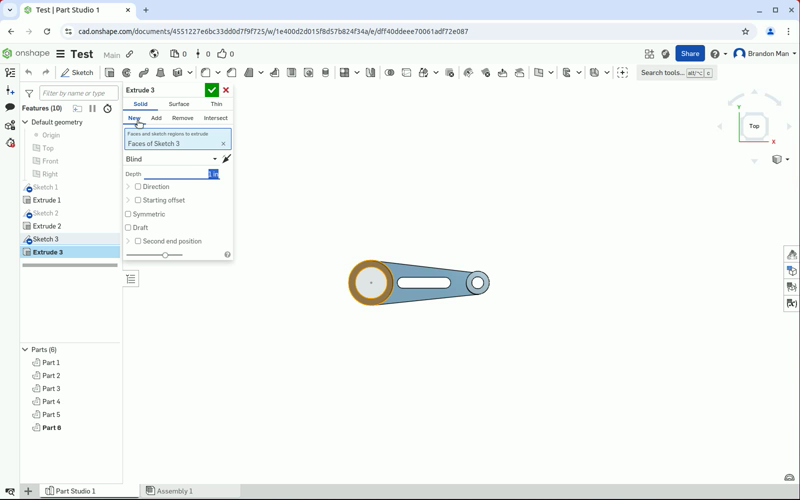
text(6.499)
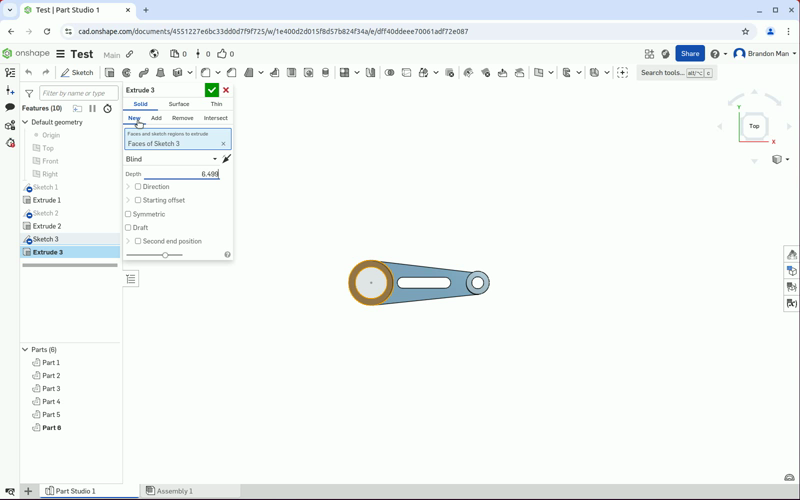
key(enter)
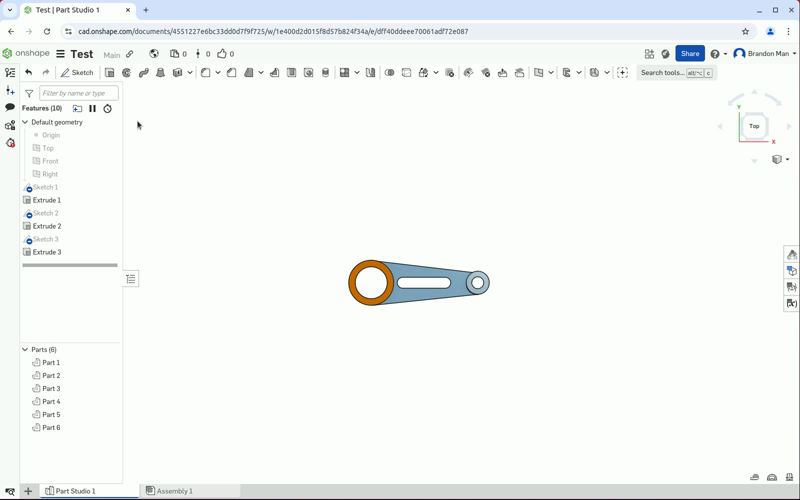
key(shift+h)
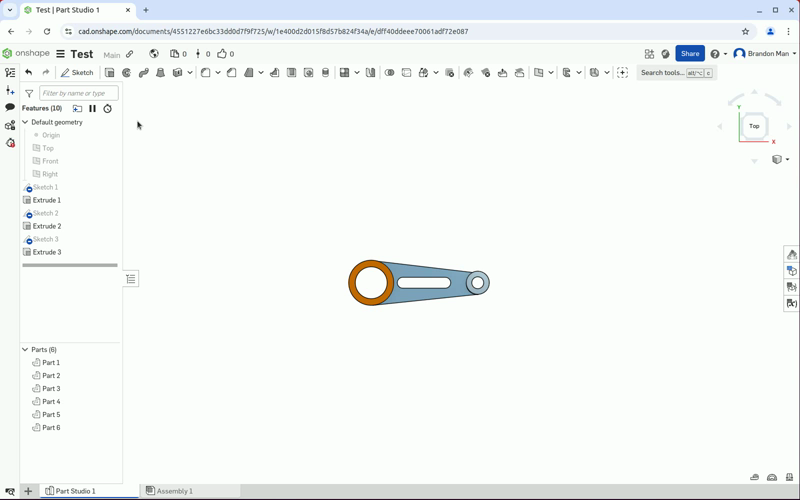
key(shift+h)
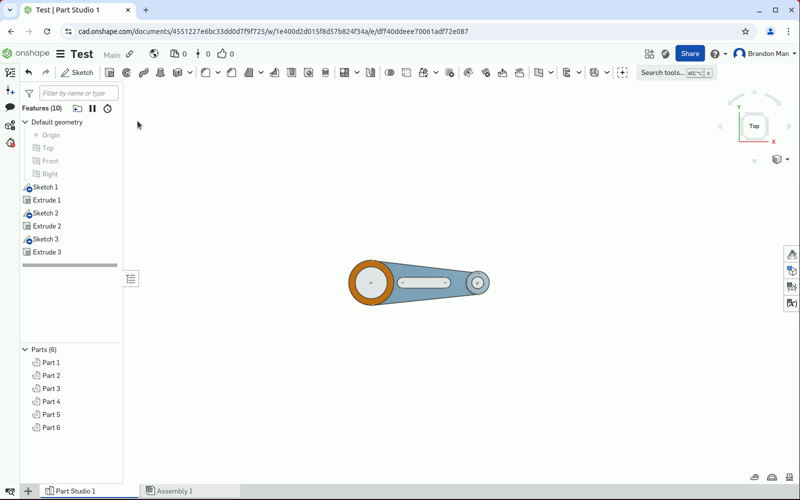
key(shift+7)
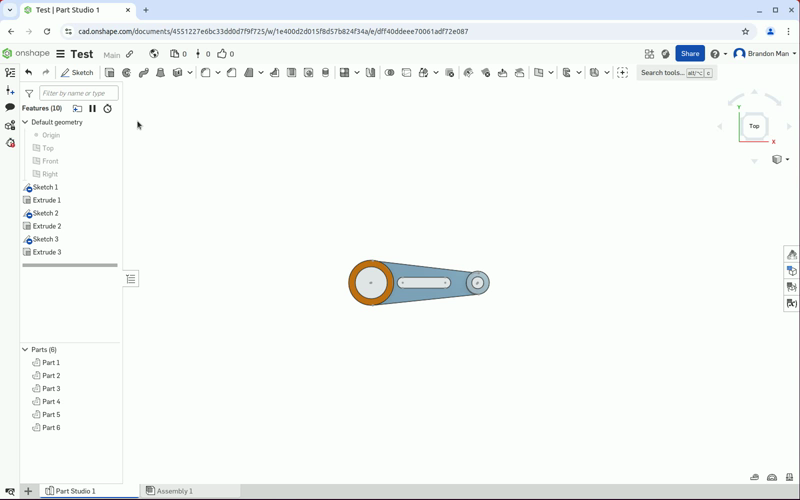
key(up, 3)
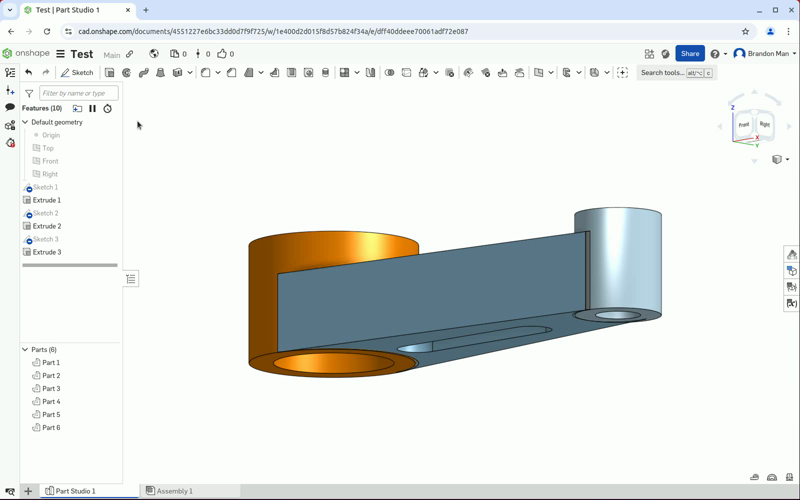
key(left, 3)
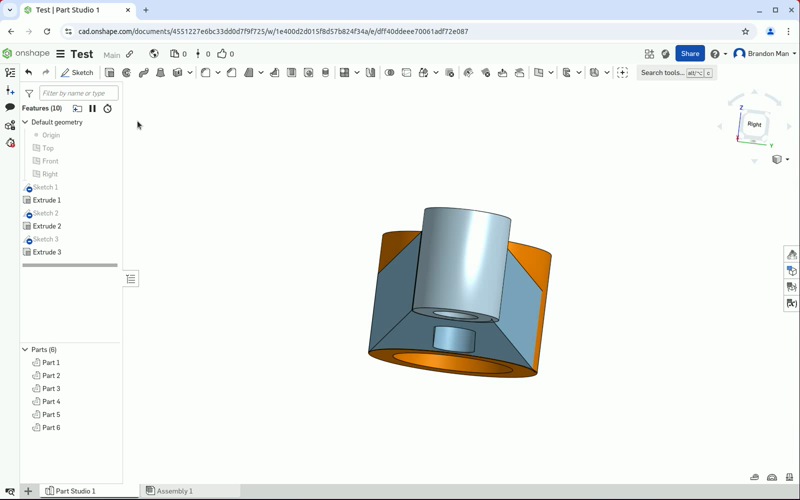
key(right, 3)
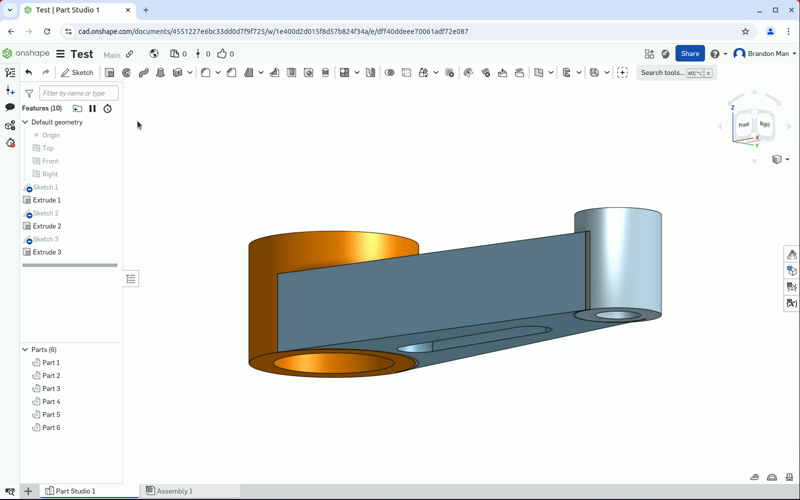
key(down, 3)
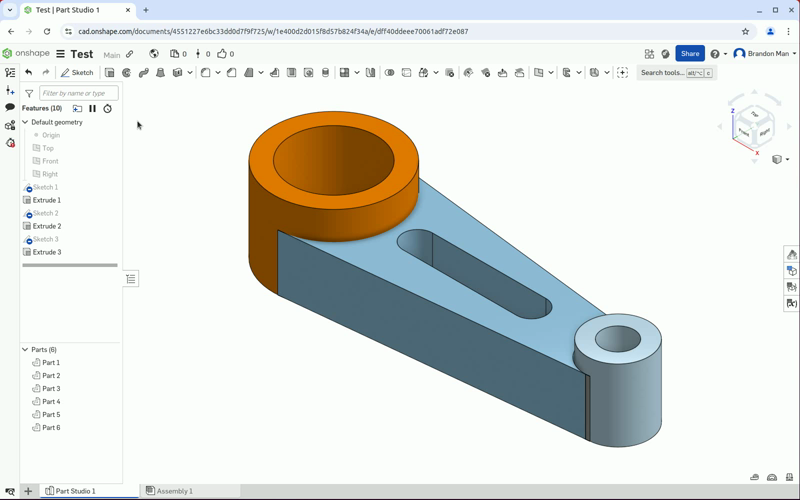
mouse_move(73, 189)
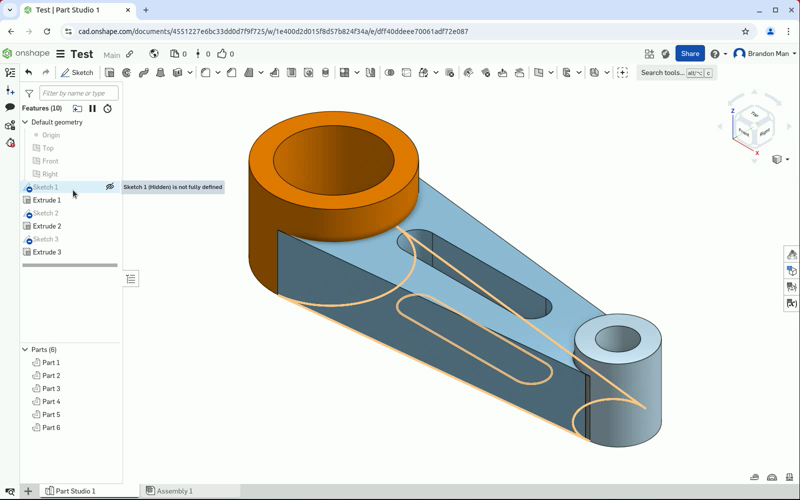
click(73, 189)